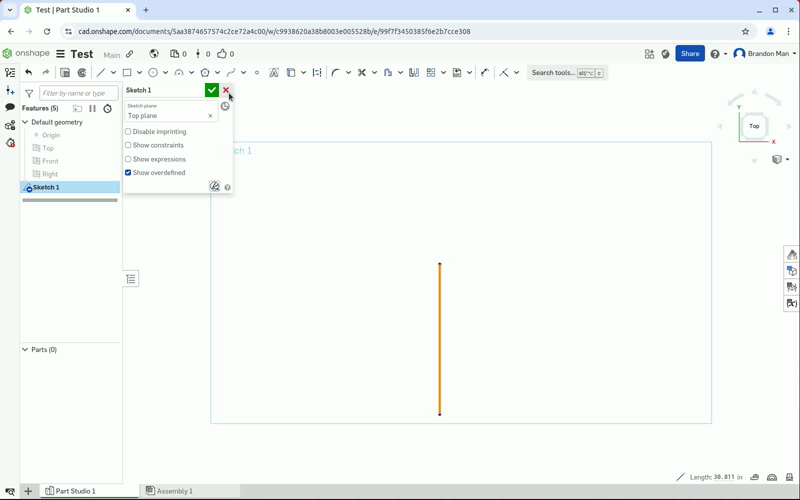
key(shift+h)
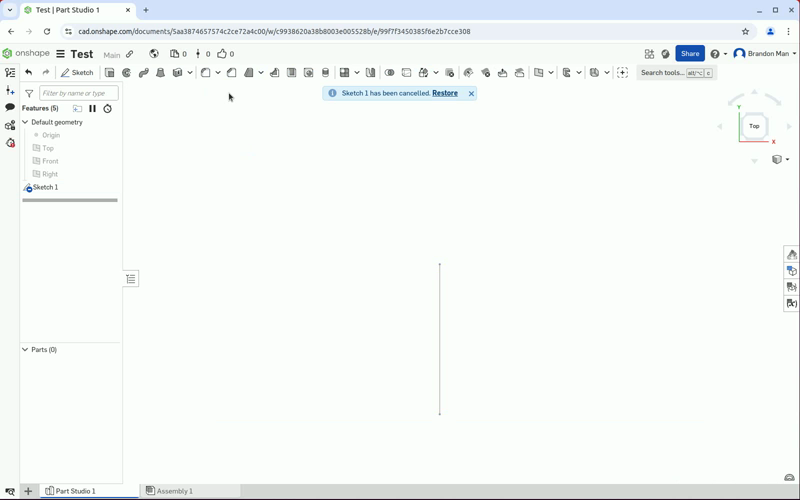
key(shift+s)
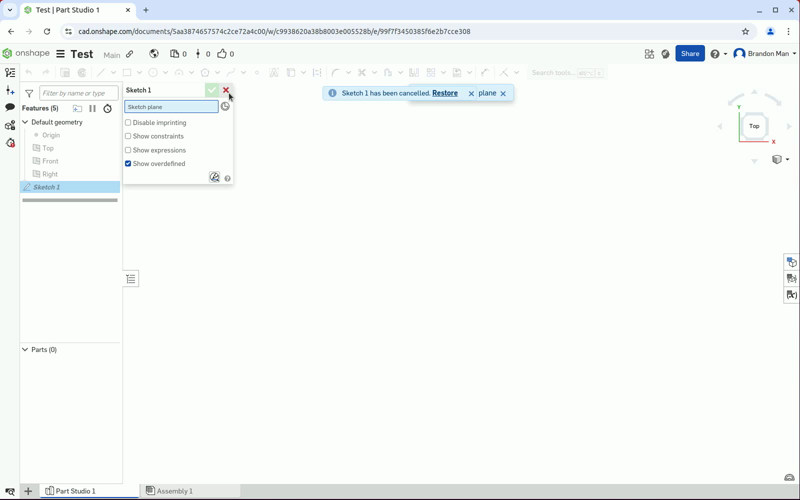
mouse_move(73, 150)
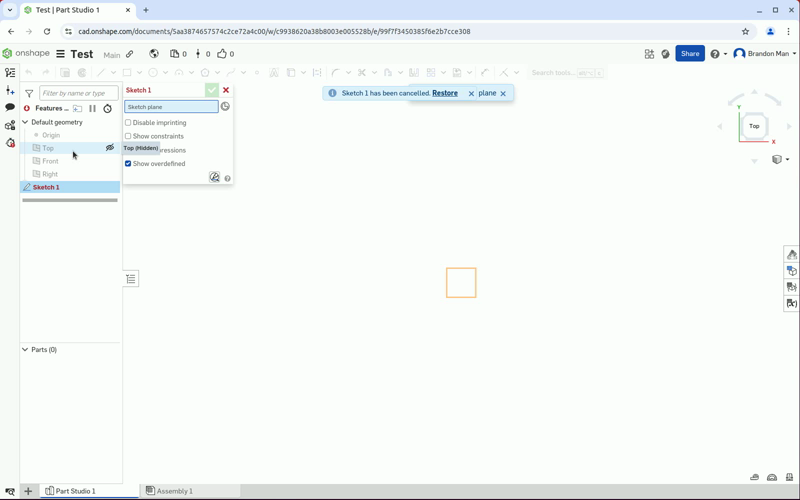
click(73, 150)
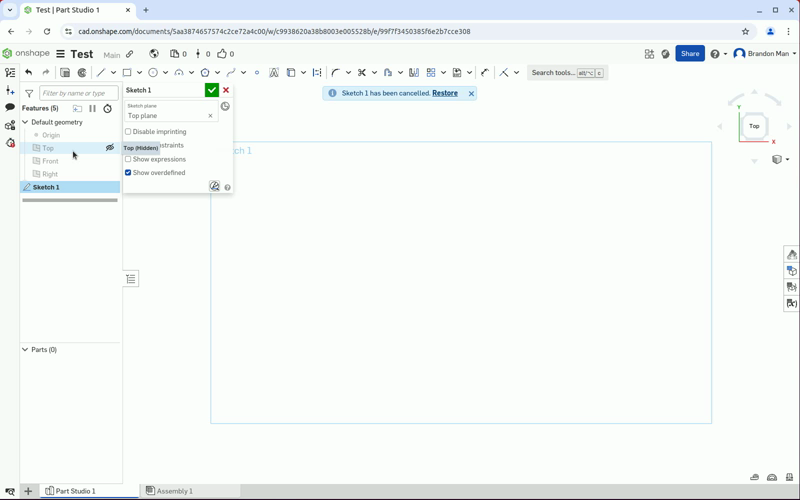
mouse_move(73, 352)
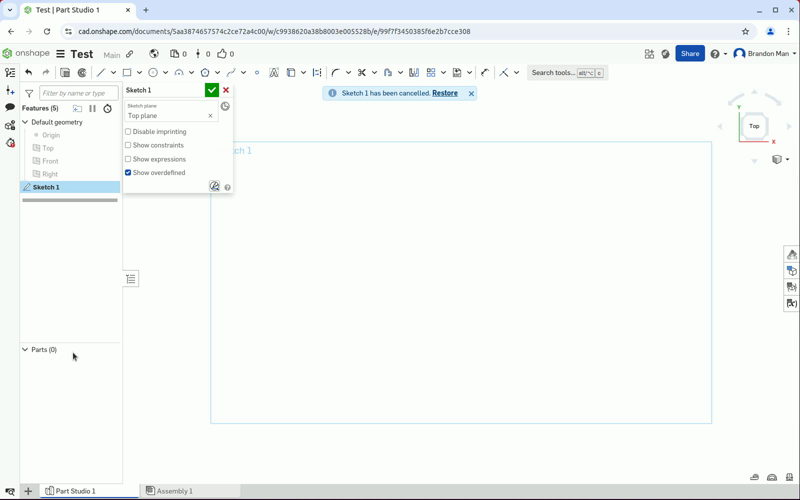
key(y)
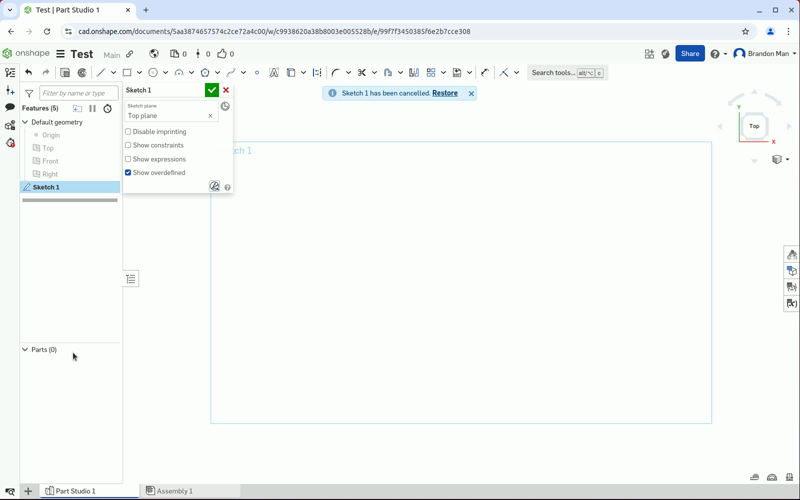
key(a)
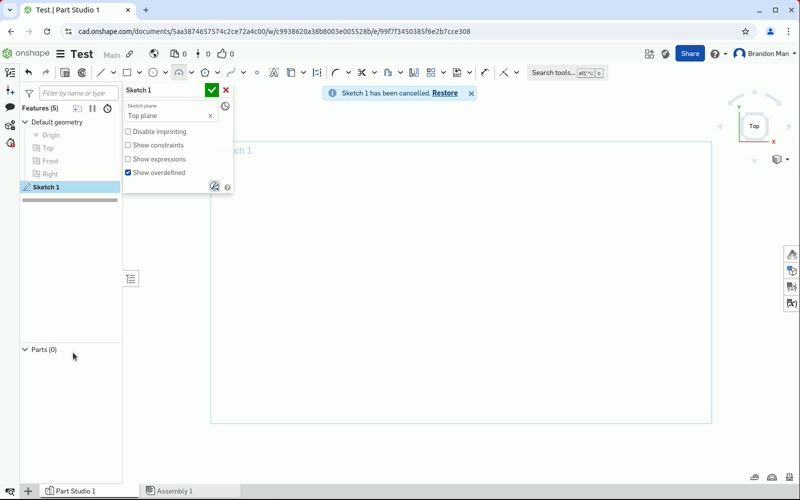
key_down(shift)
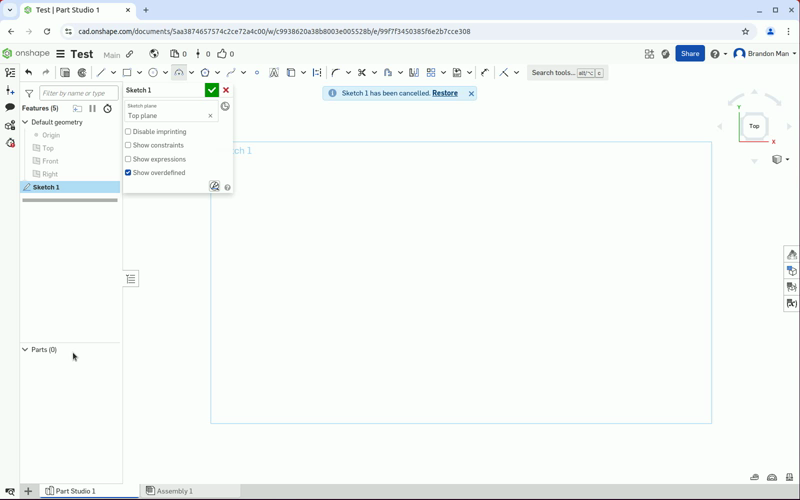
mouse_move(427, 282)
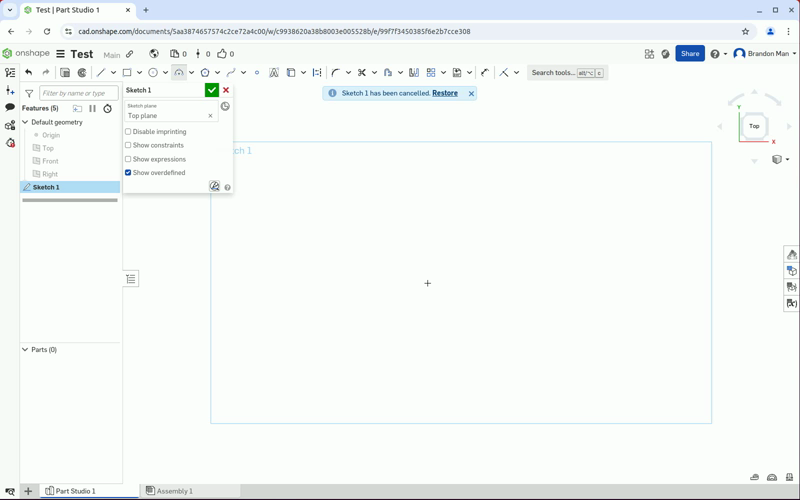
click(427, 282)
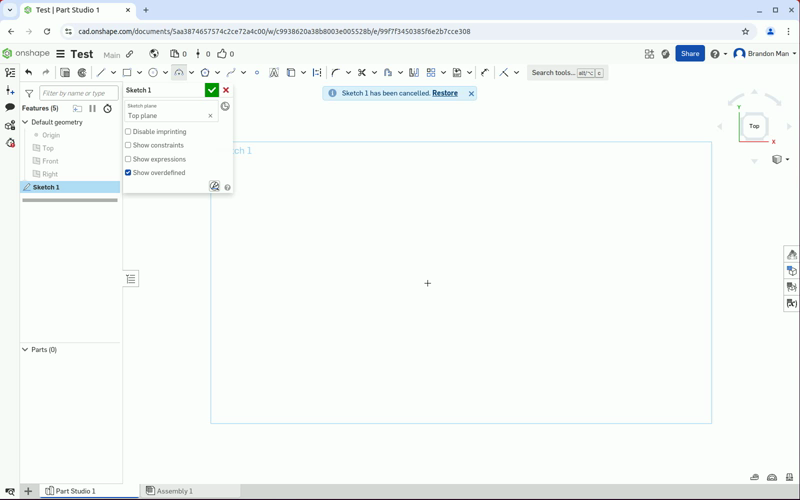
key_up(shift)
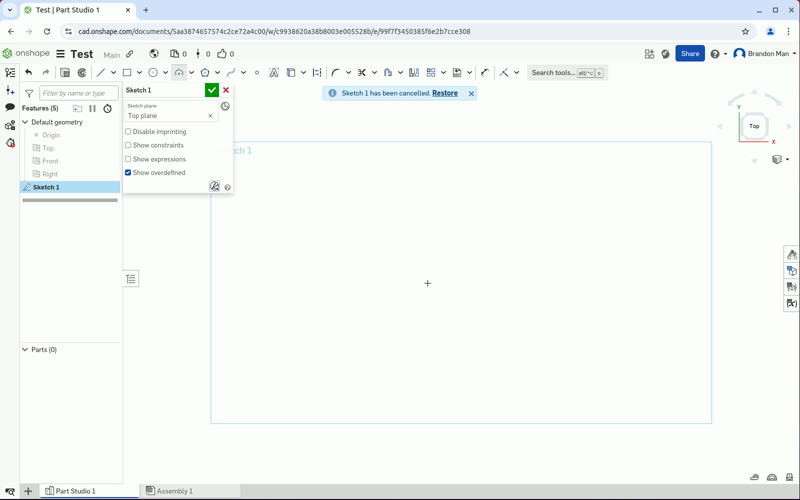
key_down(shift)
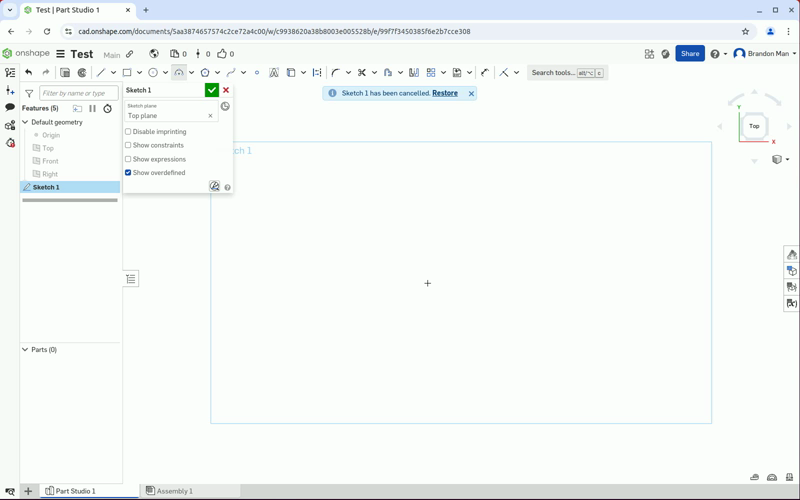
mouse_move(461, 249)
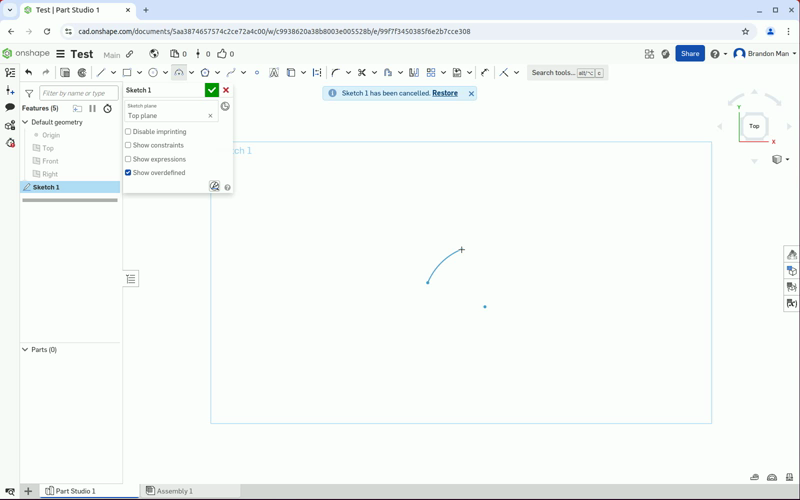
click(461, 249)
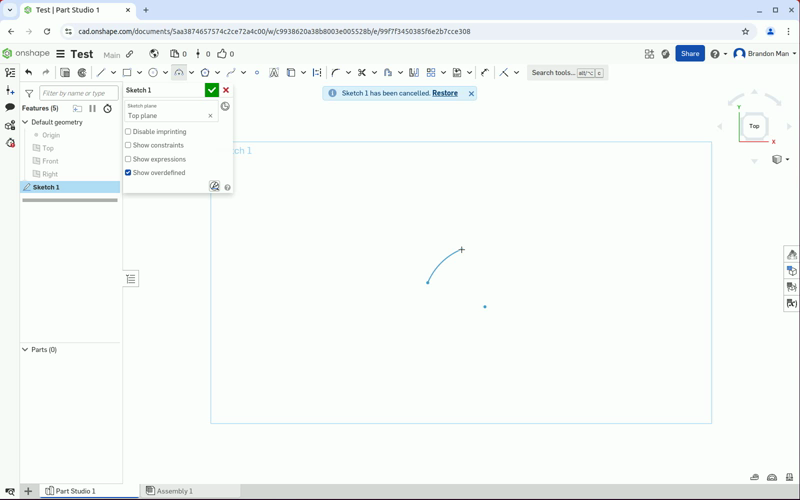
mouse_move(437, 259)
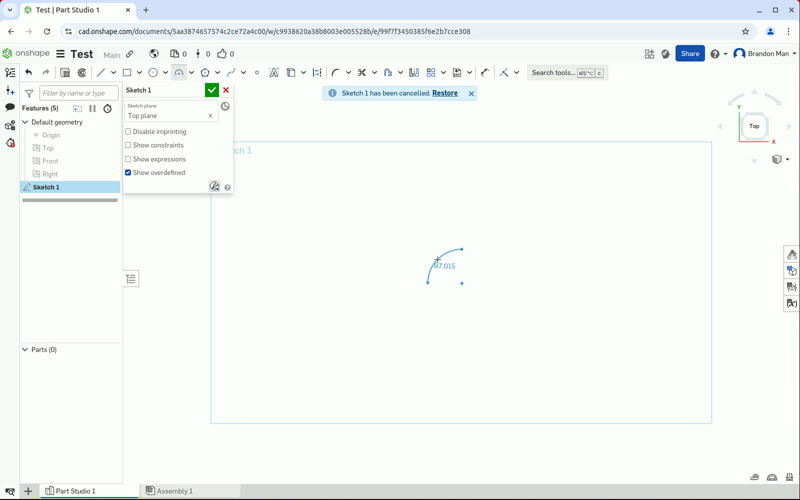
click(437, 259)
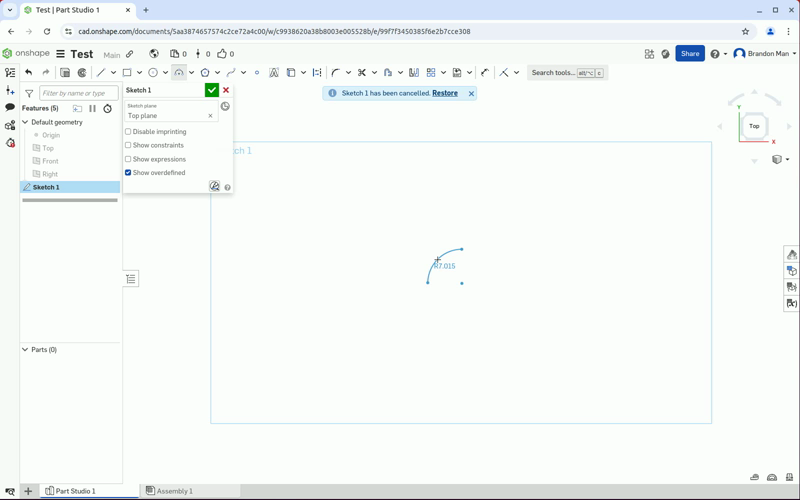
key_up(shift)
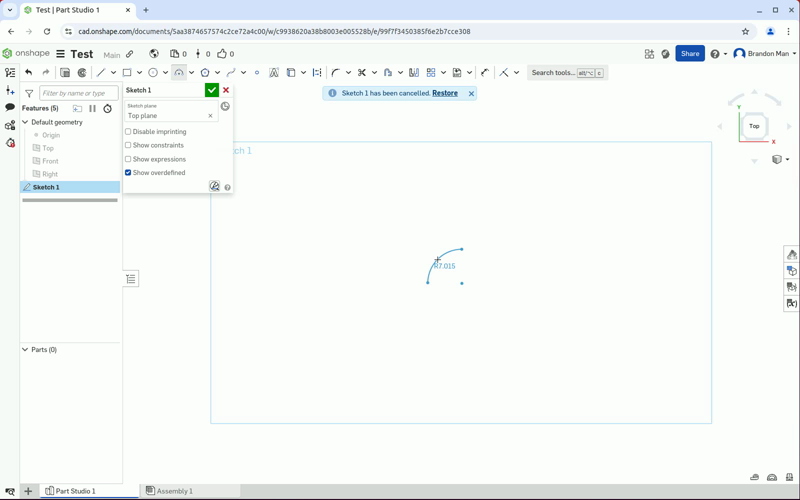
key(esc)
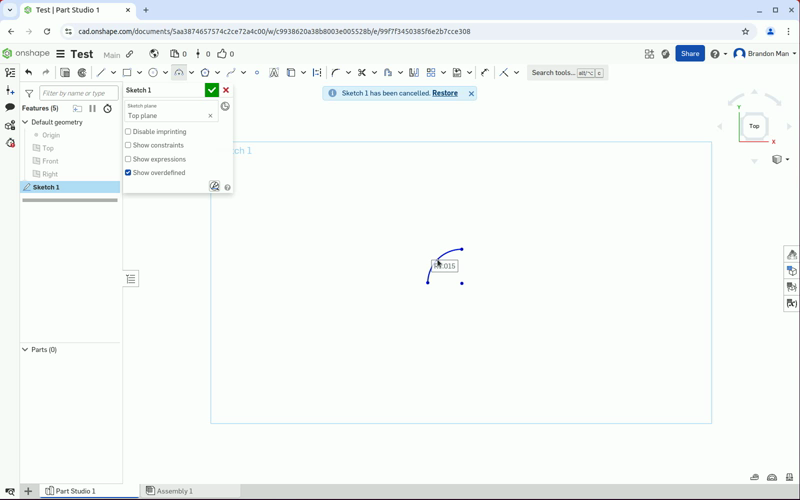
key(l)
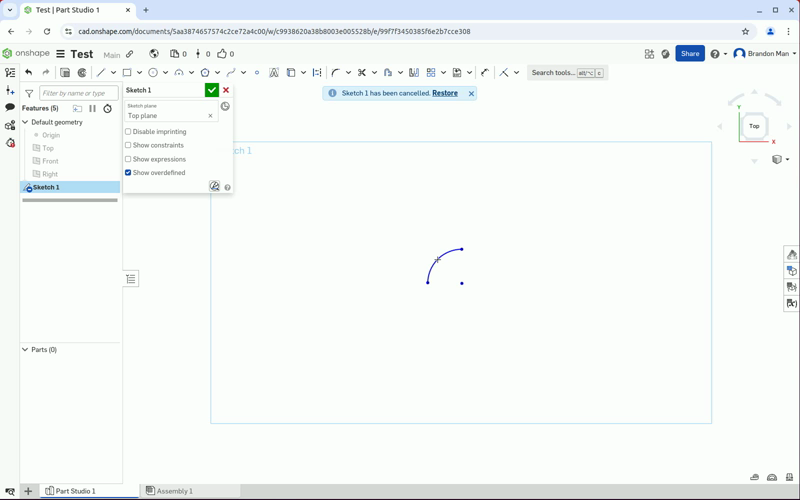
mouse_move(461, 249)
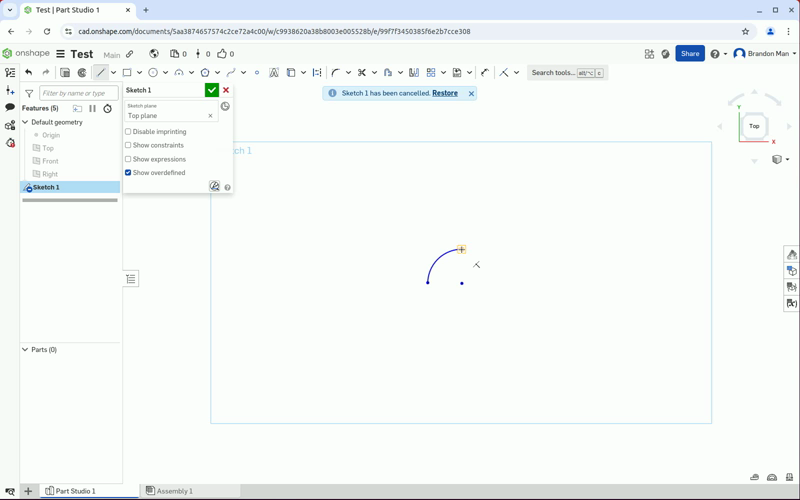
click(461, 249)
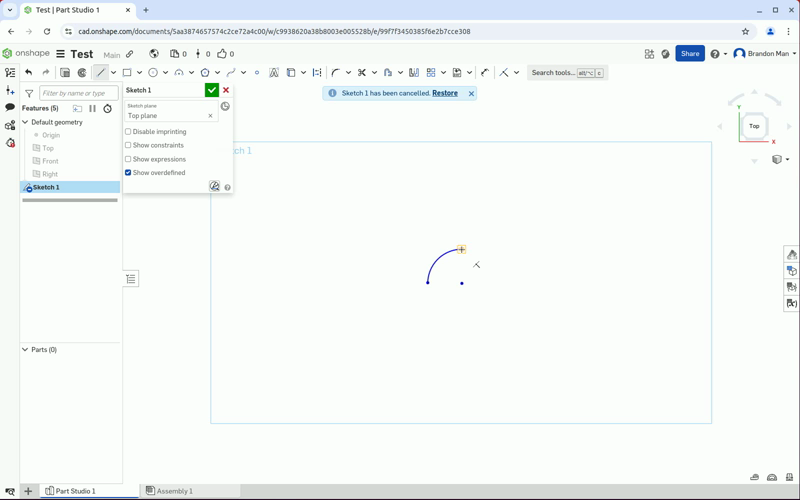
key_down(shift)
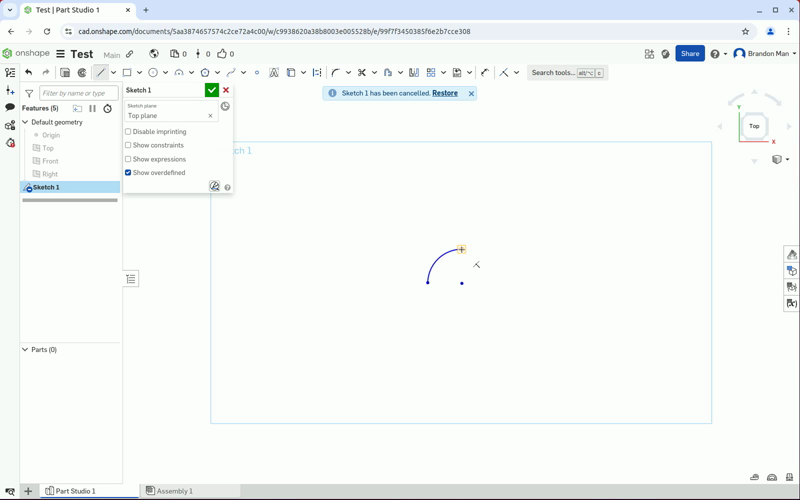
mouse_move(491, 249)
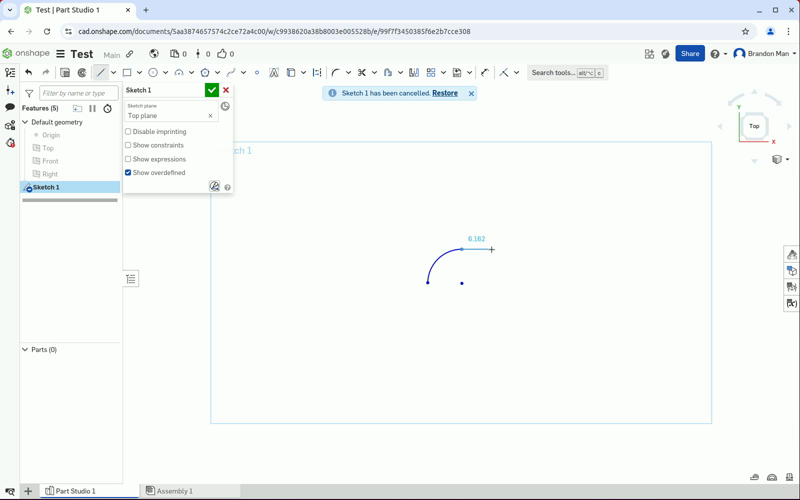
mouse_move(461, 236)
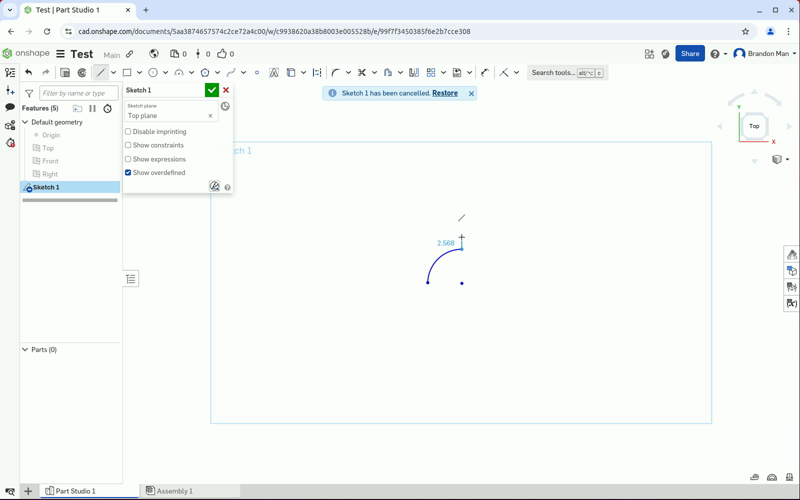
click(461, 236)
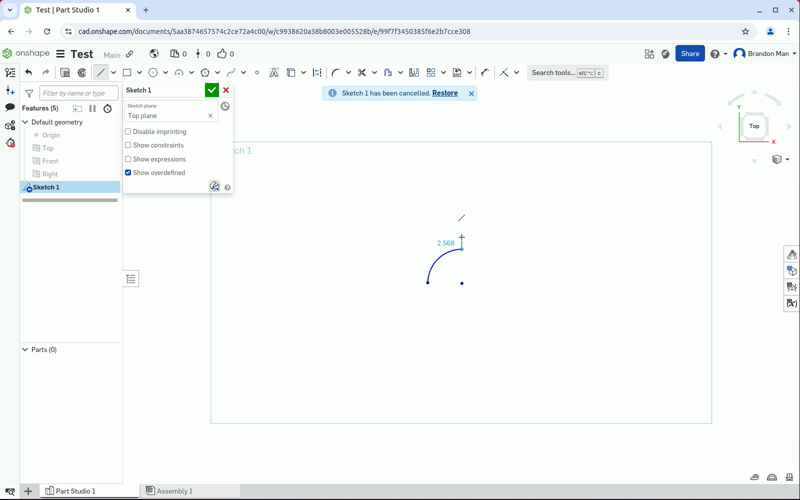
key_up(shift)
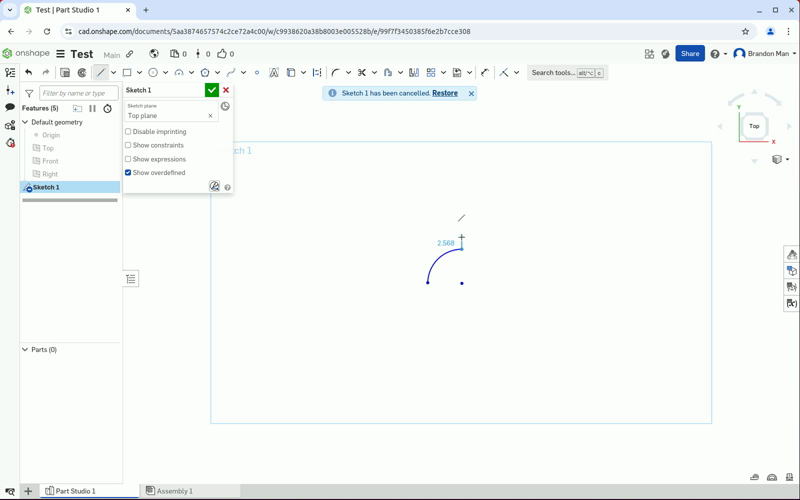
key(esc)
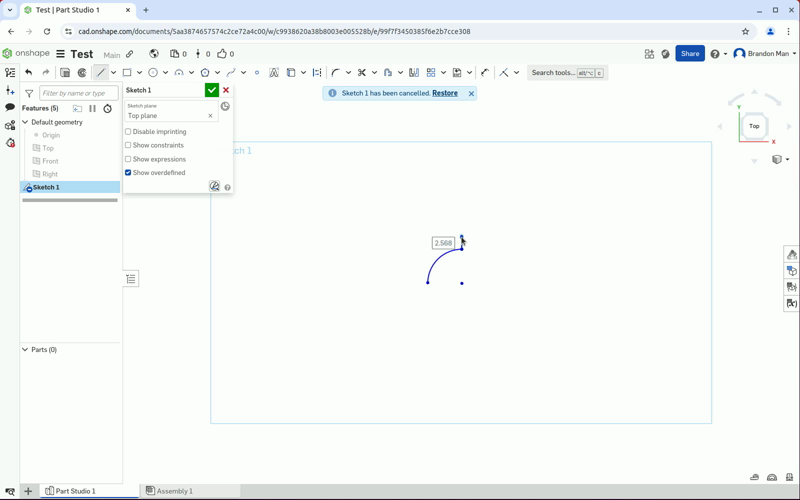
key(a)
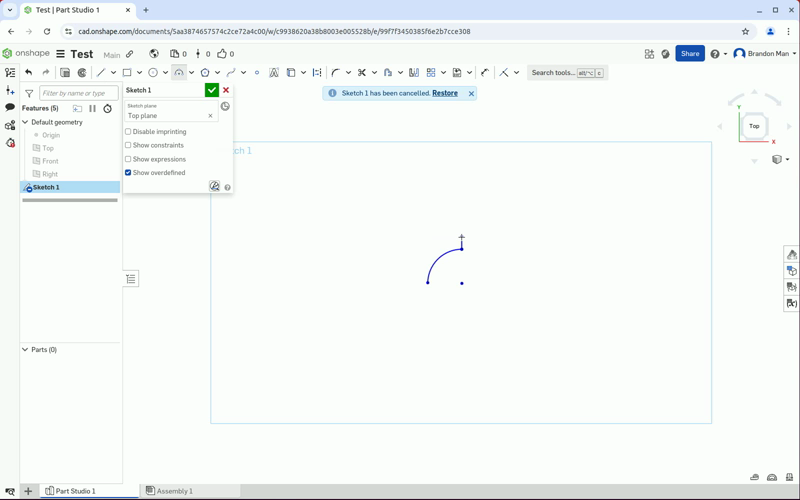
mouse_move(461, 236)
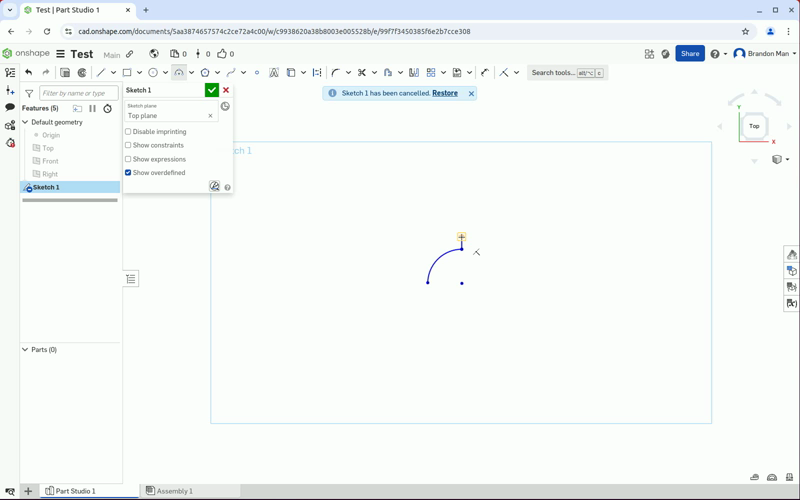
click(461, 236)
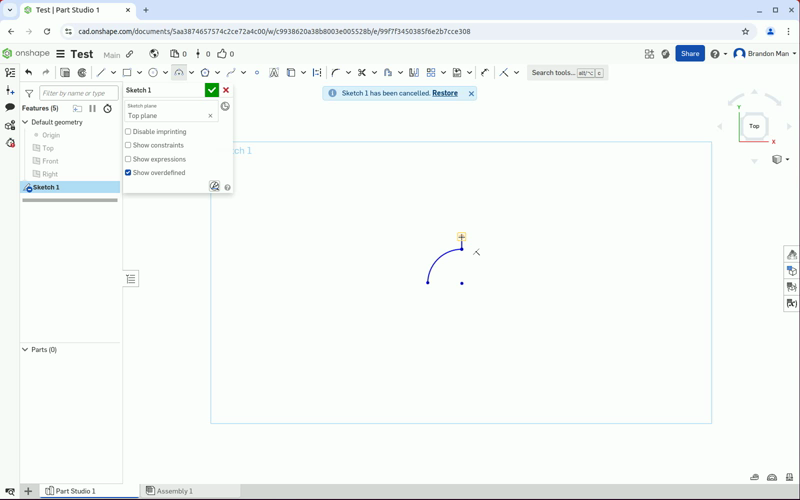
key_down(shift)
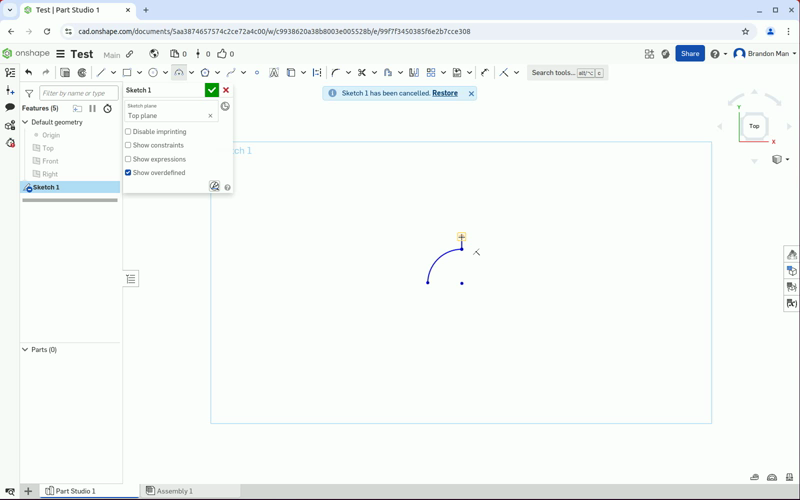
mouse_move(427, 202)
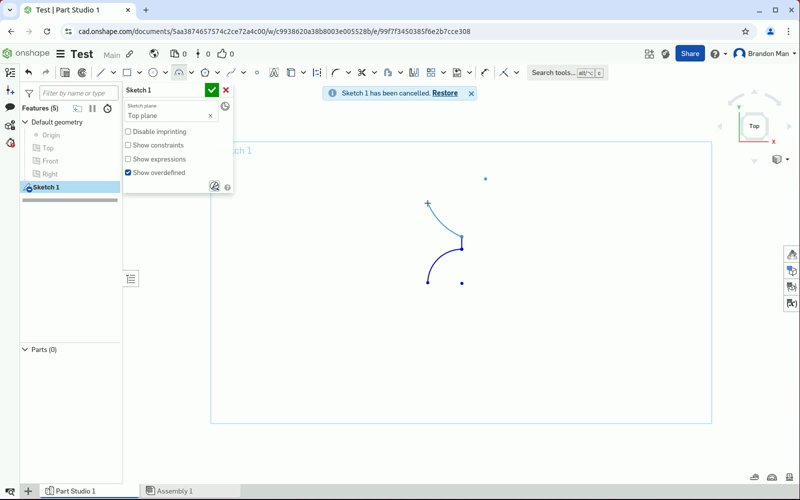
click(427, 202)
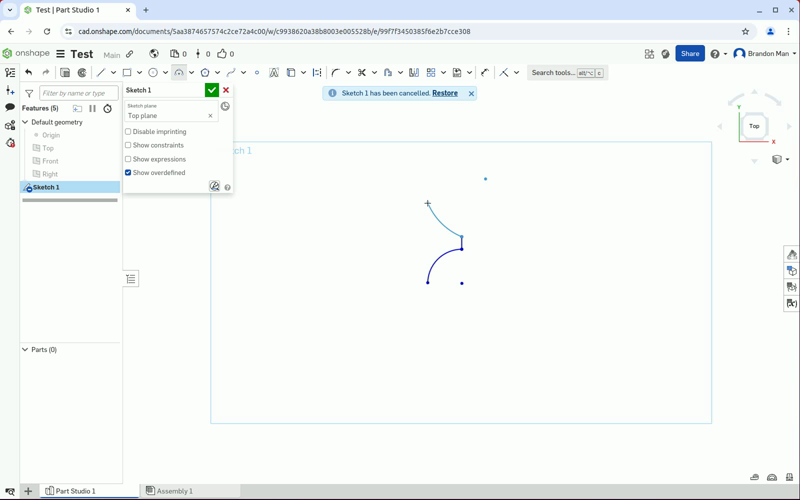
mouse_move(437, 226)
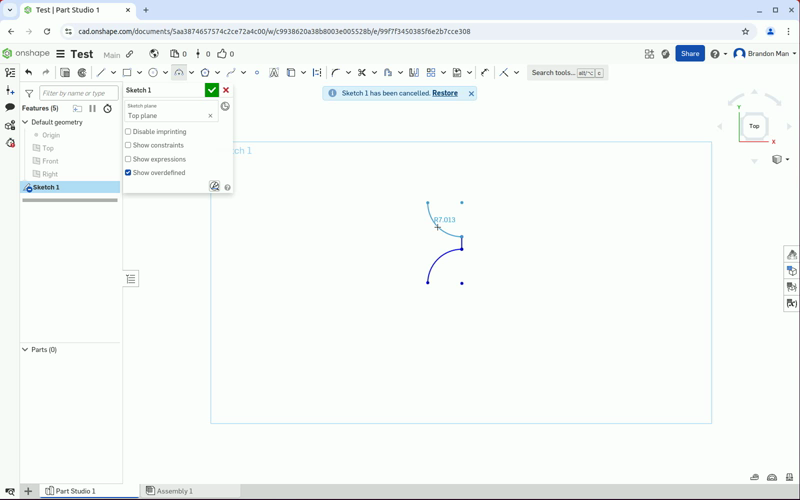
click(437, 226)
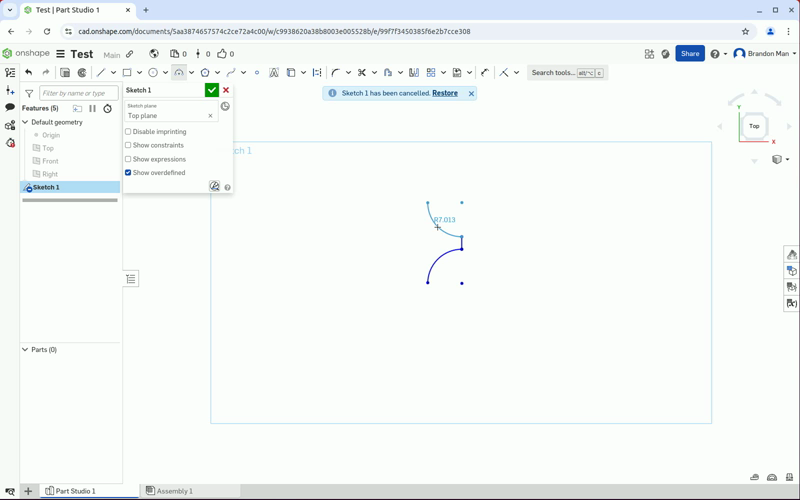
key_up(shift)
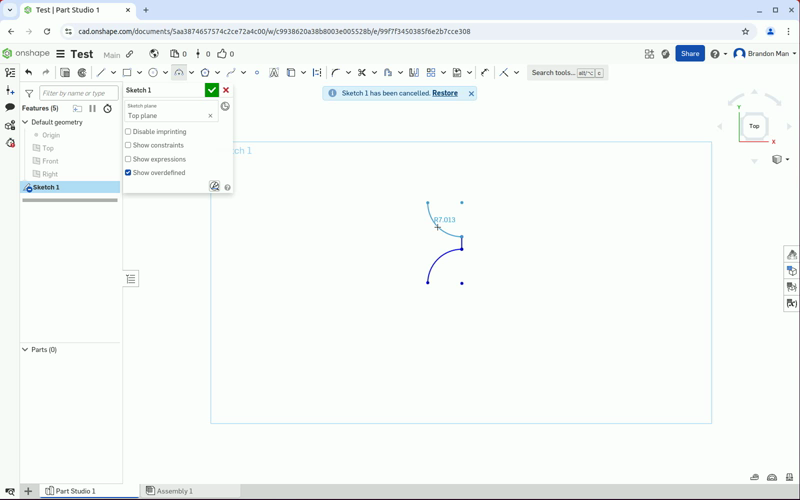
key(esc)
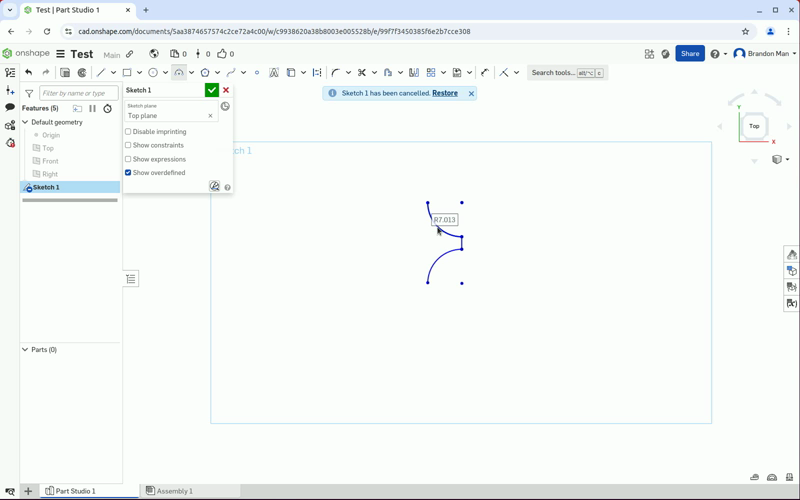
key(l)
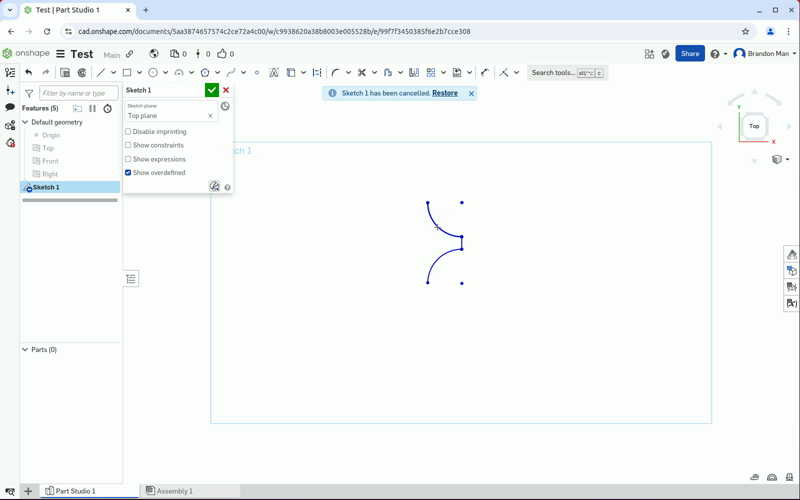
mouse_move(427, 202)
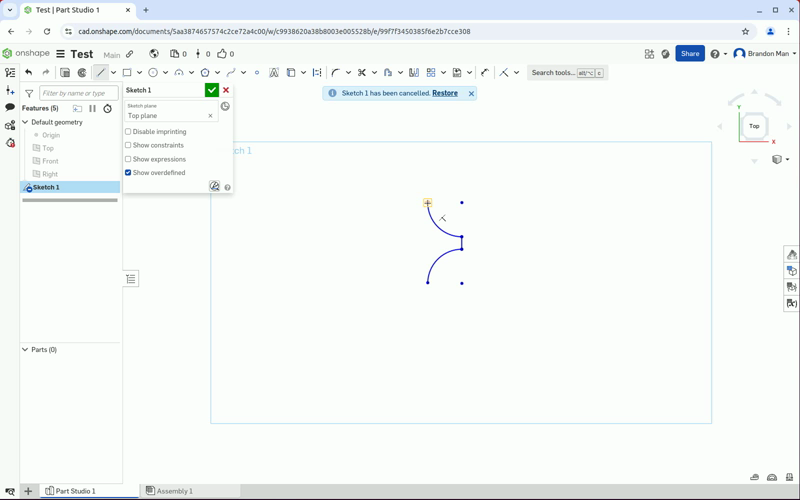
click(427, 202)
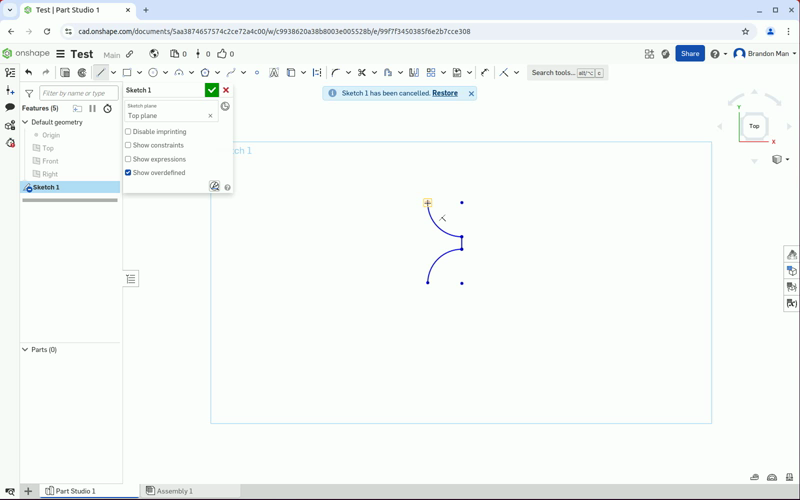
key_down(shift)
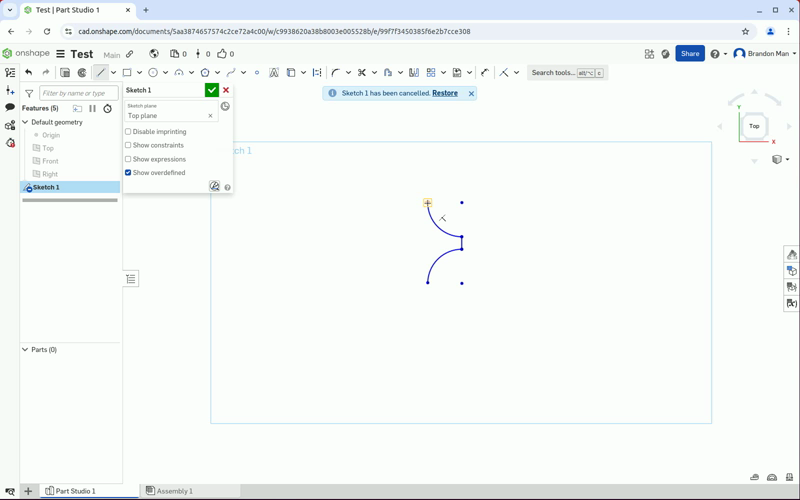
mouse_move(427, 282)
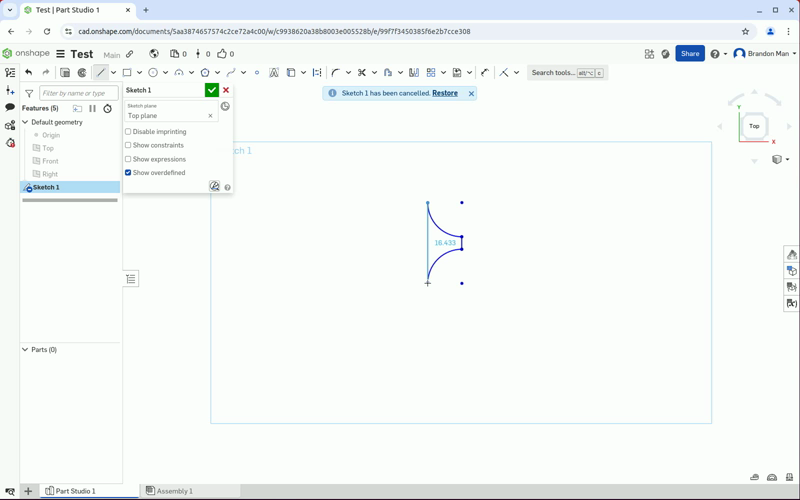
key_up(shift)
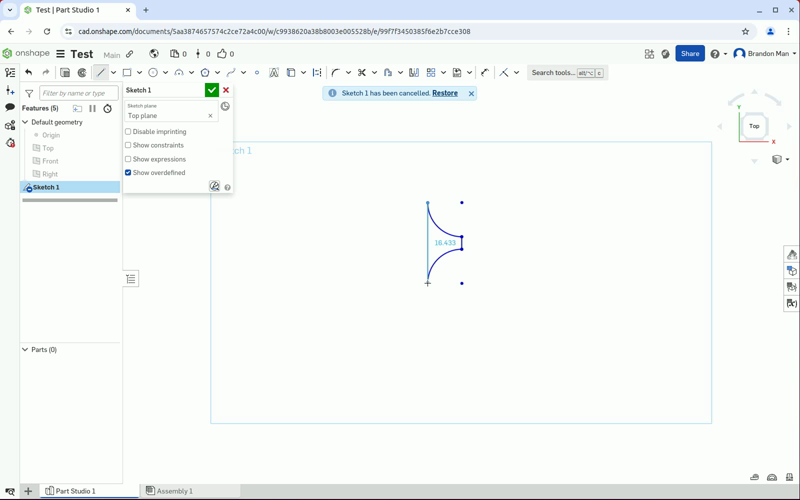
click(427, 282)
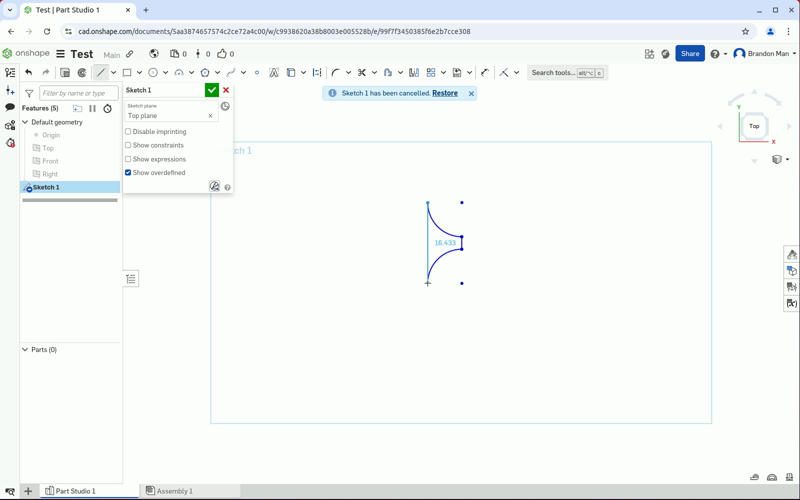
key(esc)
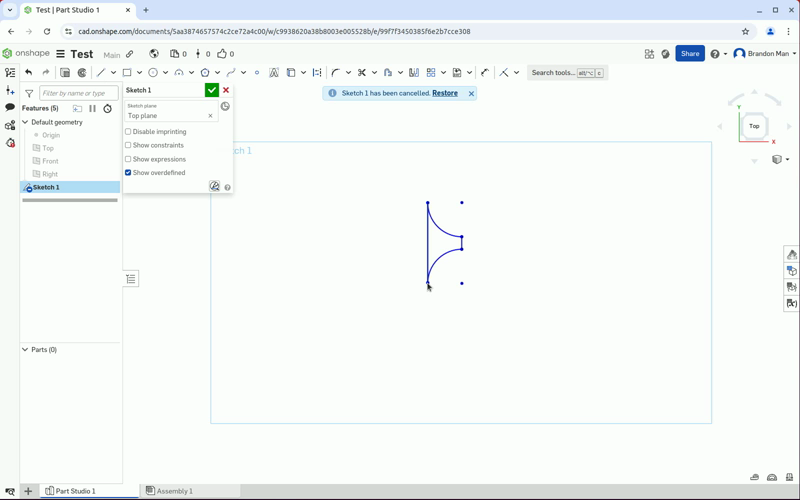
mouse_move(439, 254)
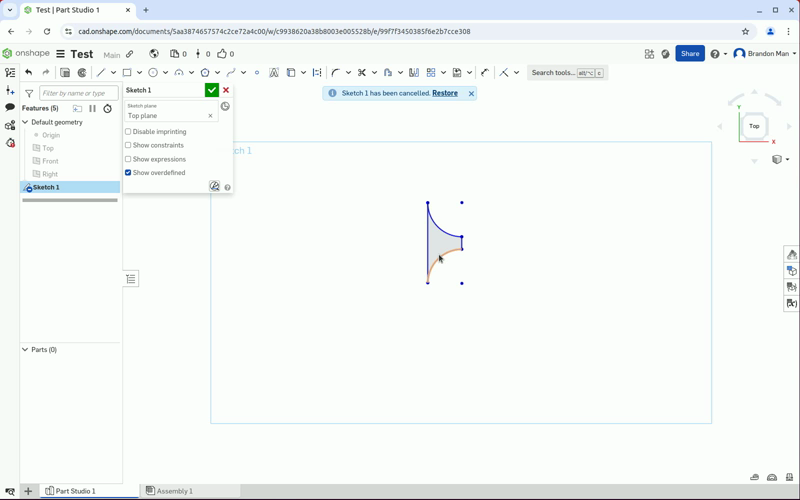
scroll(6)
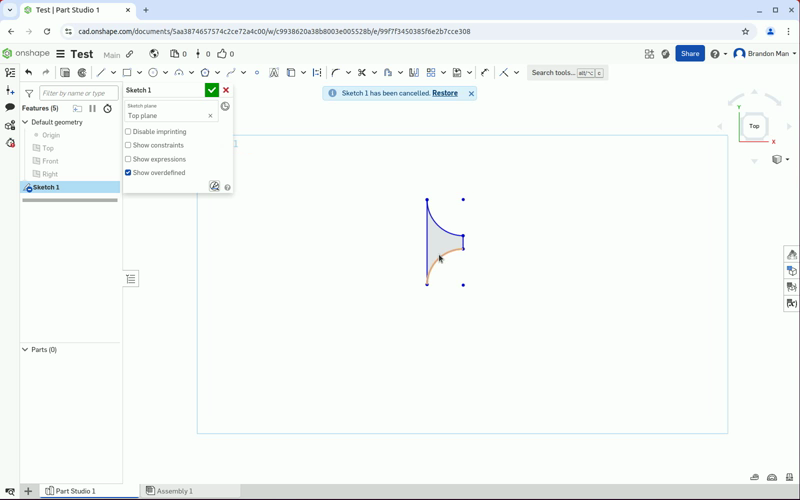
scroll(6)
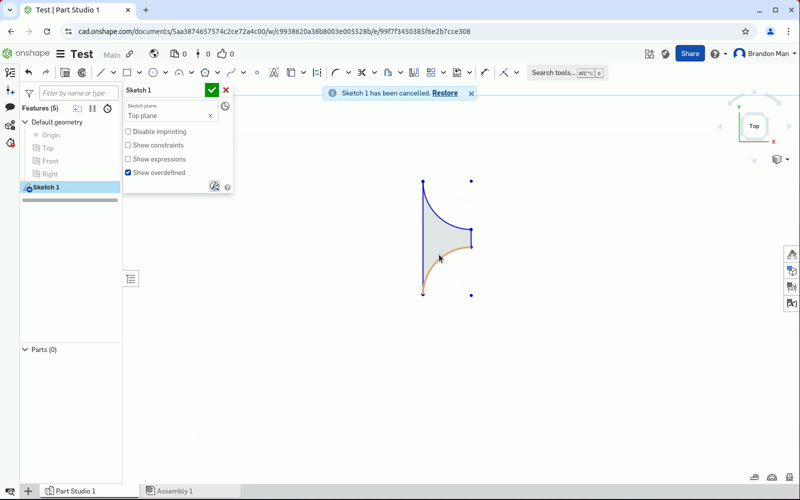
scroll(6)
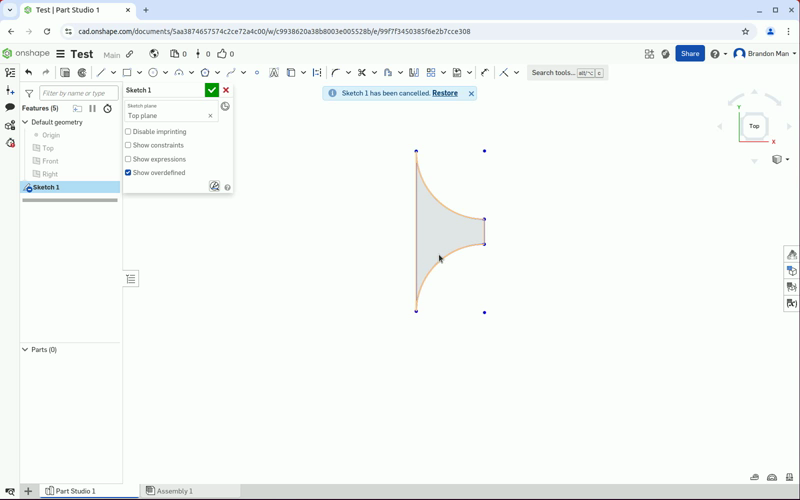
scroll(6)
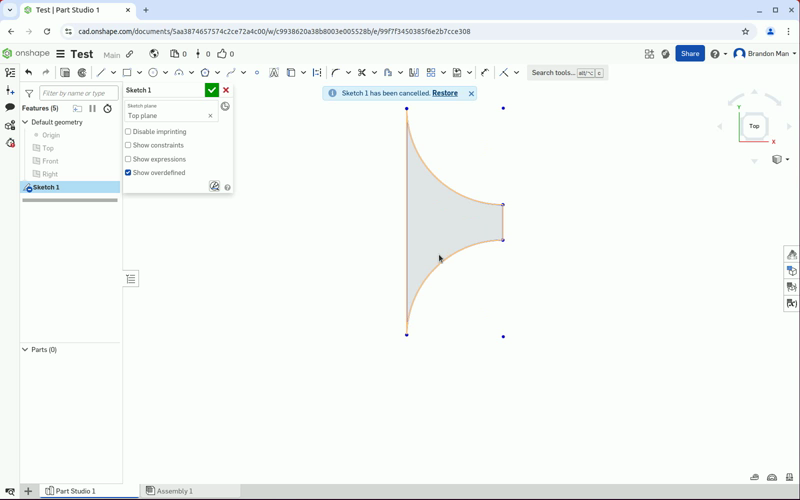
scroll(6)
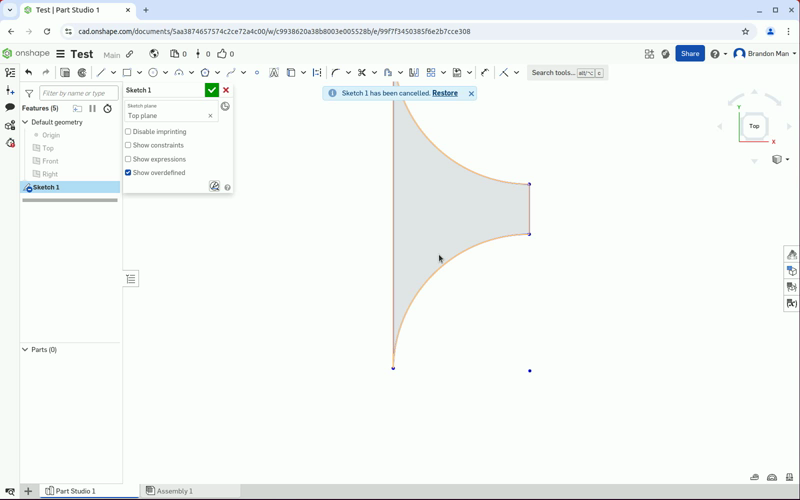
scroll(6)
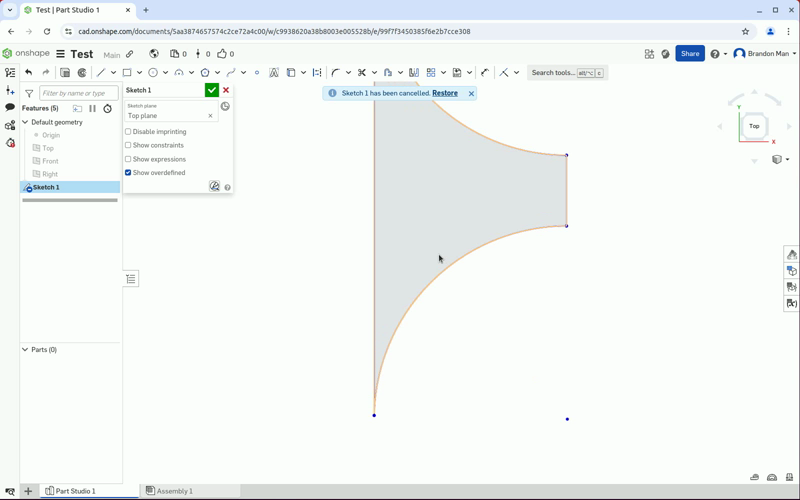
scroll(6)
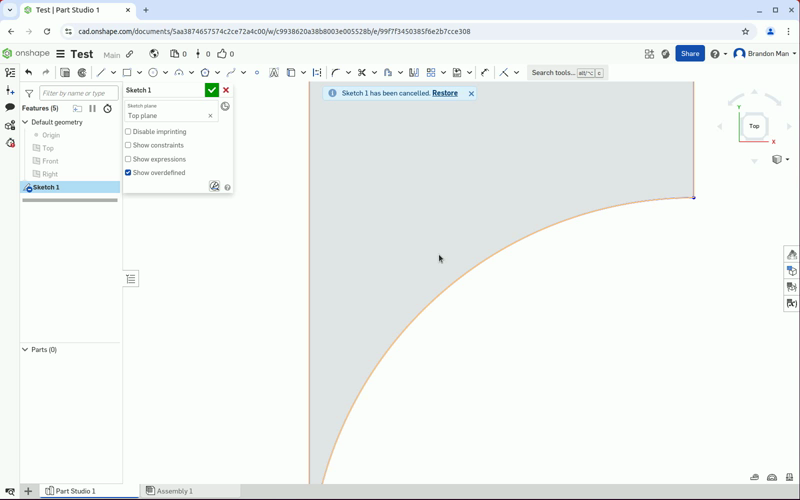
click(439, 254)
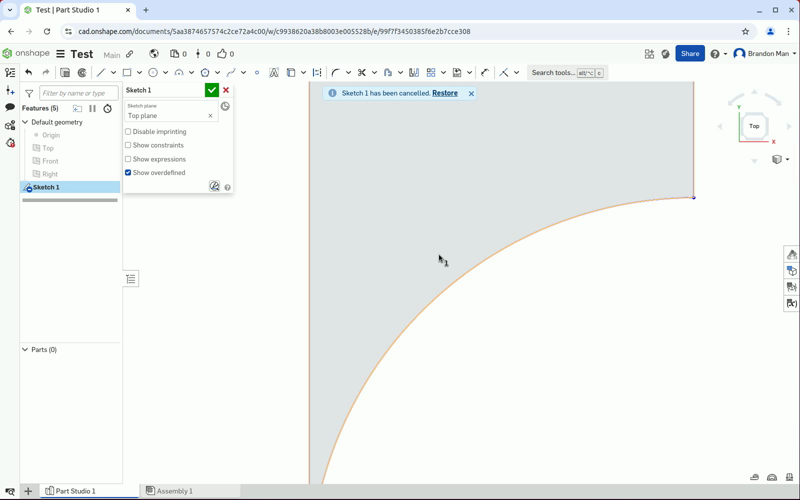
scroll(-6)
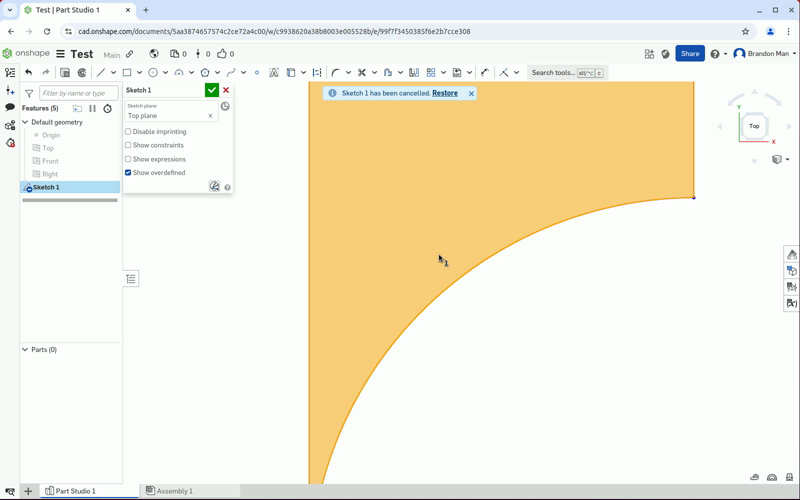
scroll(-6)
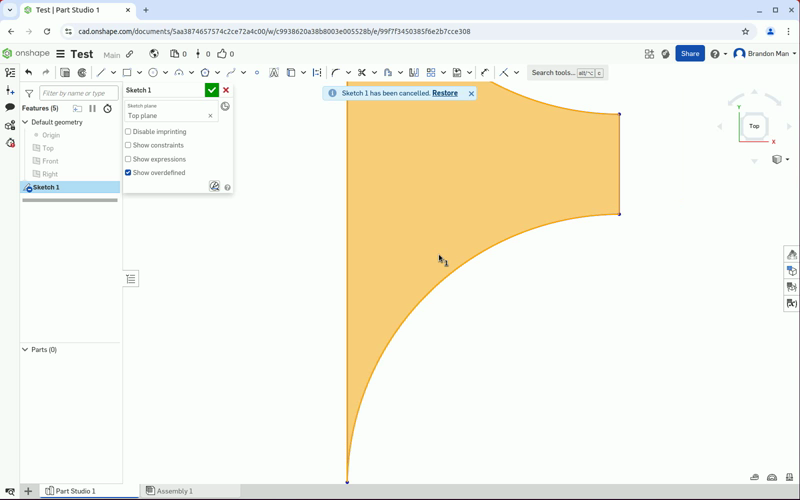
scroll(-6)
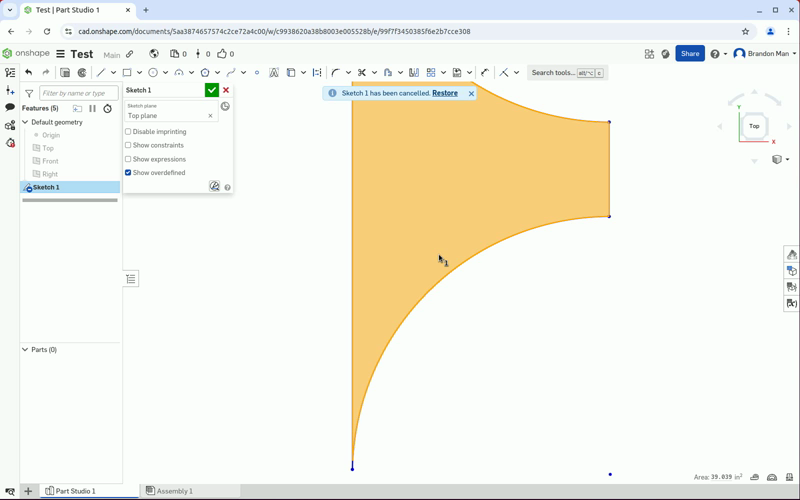
scroll(-6)
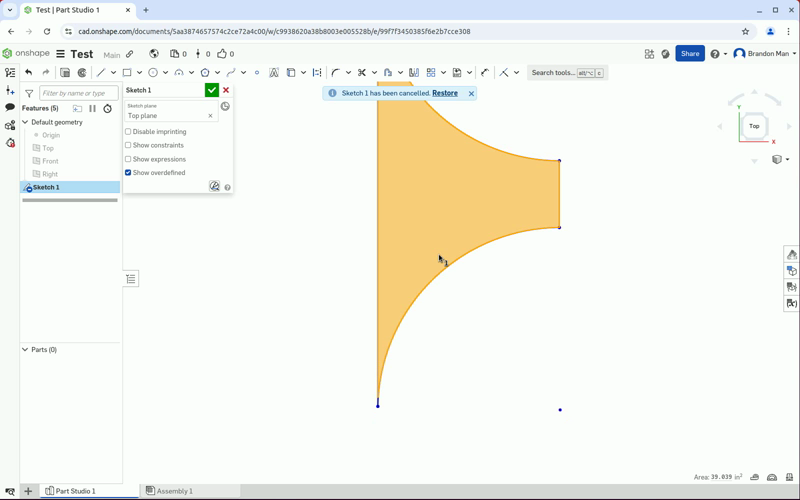
scroll(-6)
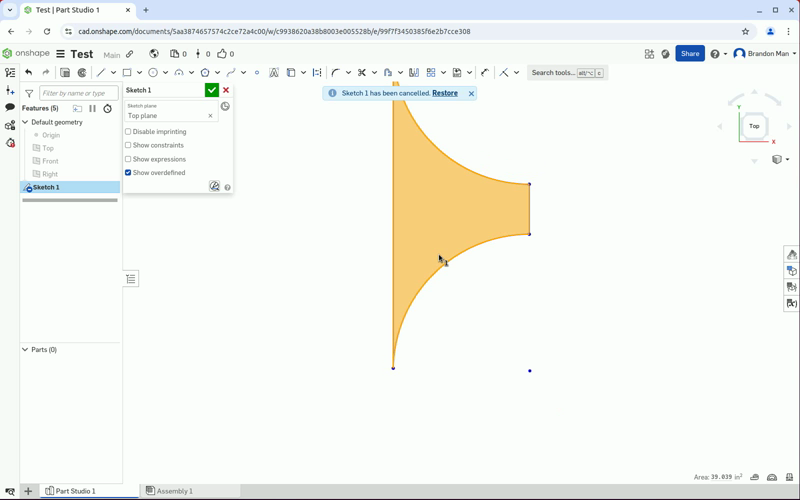
scroll(-6)
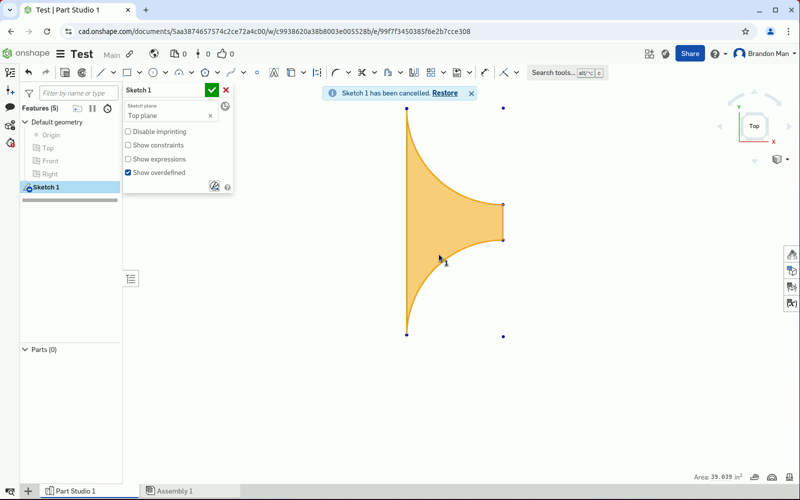
scroll(-6)
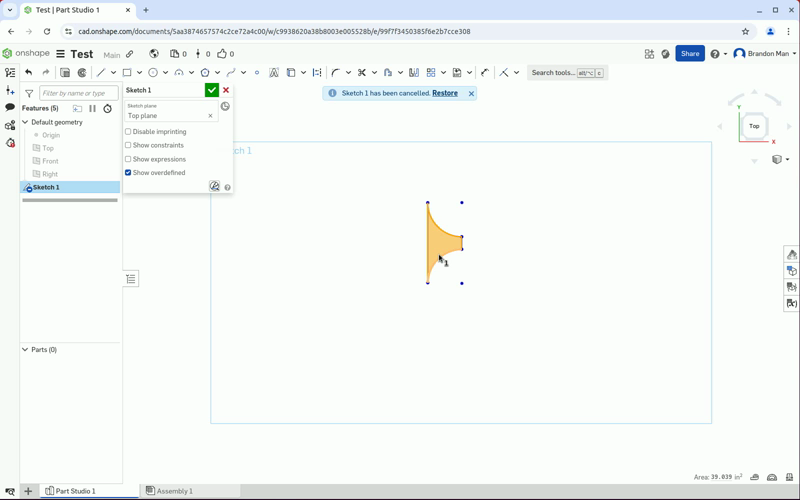
mouse_move(73, 352)
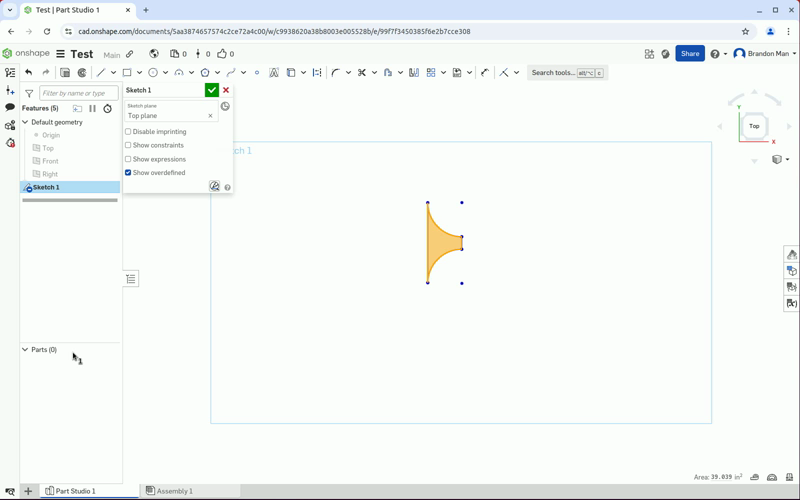
key(shift+y)
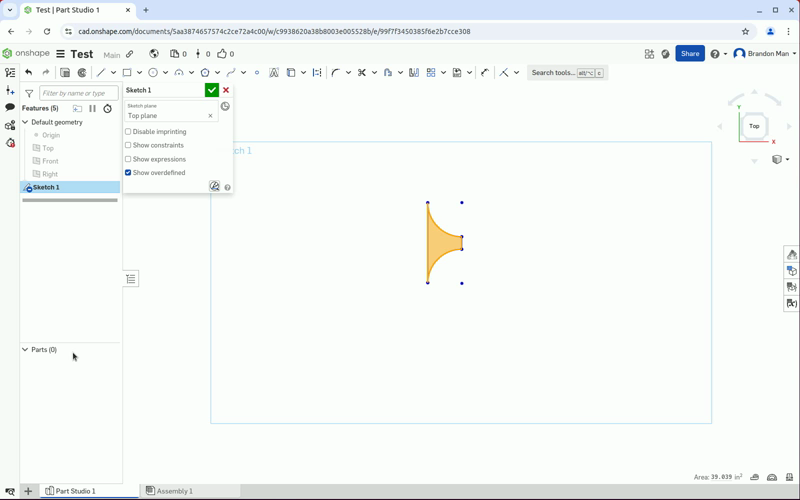
key(shift+e)
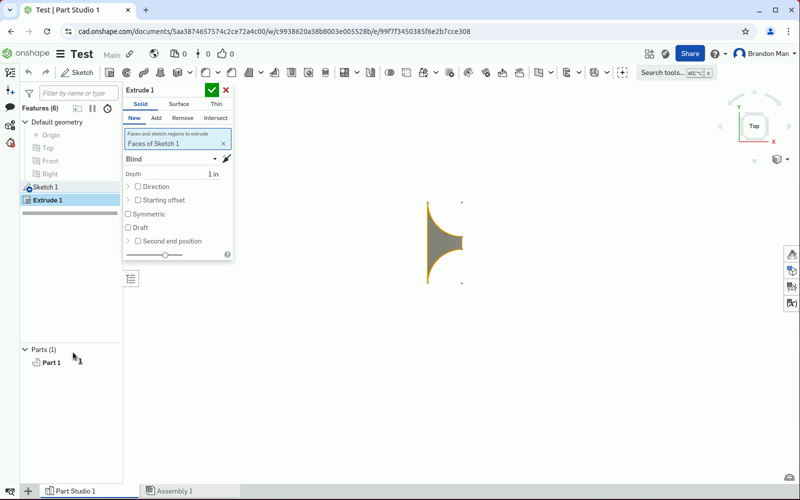
mouse_move(143, 106)
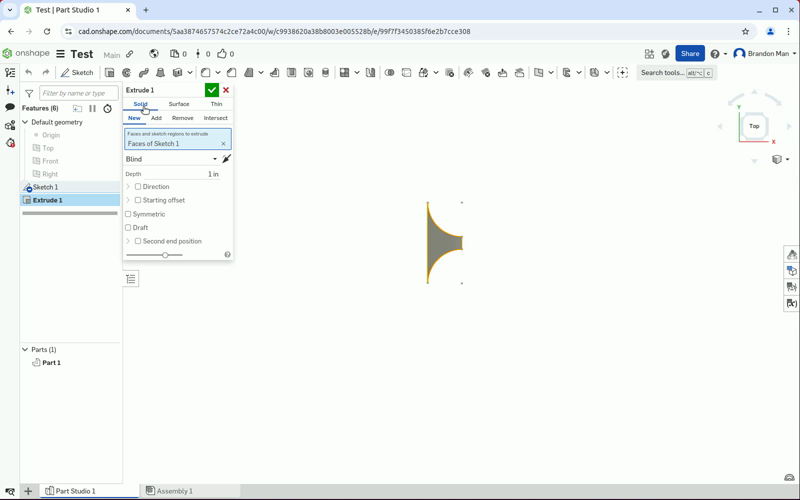
click(143, 106)
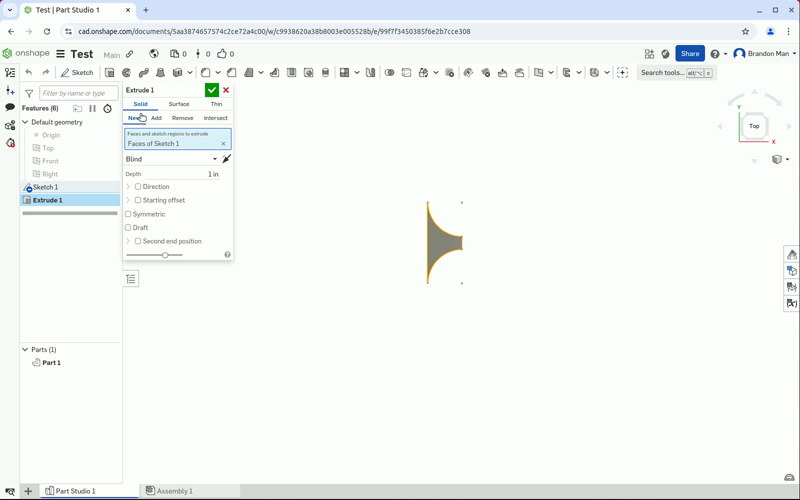
mouse_move(137, 120)
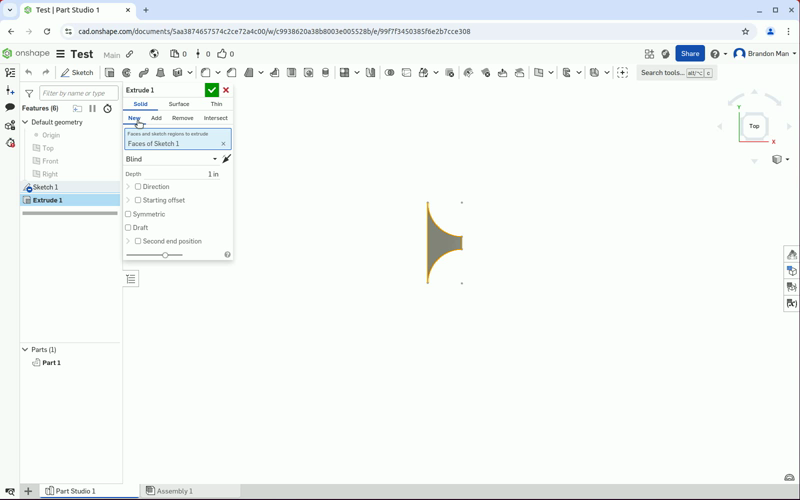
click(137, 120)
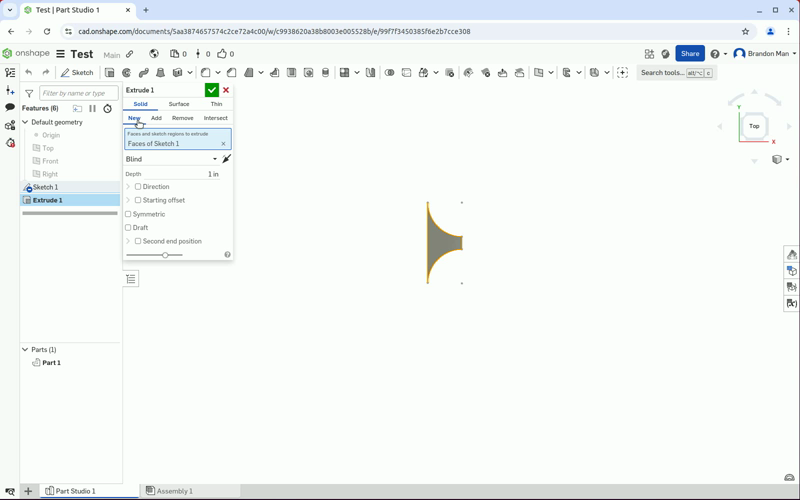
key(tab, 4)
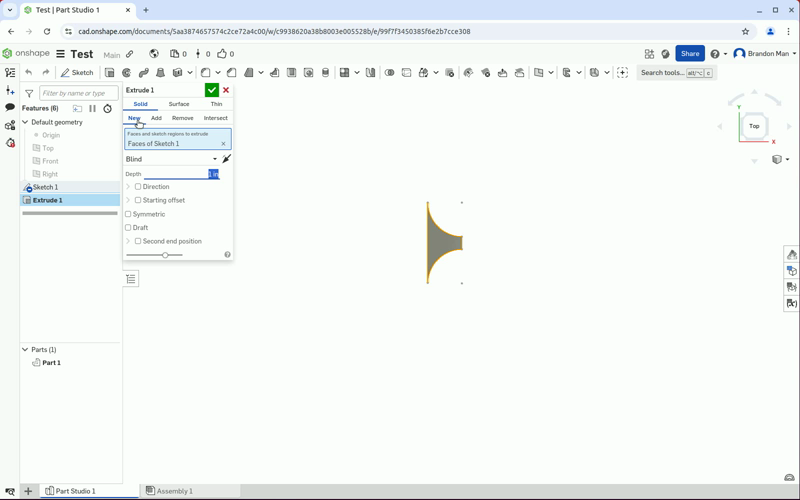
text(4.574)
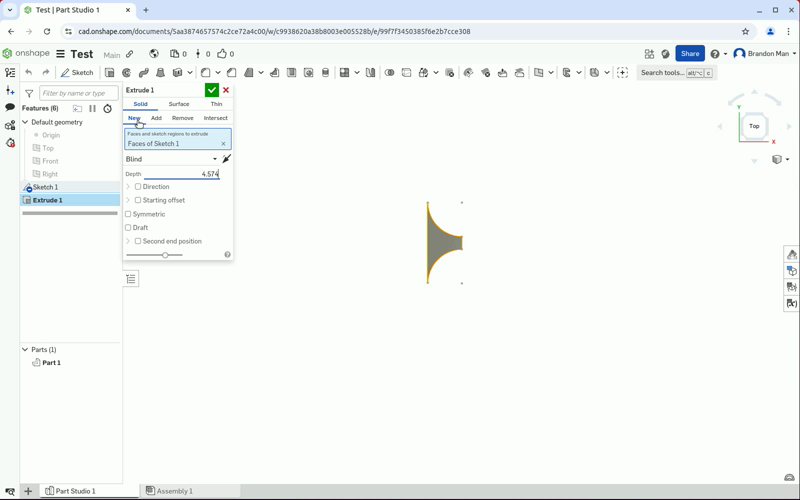
key(enter)
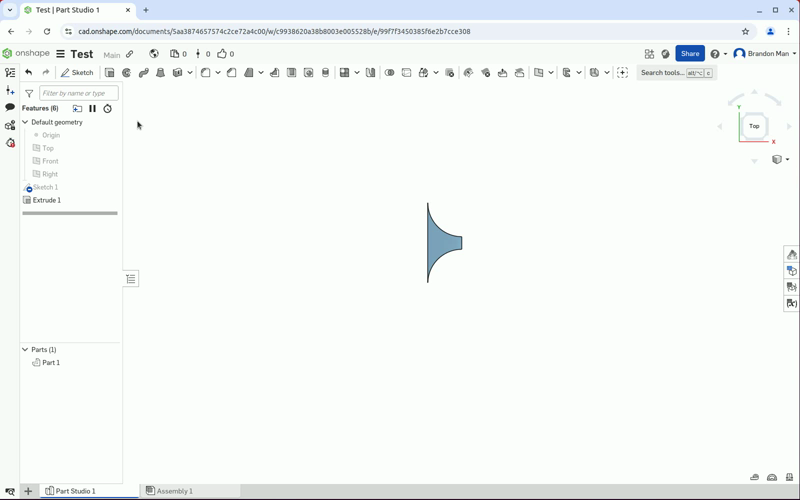
key(shift+h)
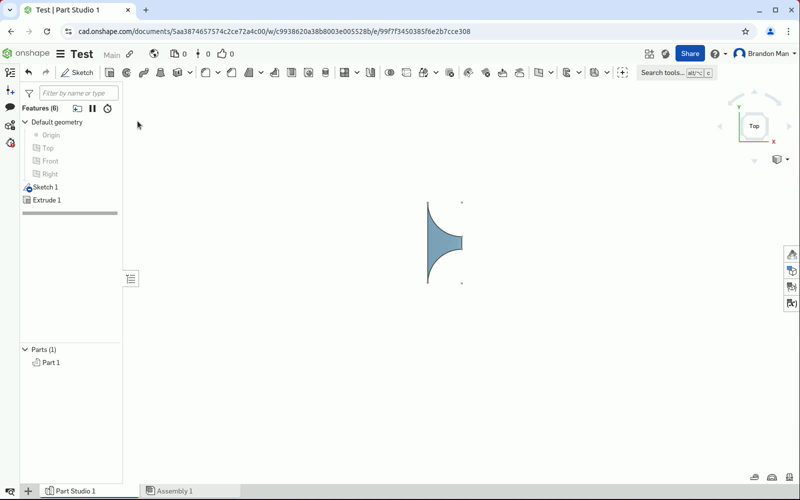
key(shift+h)
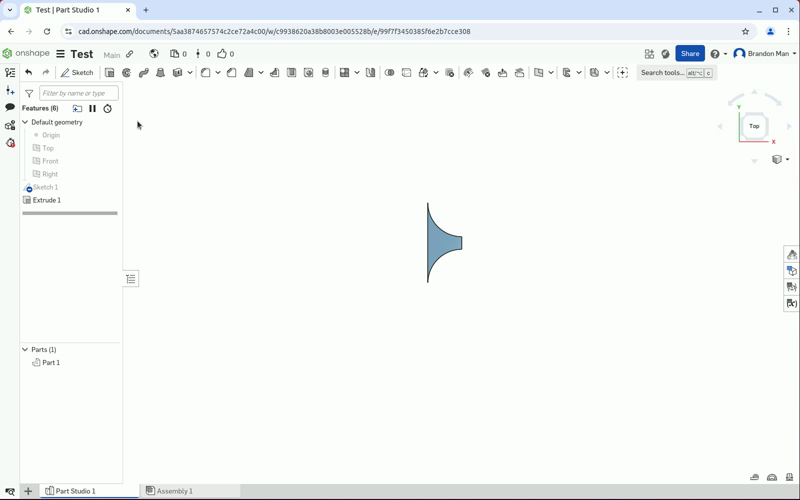
mouse_move(73, 189)
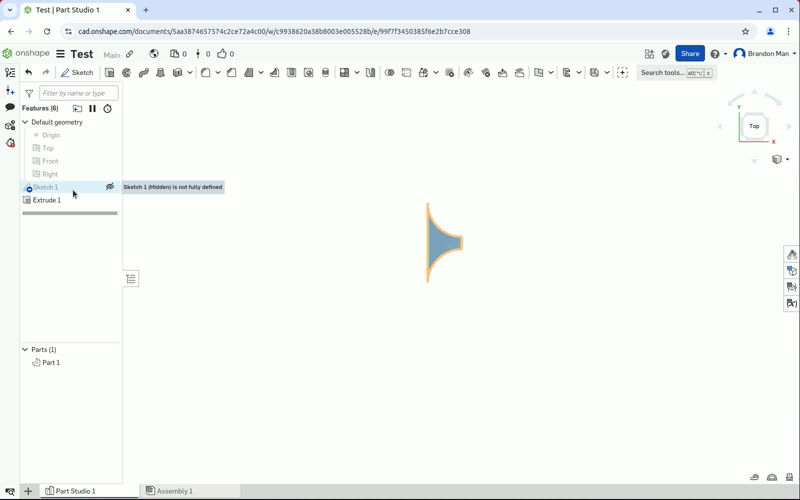
click(73, 189)
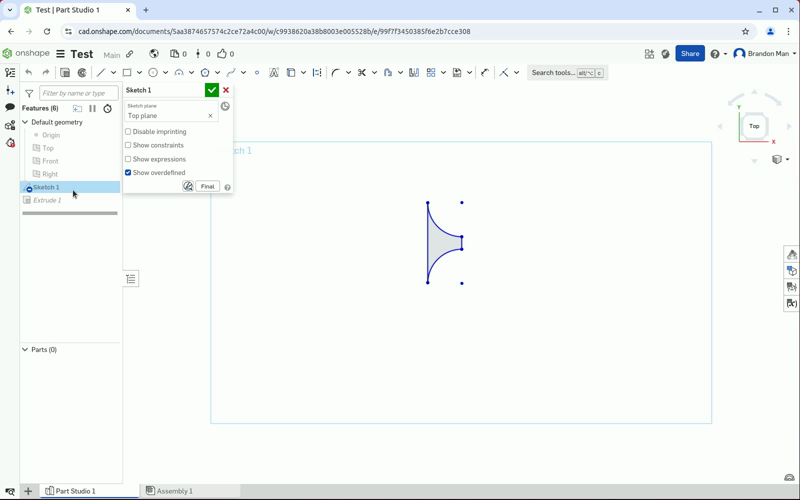
mouse_move(229, 92)
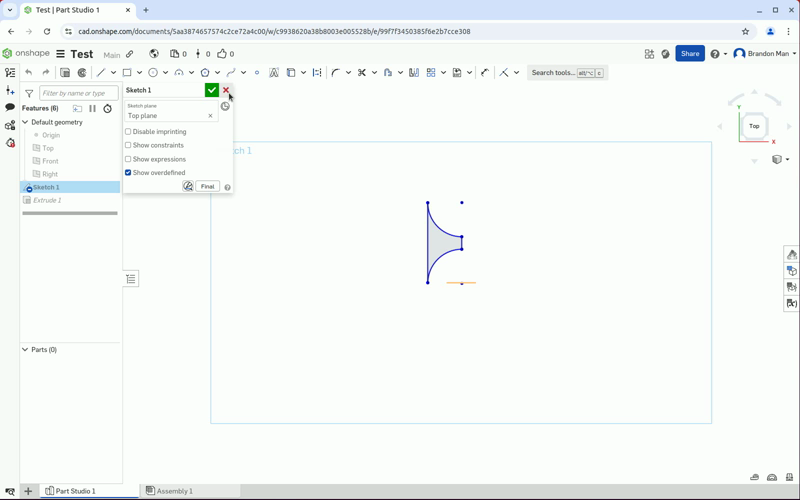
click(229, 92)
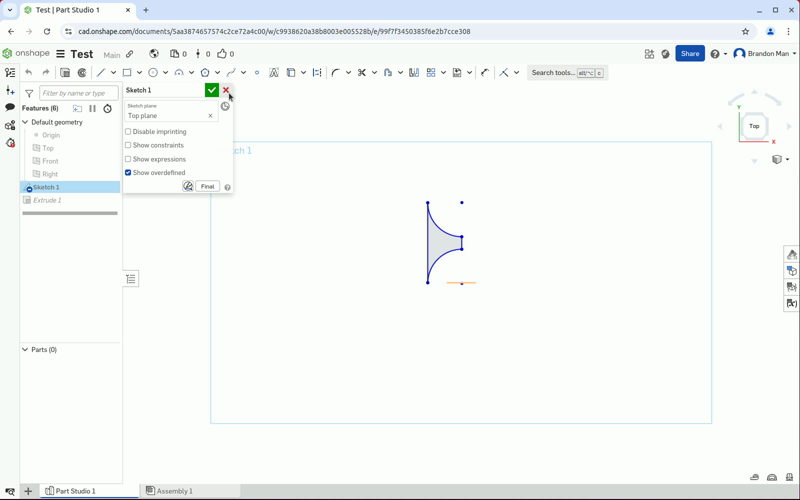
key(shift+s)
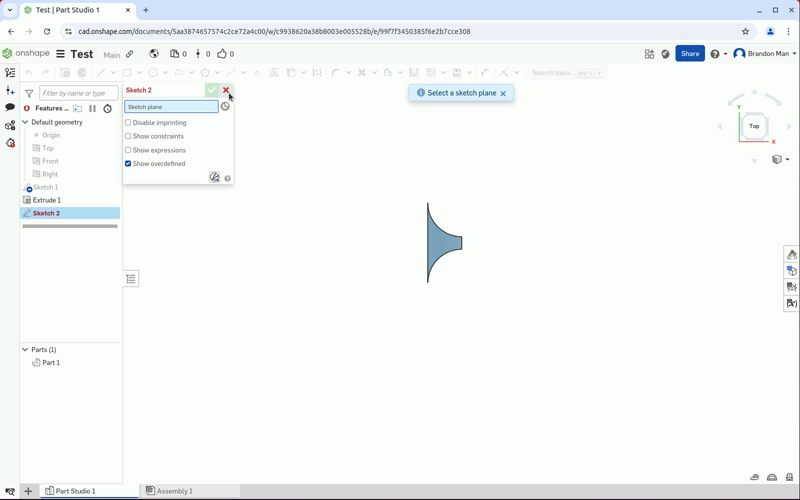
mouse_move(73, 150)
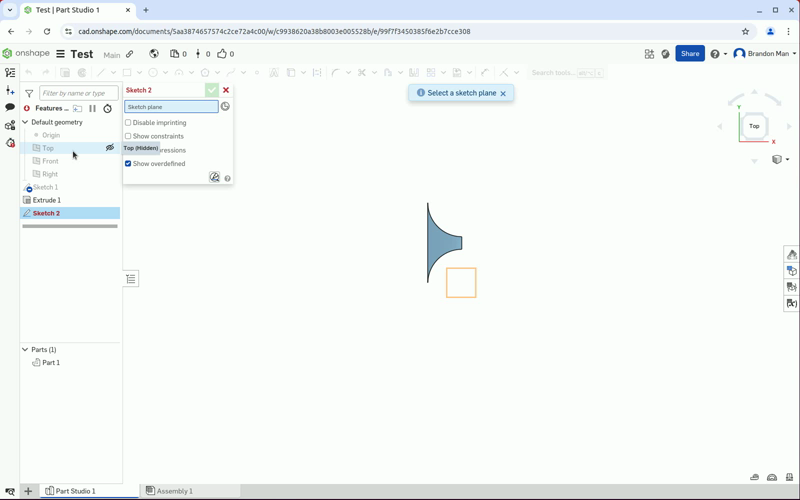
click(73, 150)
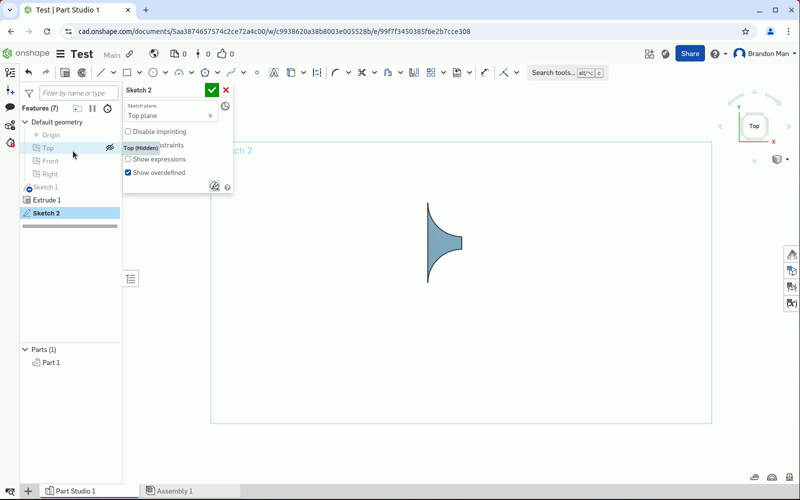
mouse_move(73, 352)
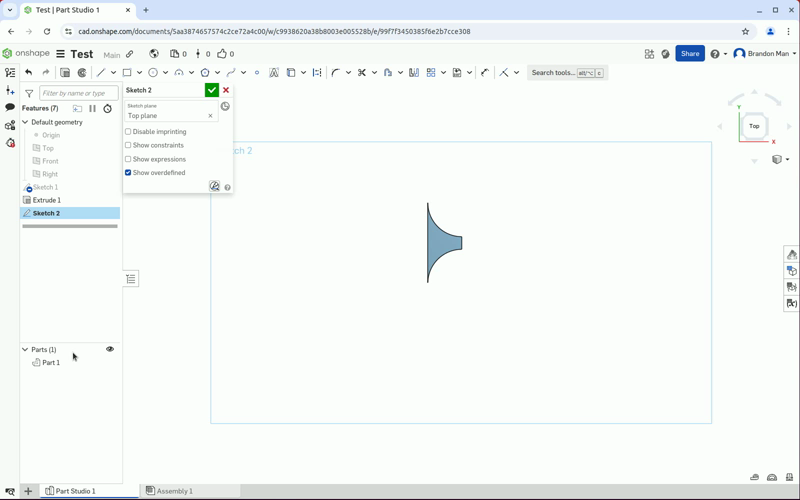
key(y)
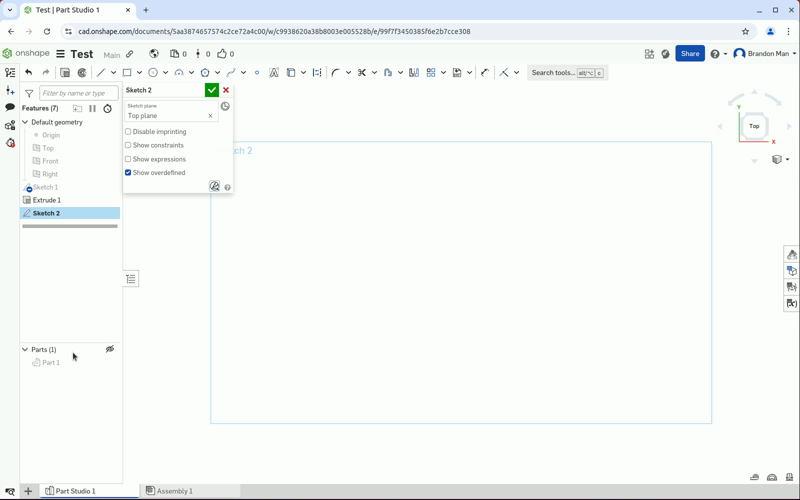
key(a)
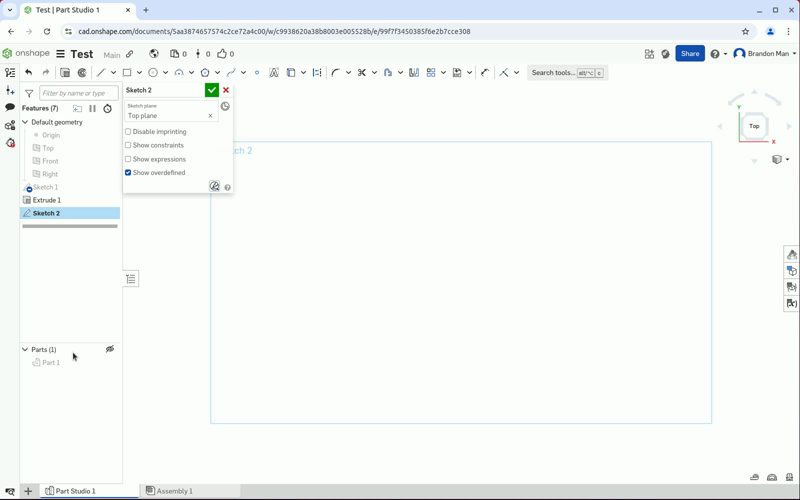
key_down(shift)
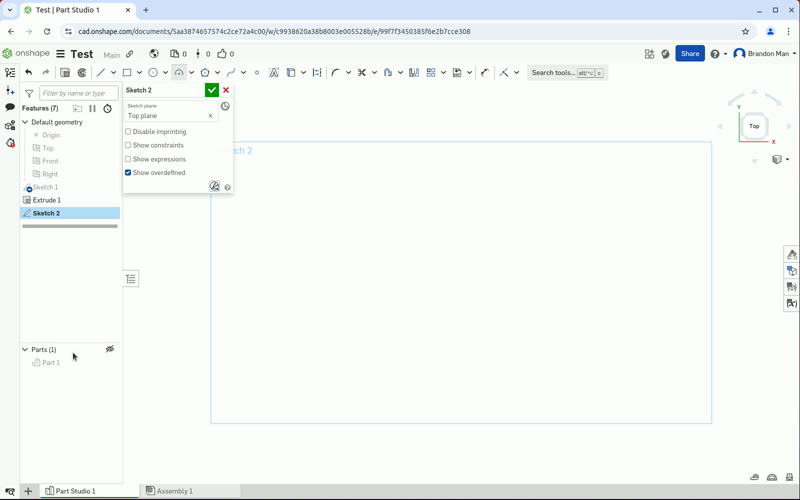
mouse_move(460, 250)
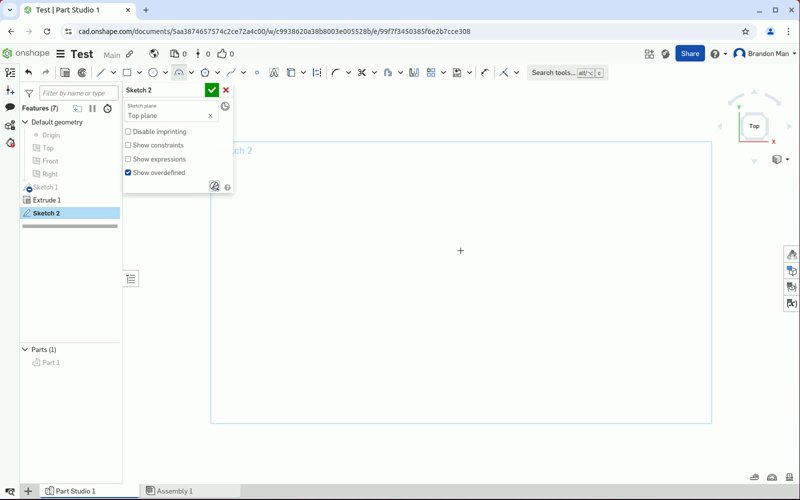
click(460, 250)
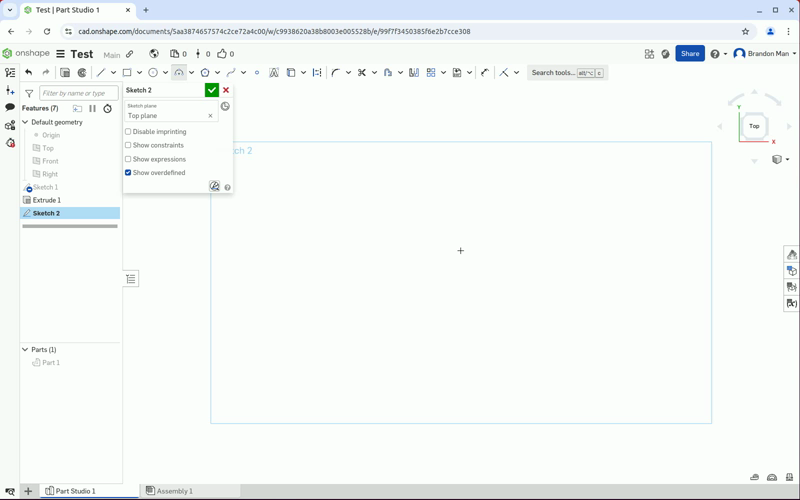
key_up(shift)
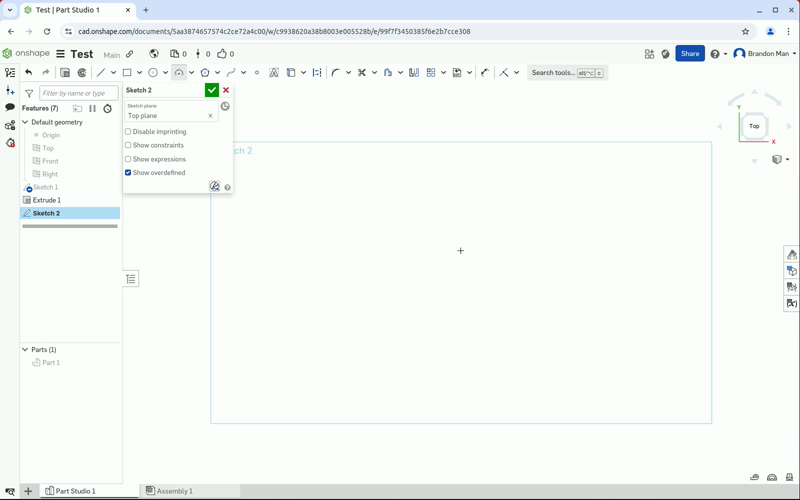
key_down(shift)
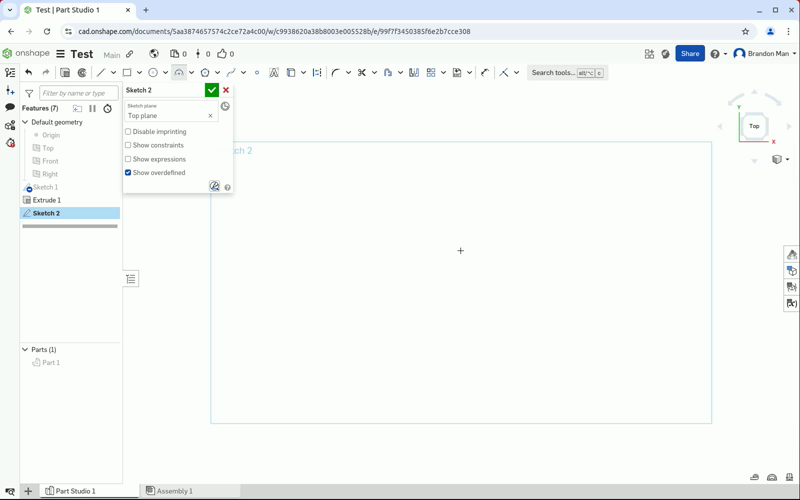
mouse_move(494, 283)
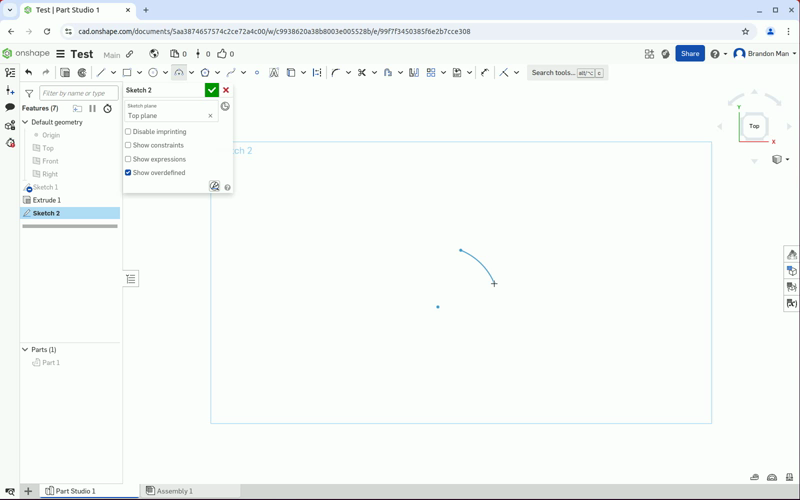
click(494, 283)
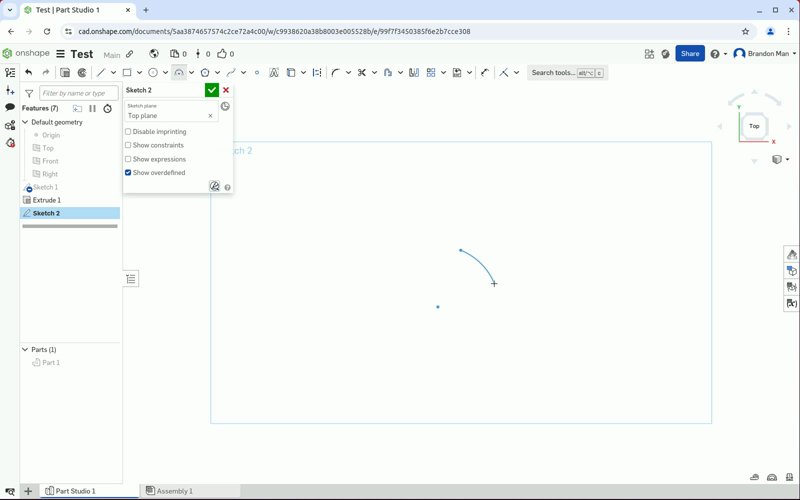
mouse_move(484, 259)
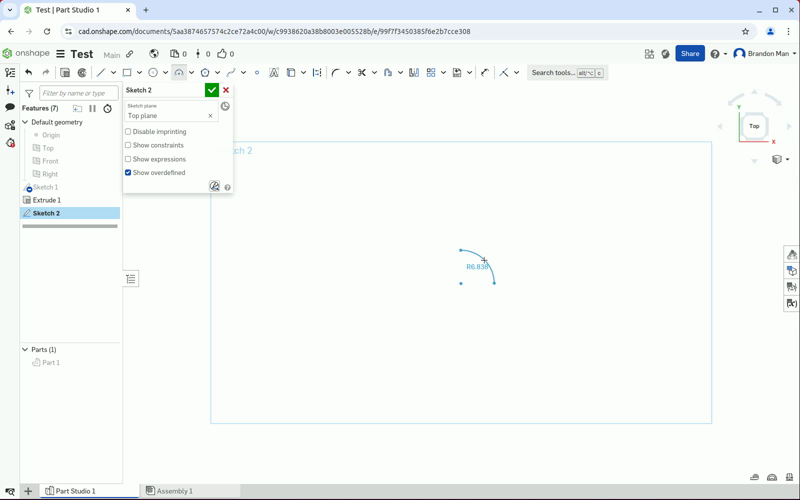
click(484, 259)
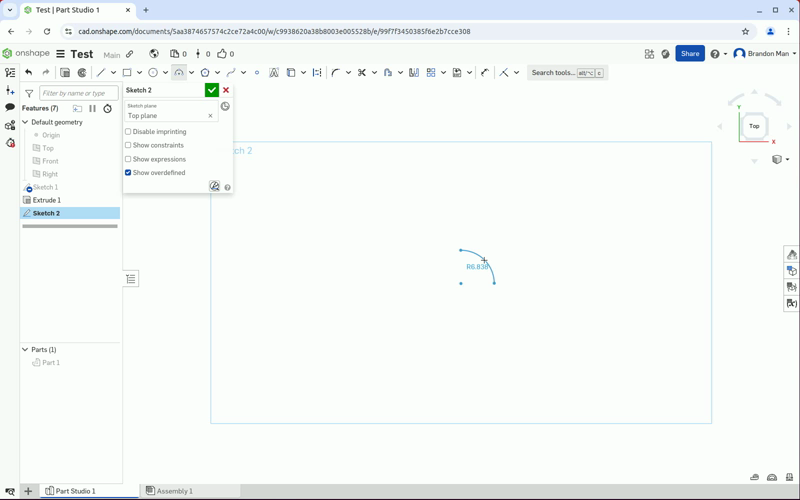
key_up(shift)
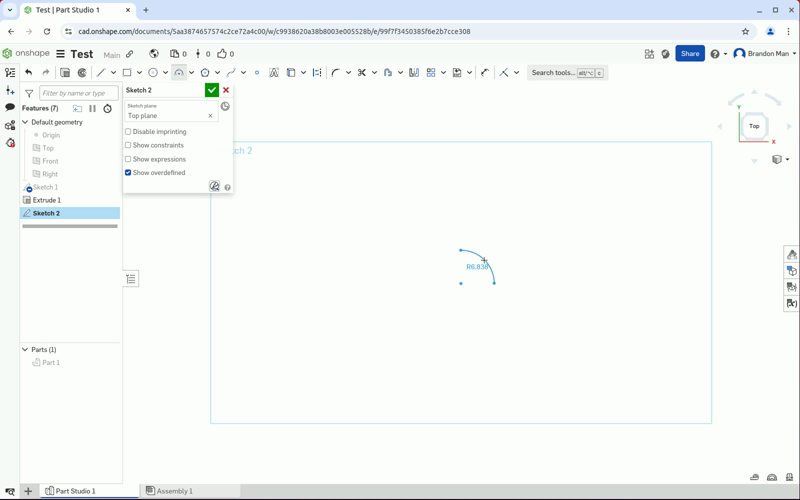
key(esc)
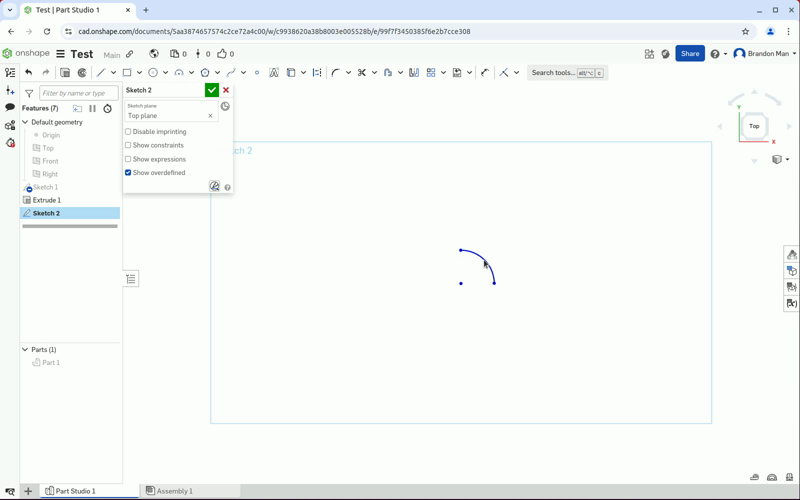
key(l)
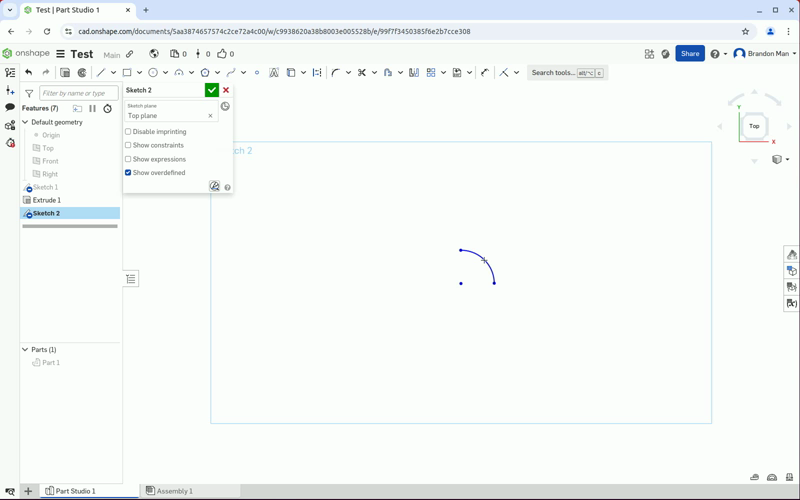
mouse_move(494, 283)
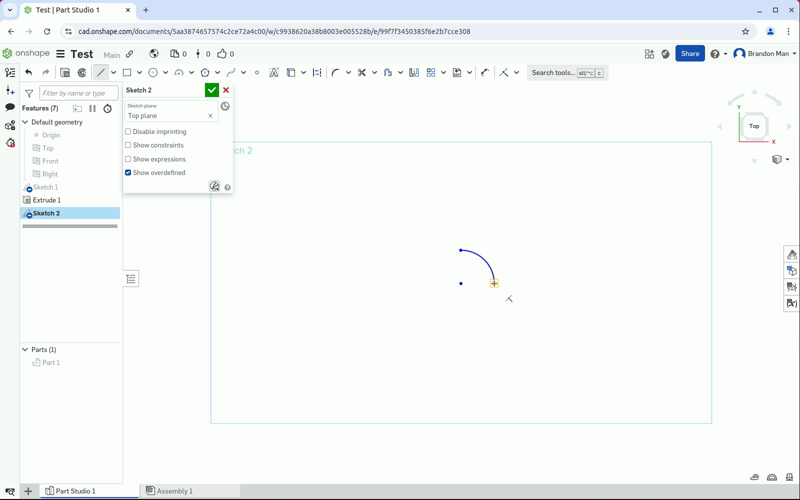
click(494, 283)
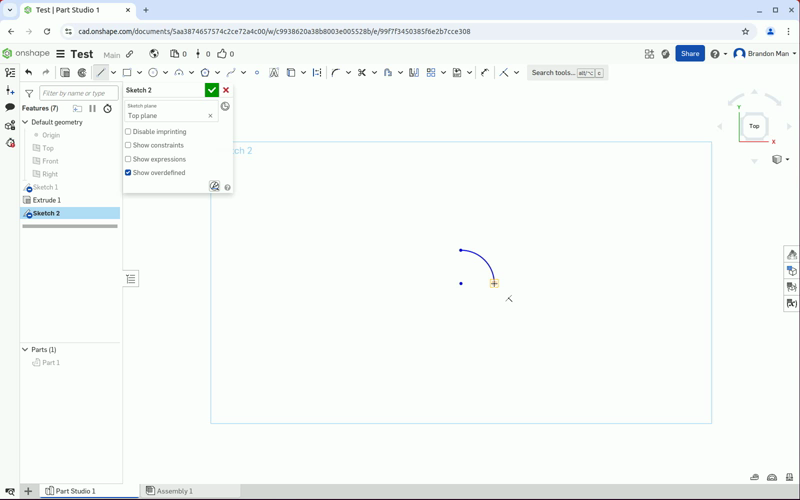
key_down(shift)
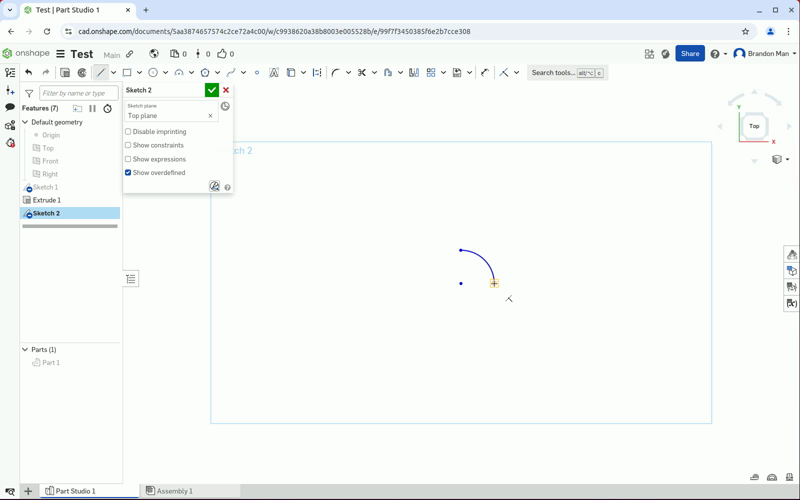
mouse_move(494, 203)
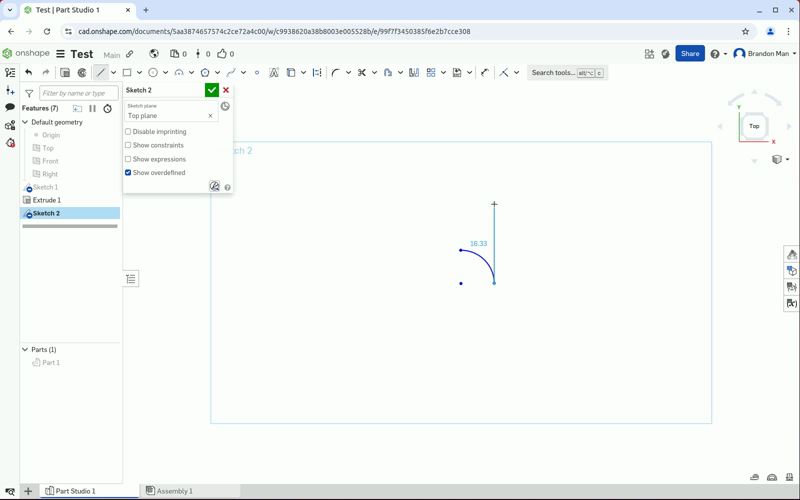
click(494, 203)
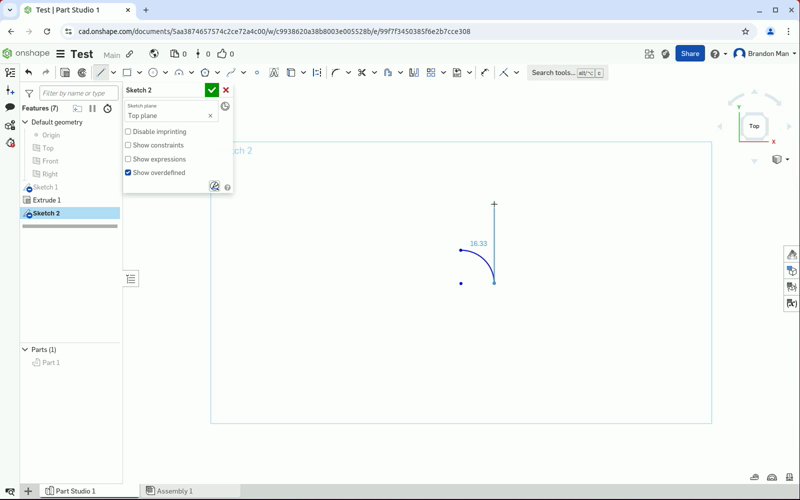
key_up(shift)
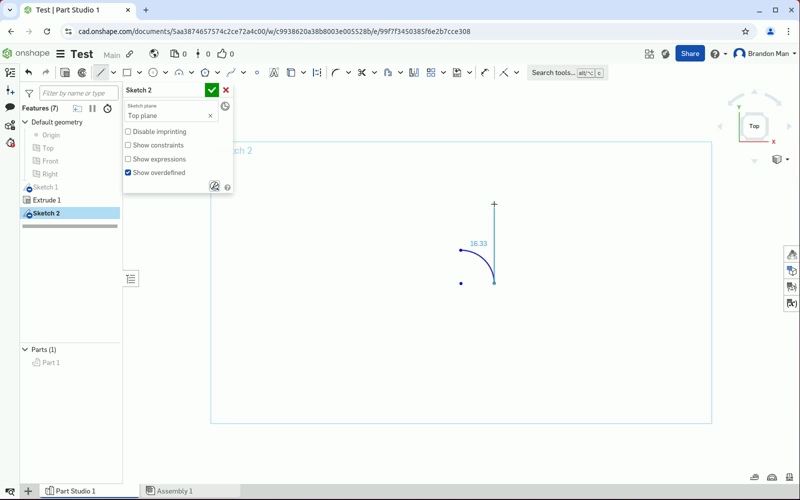
key(esc)
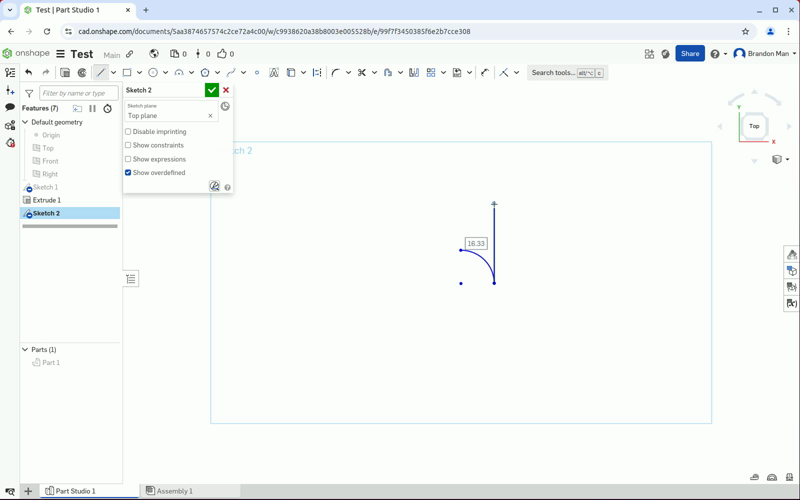
key(a)
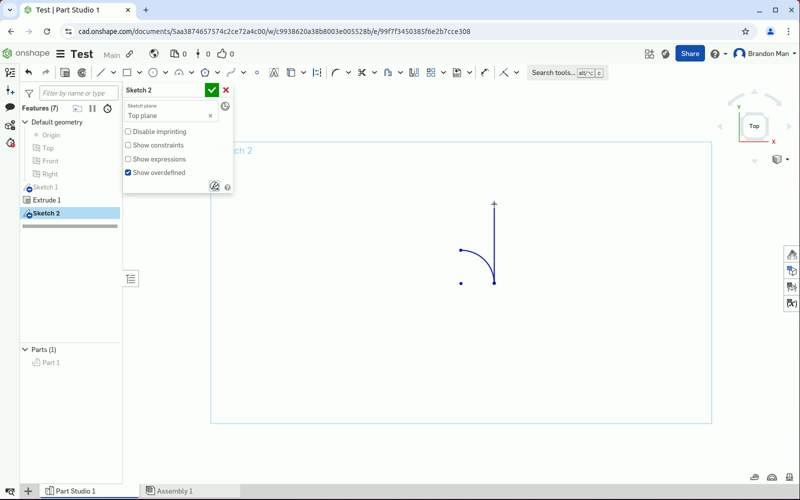
mouse_move(494, 203)
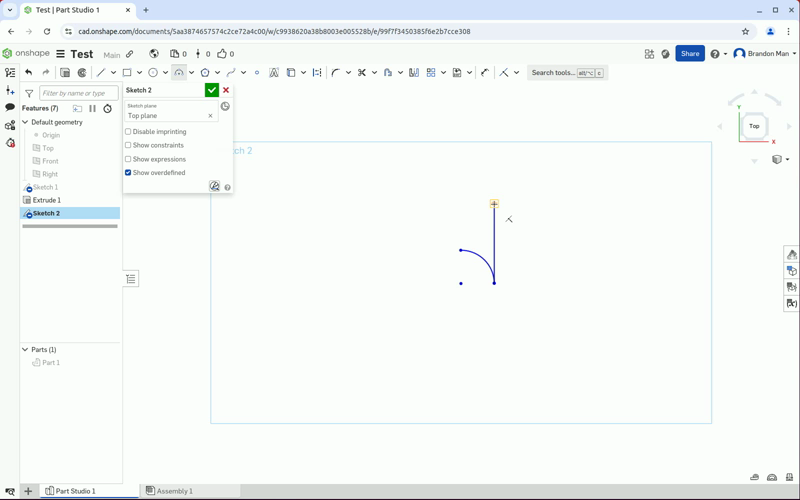
click(494, 203)
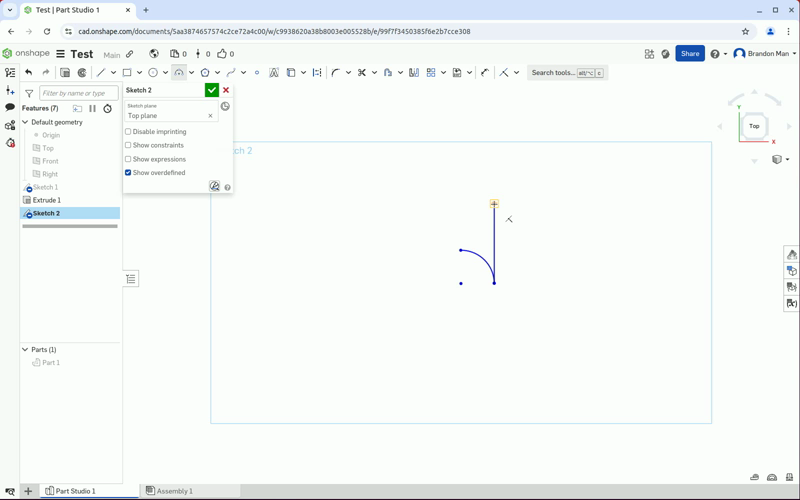
key_down(shift)
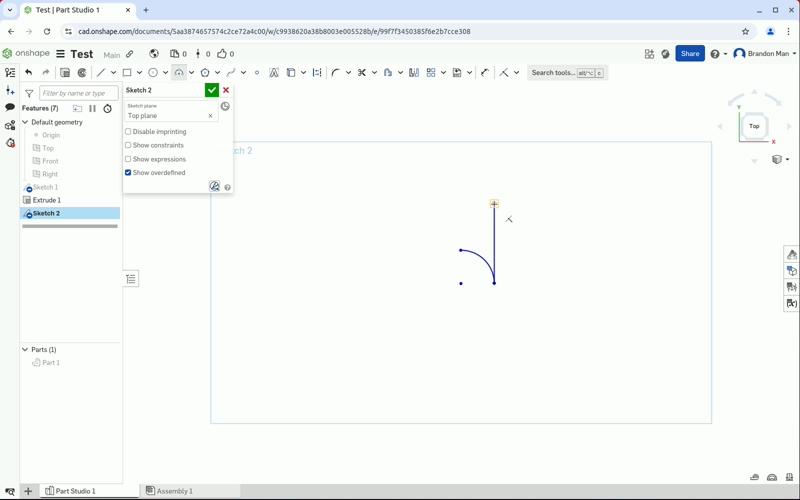
mouse_move(460, 237)
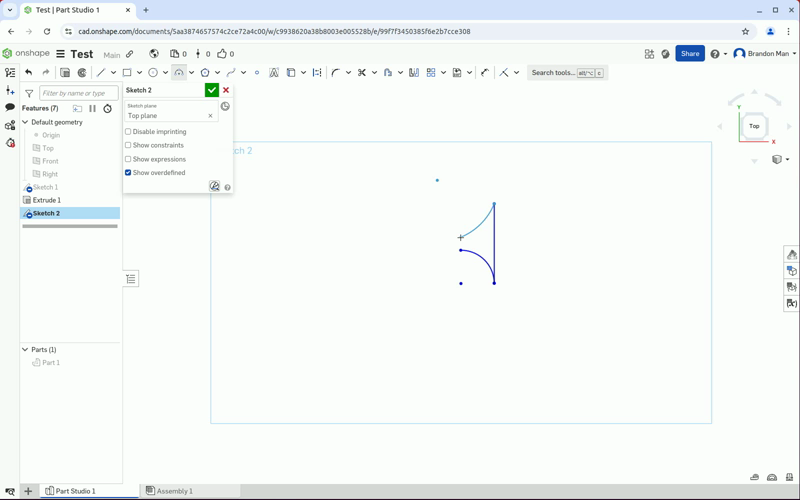
click(460, 237)
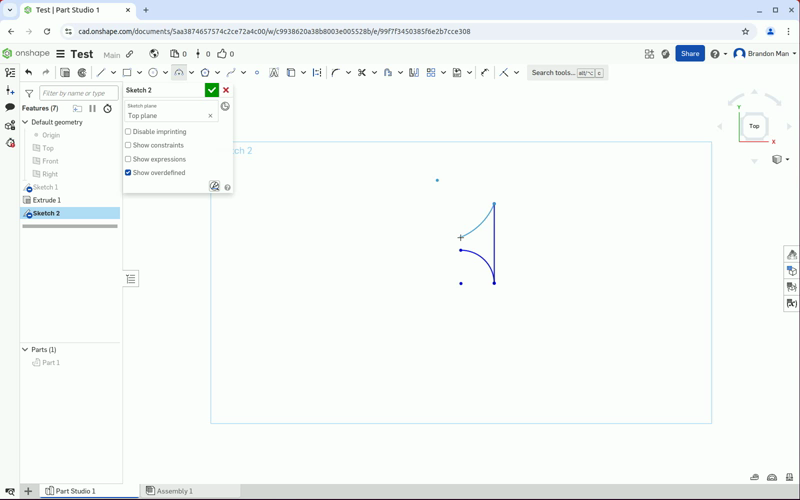
mouse_move(484, 227)
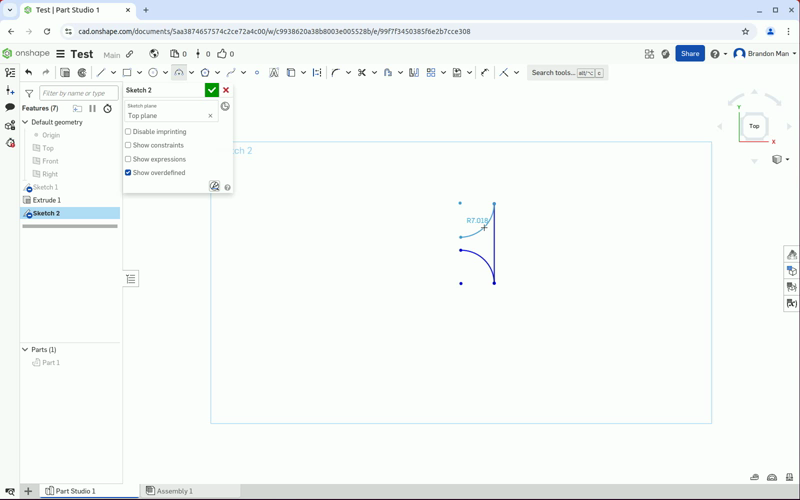
click(484, 227)
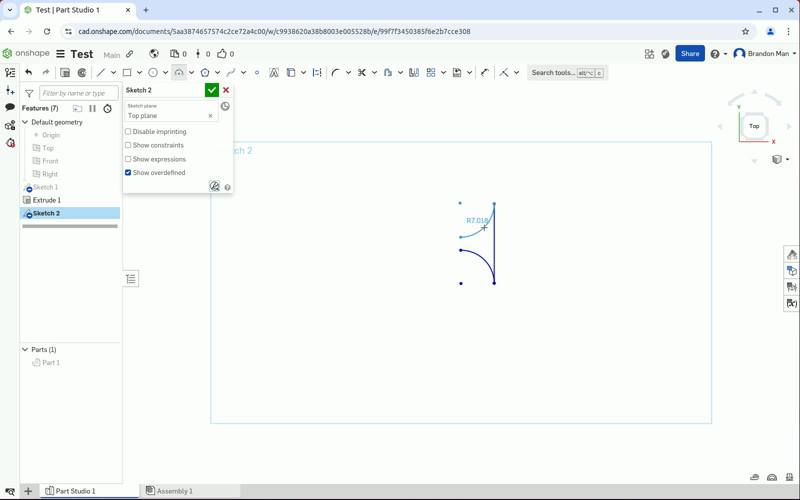
key_up(shift)
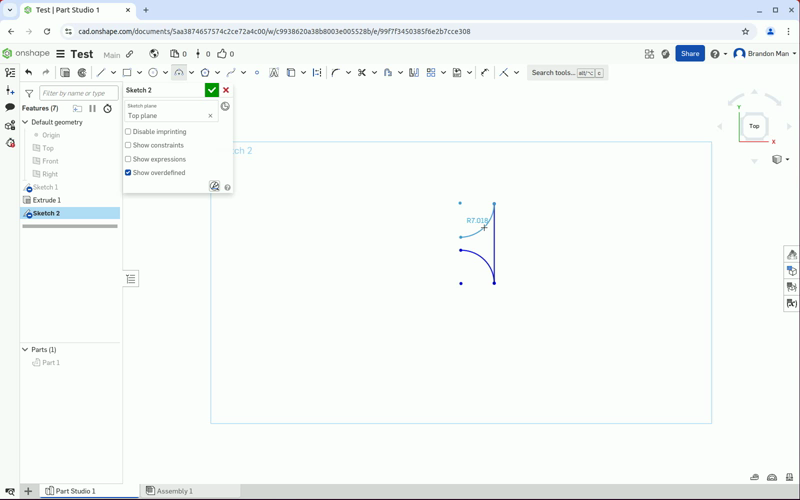
key(esc)
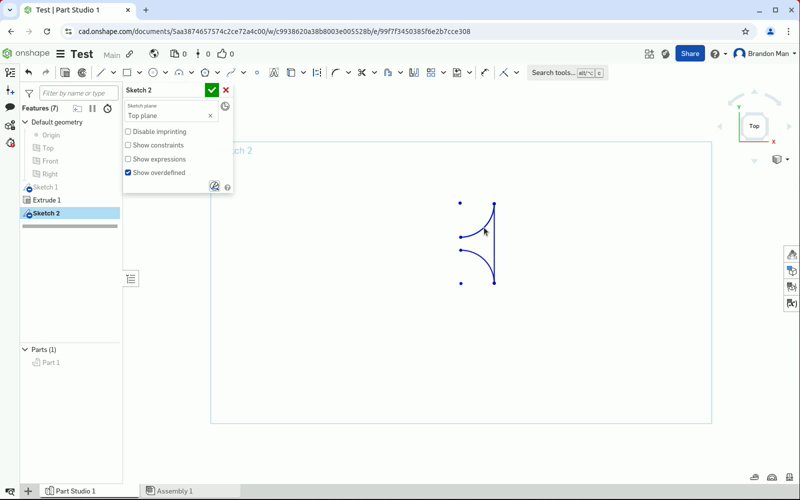
key(l)
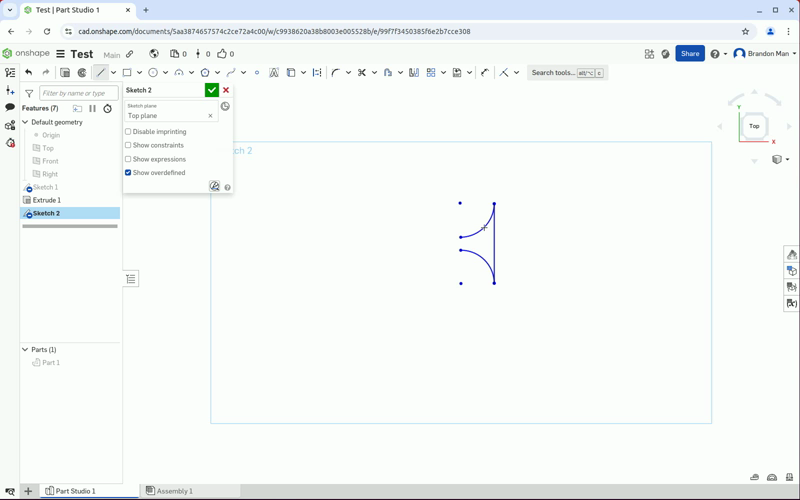
mouse_move(460, 237)
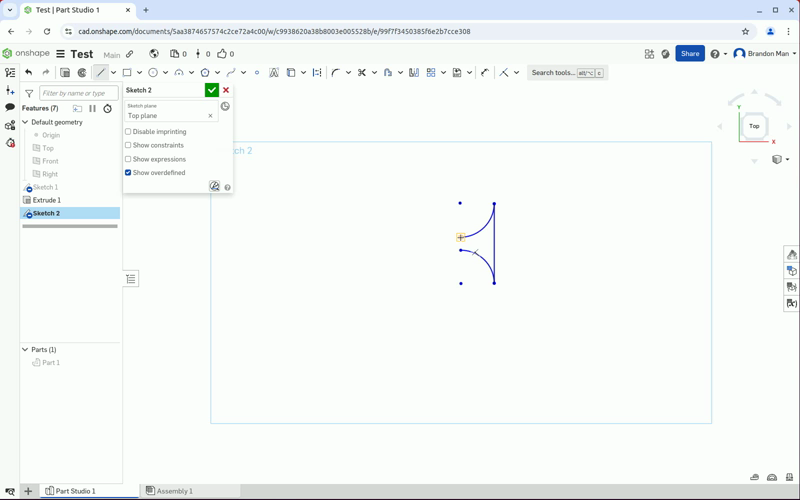
click(460, 237)
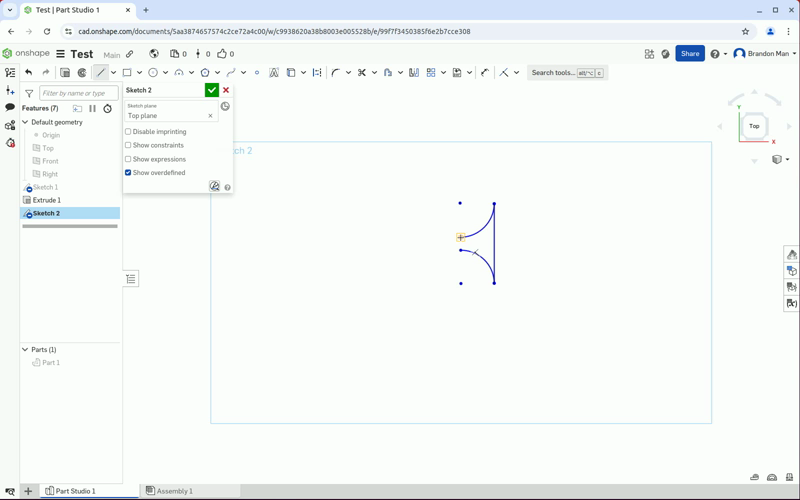
mouse_move(490, 237)
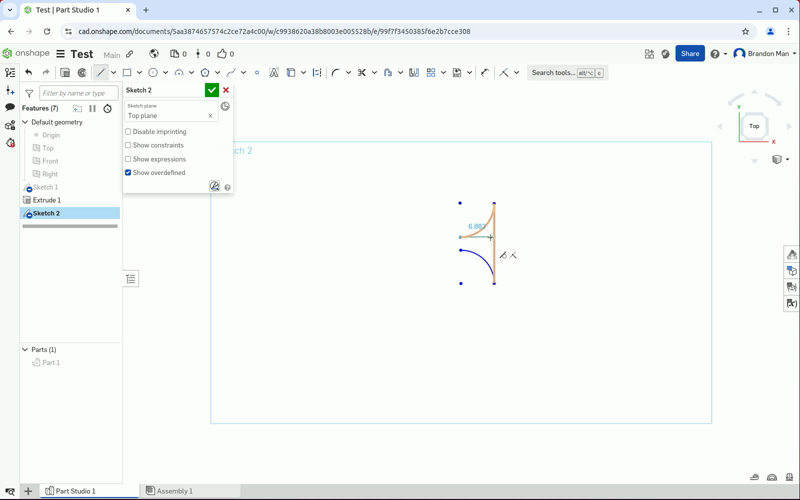
key_down(shift)
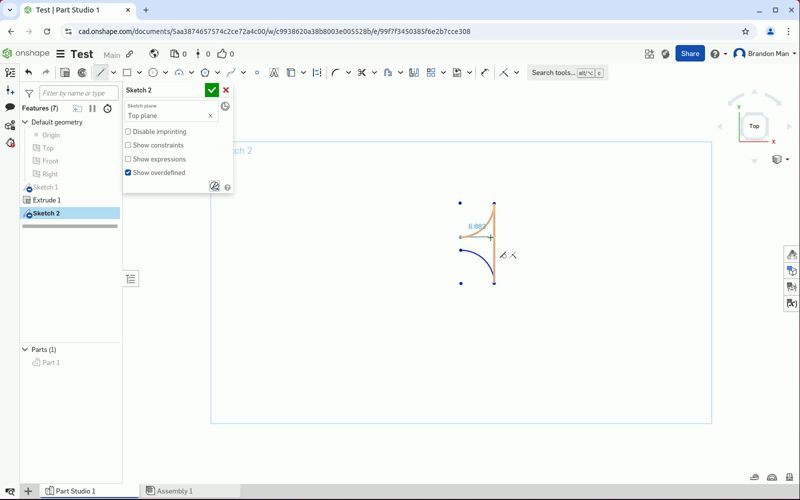
mouse_move(460, 250)
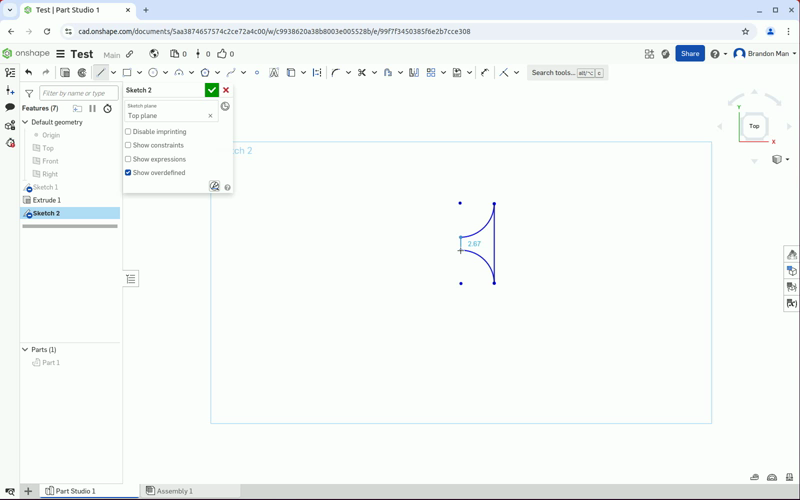
key_up(shift)
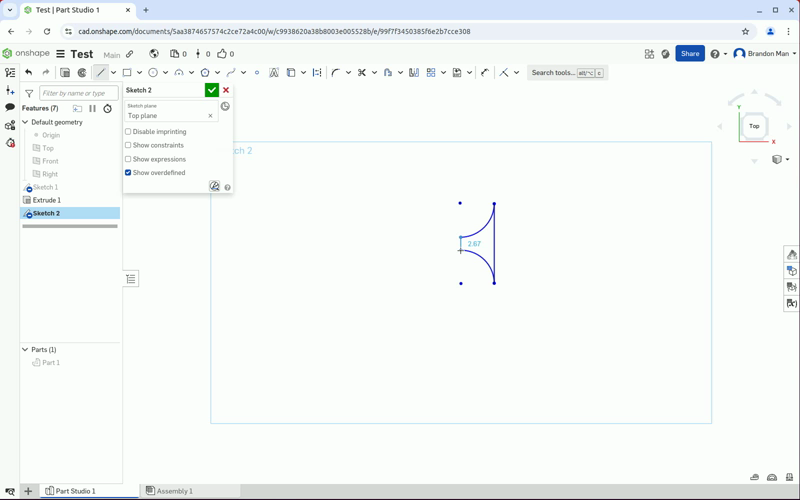
click(460, 250)
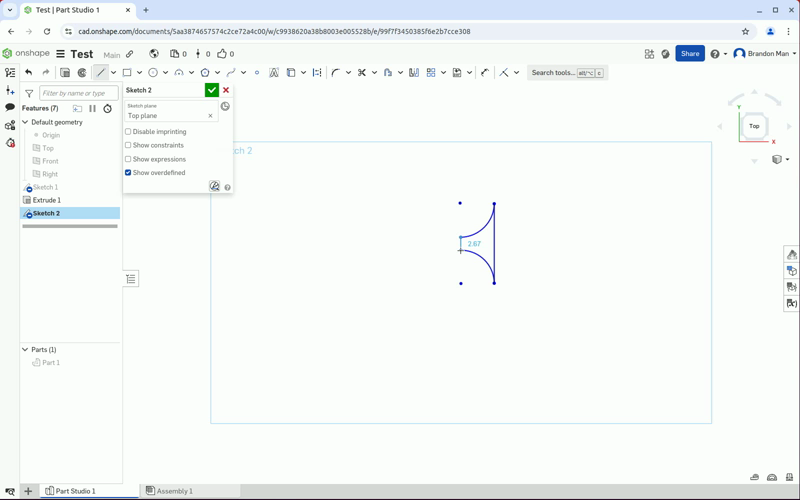
key(esc)
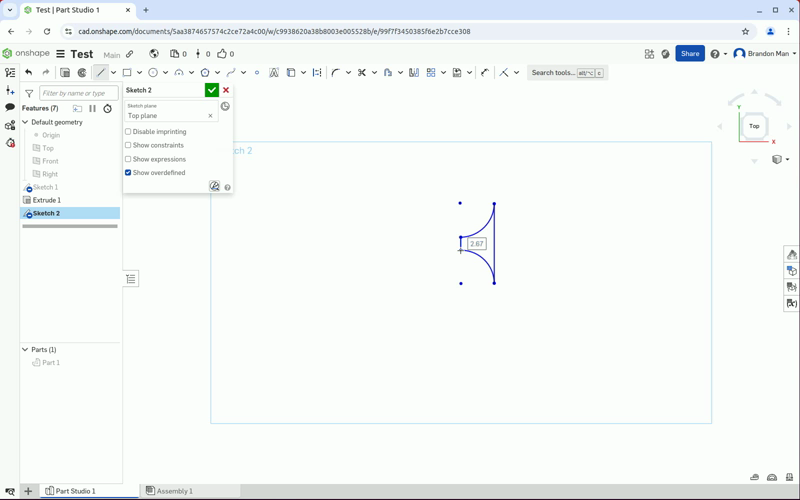
mouse_move(470, 247)
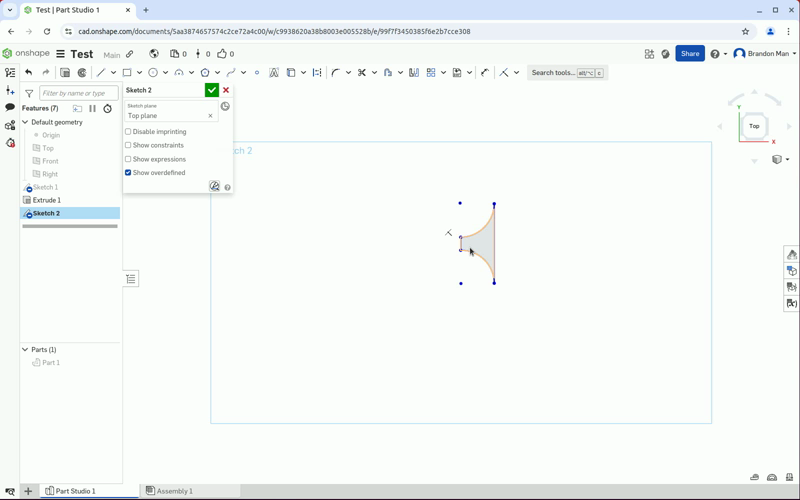
scroll(6)
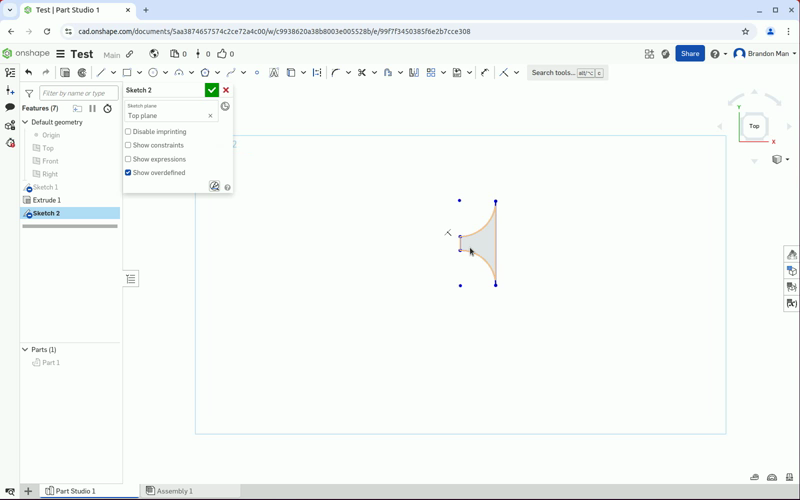
scroll(6)
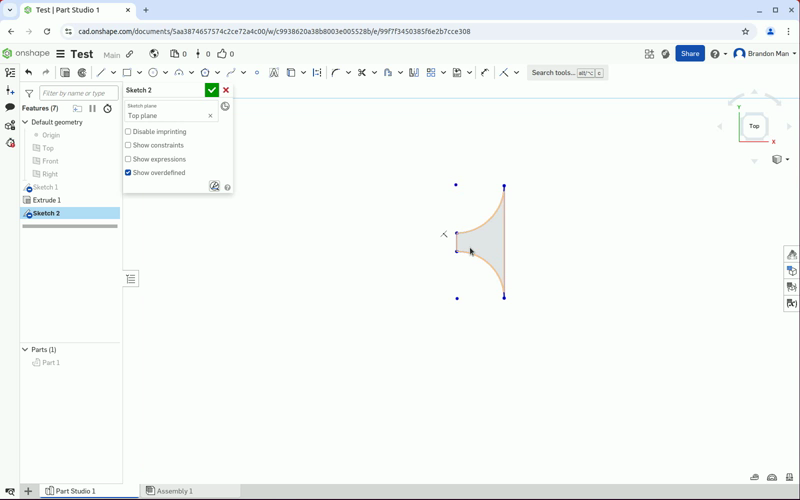
scroll(6)
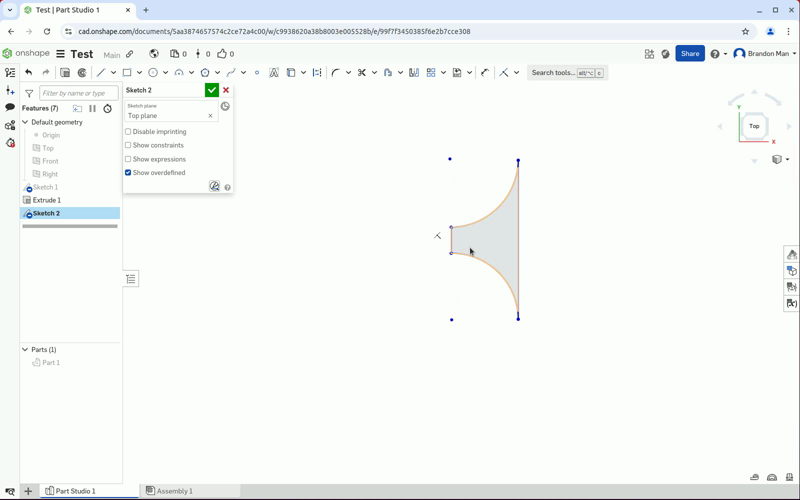
scroll(6)
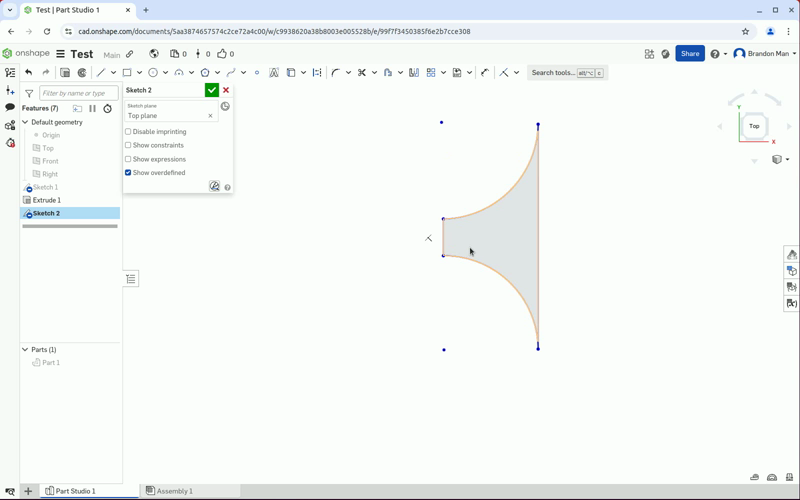
scroll(6)
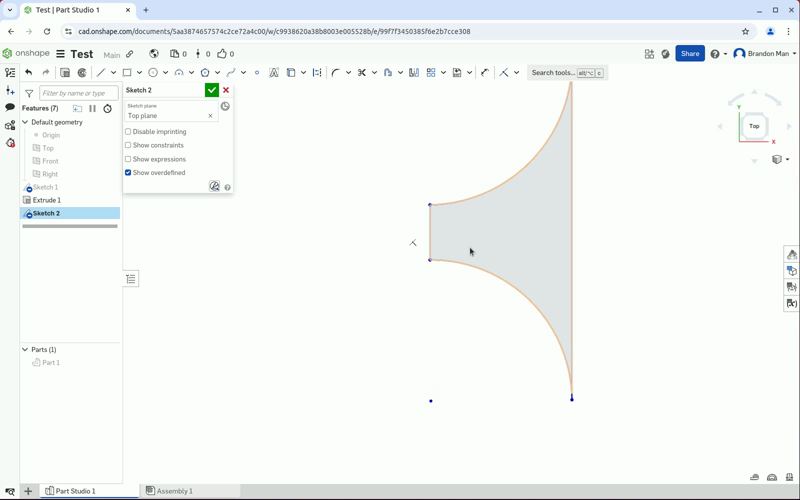
scroll(6)
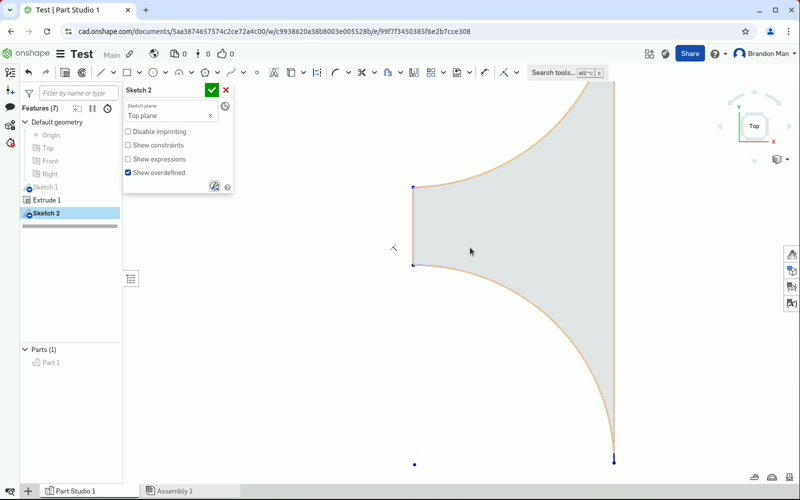
scroll(6)
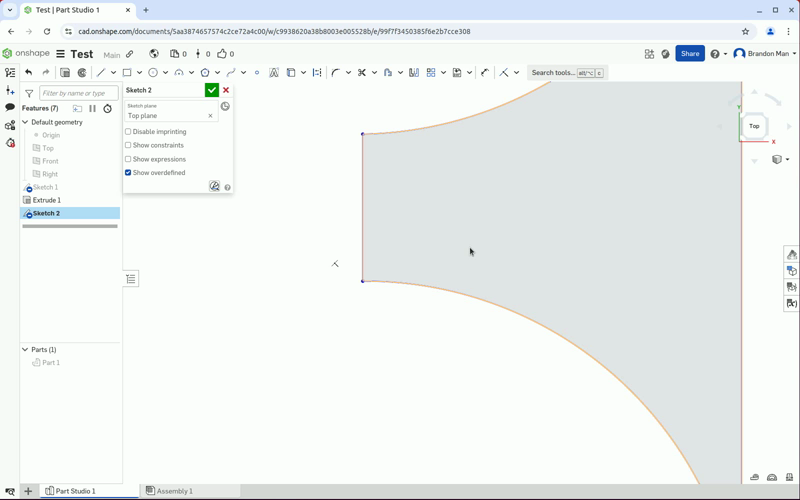
click(470, 247)
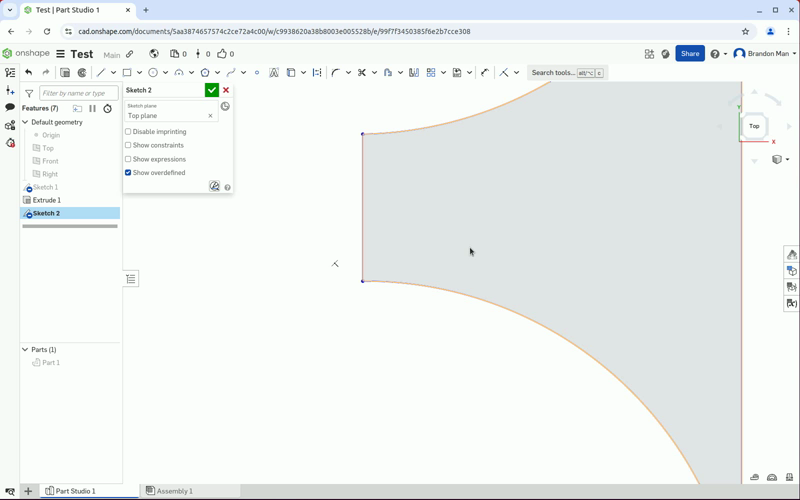
scroll(-6)
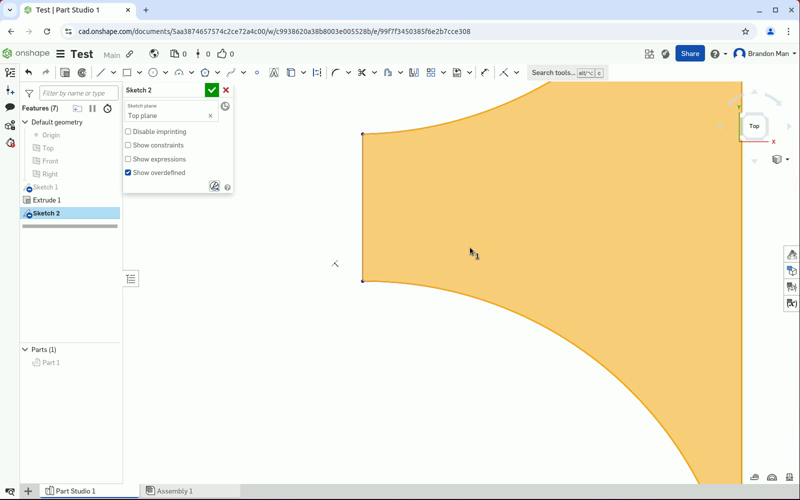
scroll(-6)
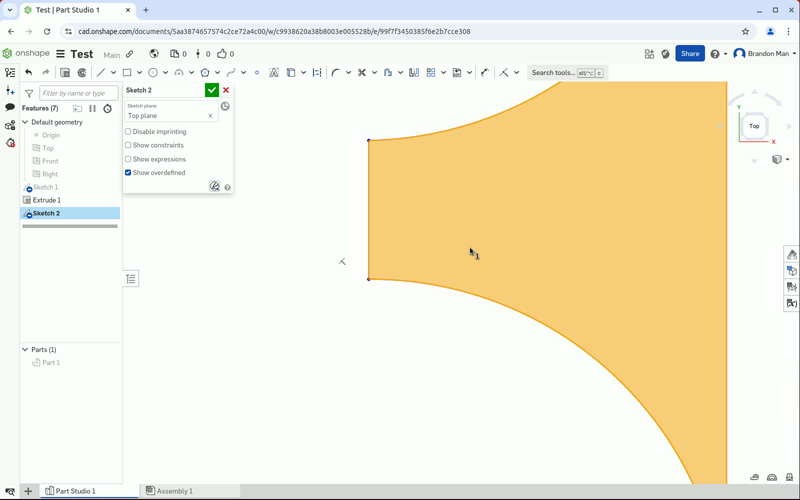
scroll(-6)
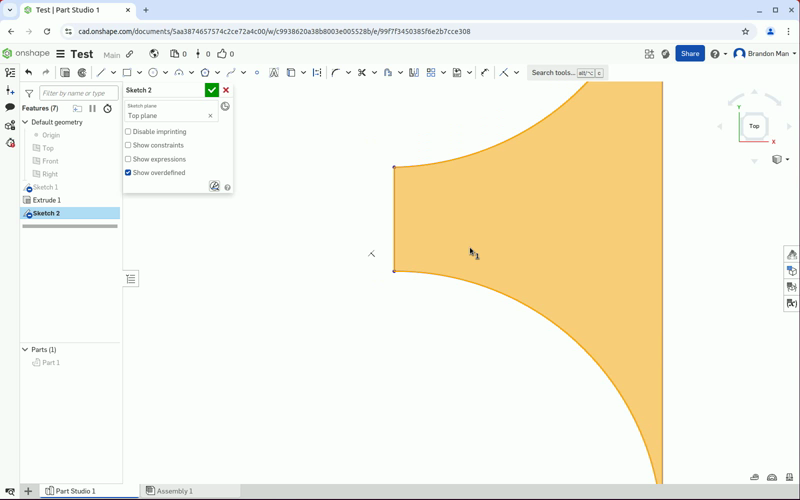
scroll(-6)
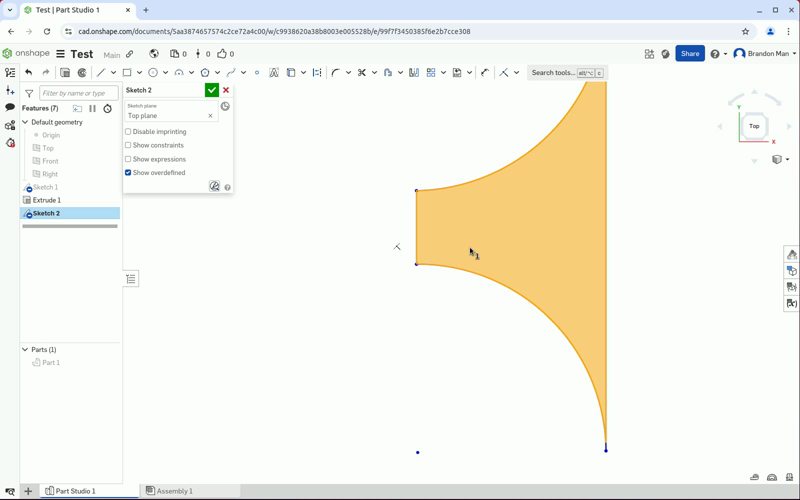
scroll(-6)
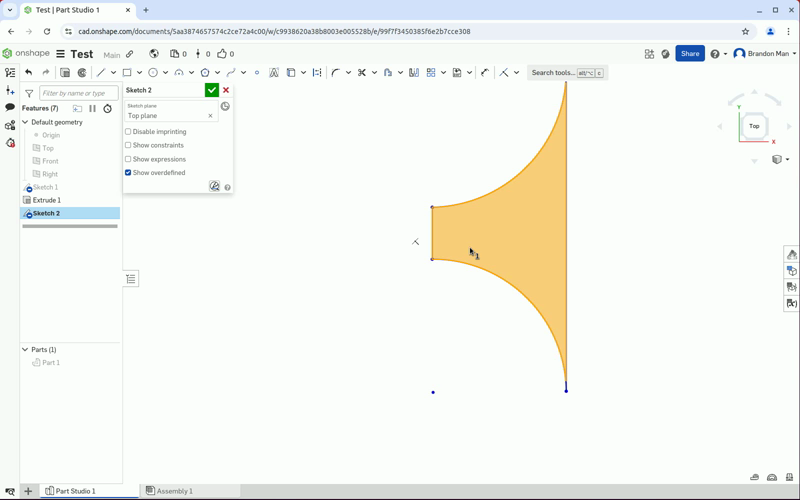
scroll(-6)
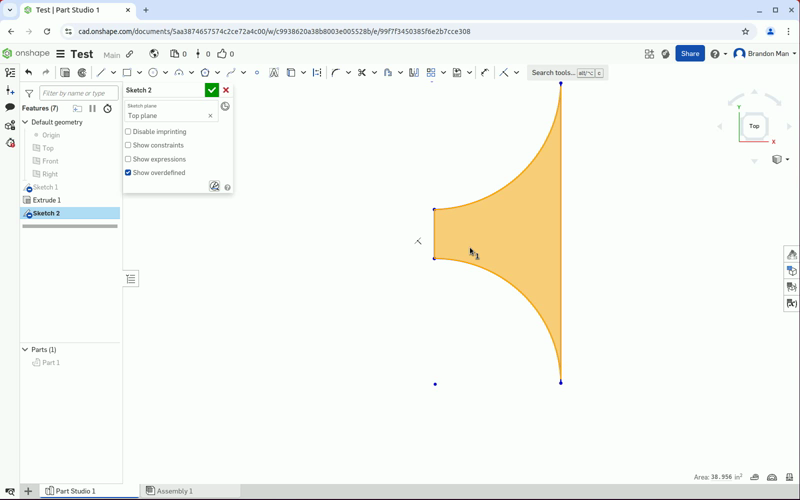
scroll(-6)
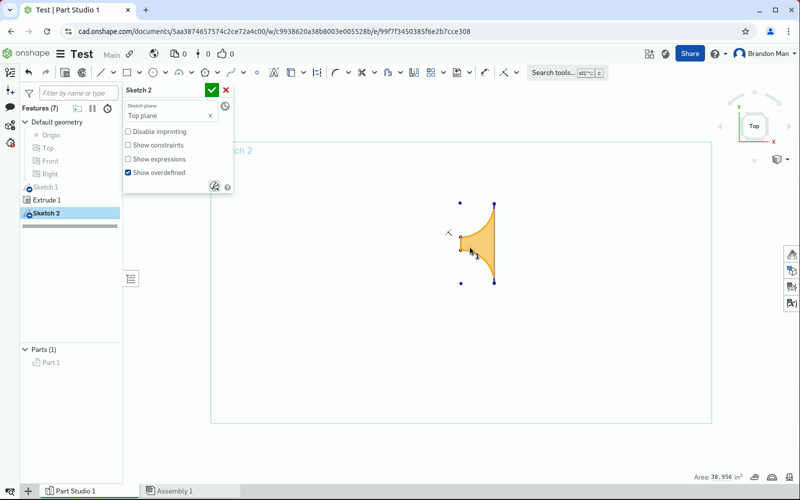
mouse_move(73, 352)
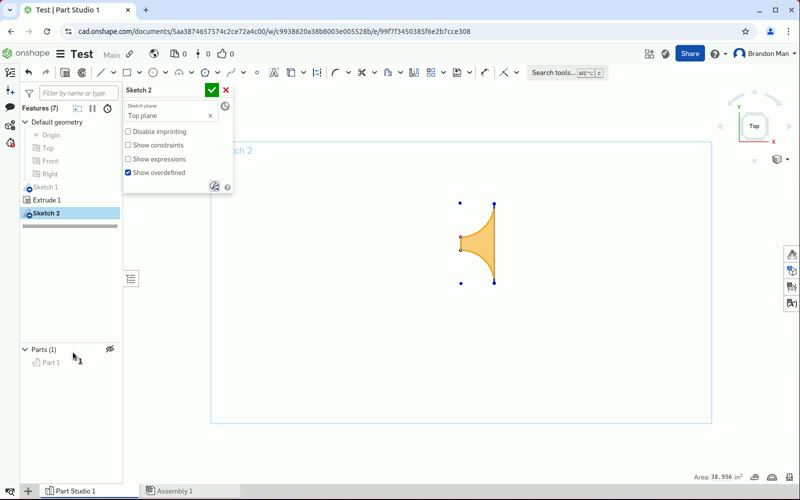
key(shift+y)
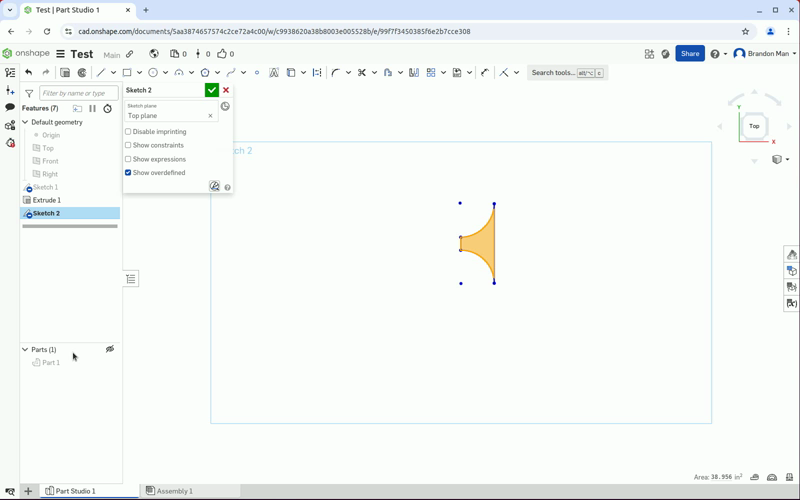
key(shift+e)
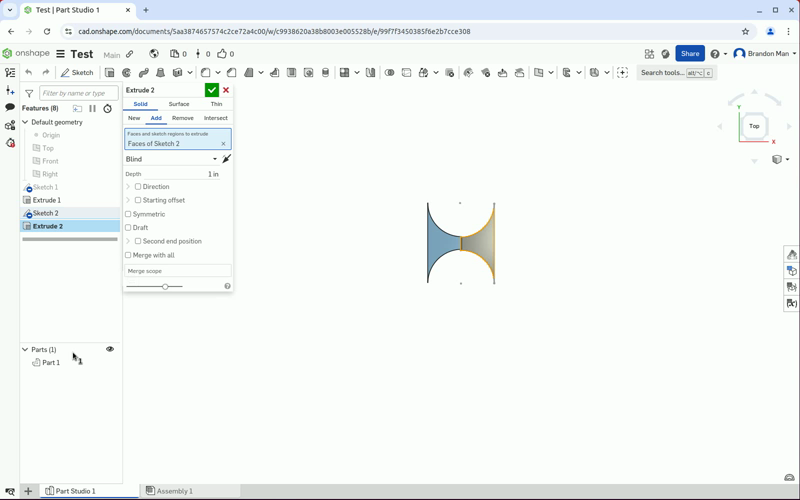
mouse_move(143, 106)
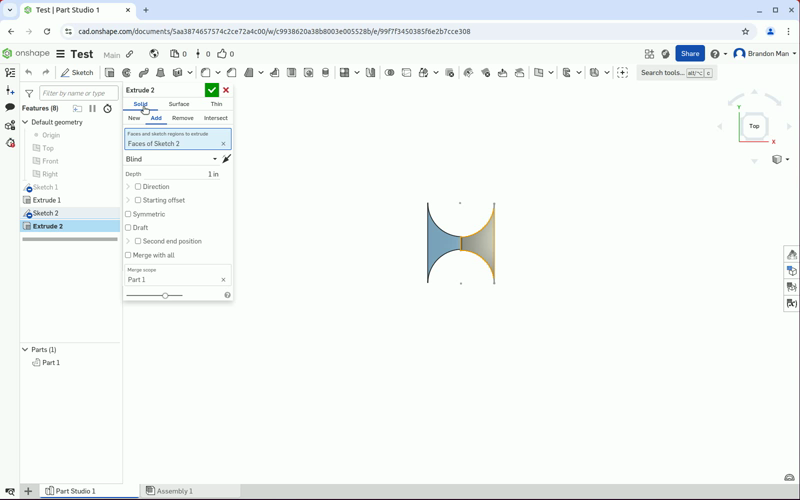
click(143, 106)
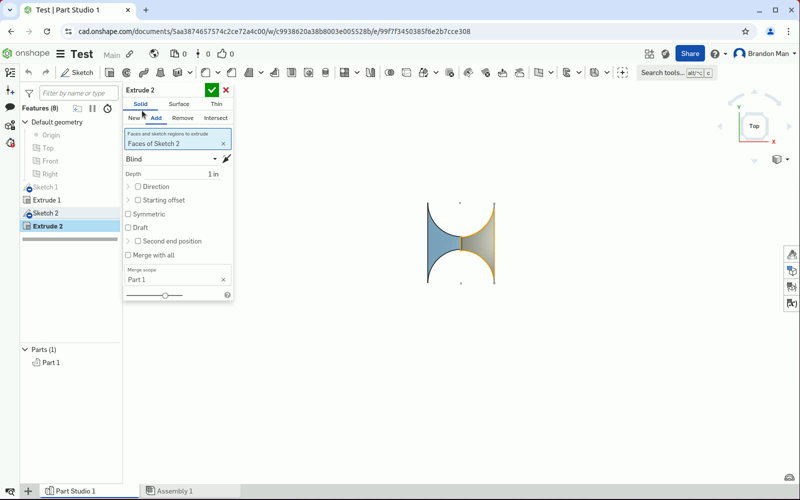
mouse_move(137, 120)
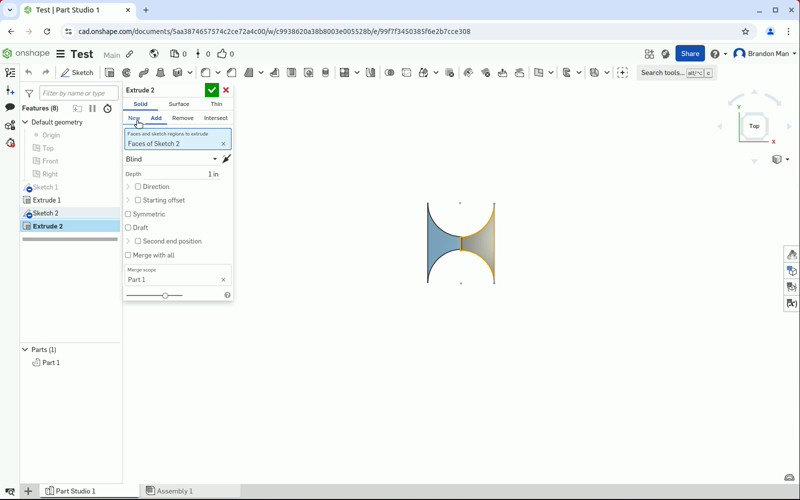
click(137, 120)
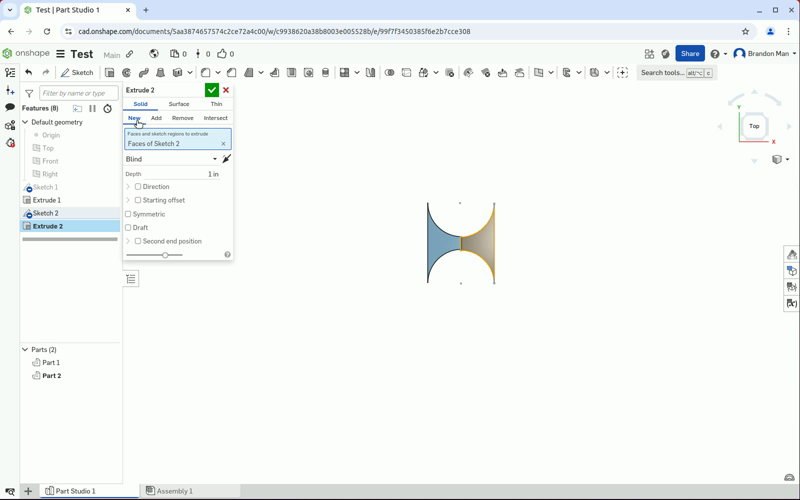
key(tab, 4)
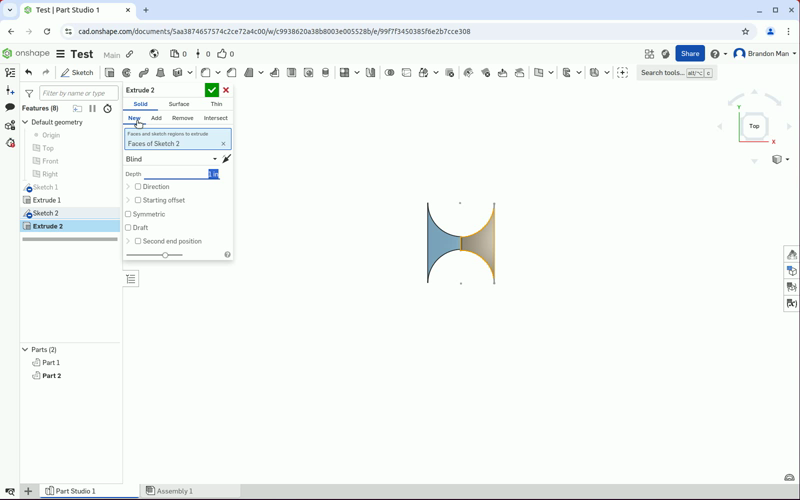
text(4.574)
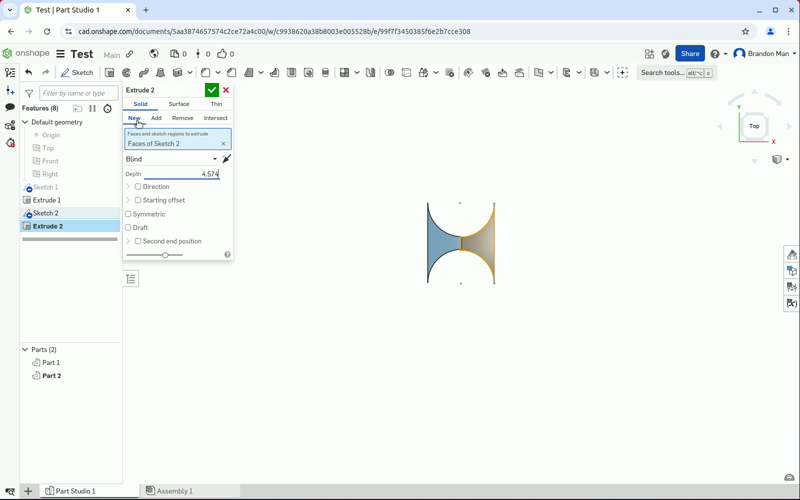
key(enter)
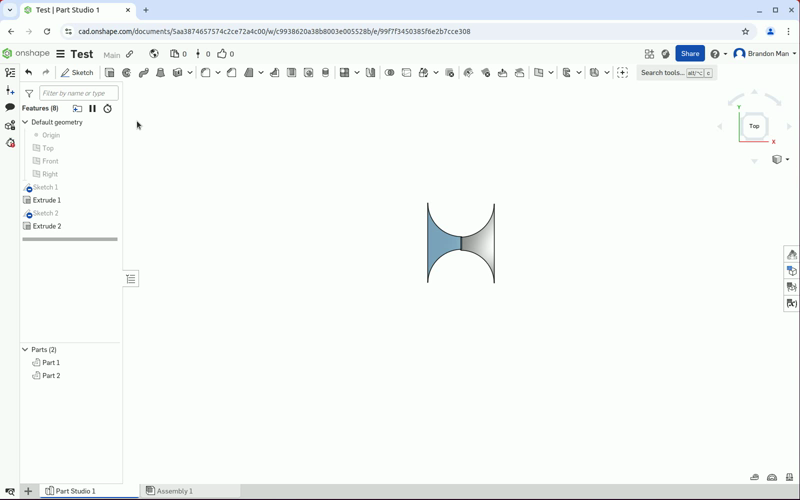
key(shift+h)
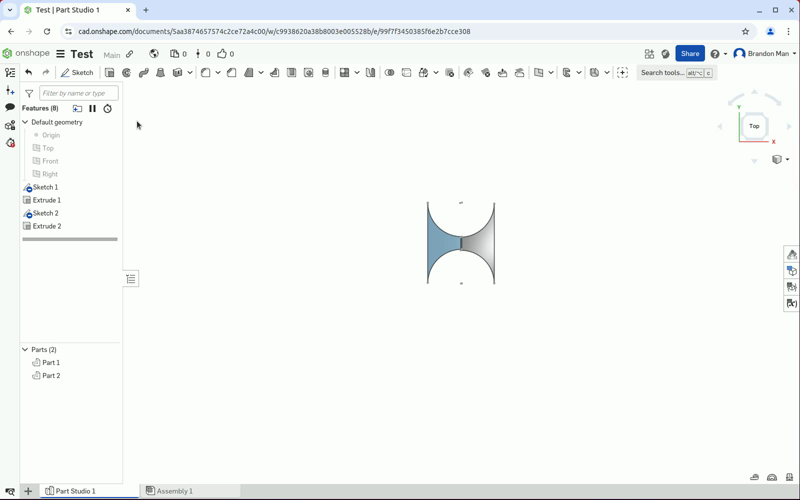
key(shift+h)
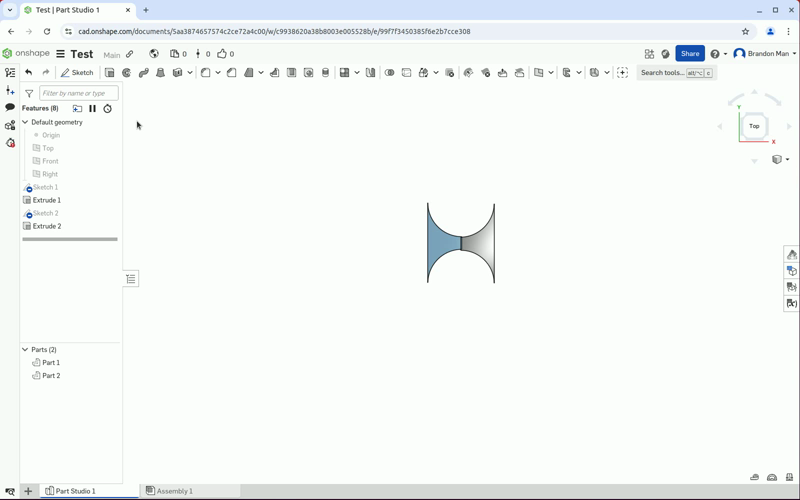
mouse_move(73, 189)
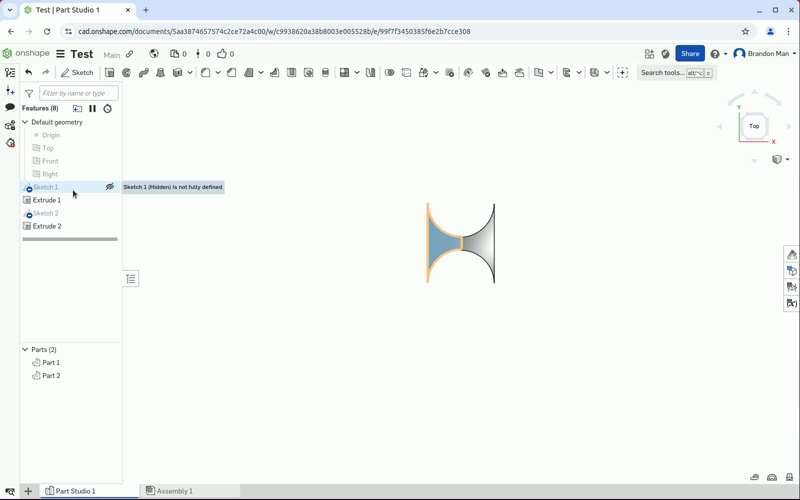
click(73, 189)
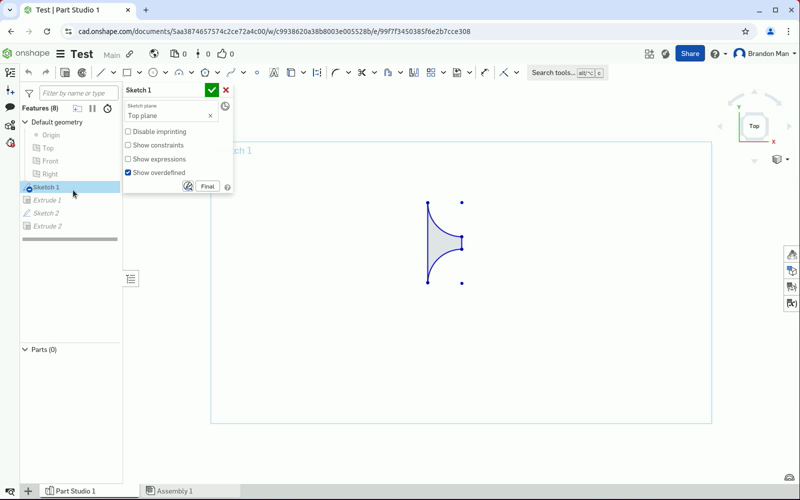
mouse_move(229, 92)
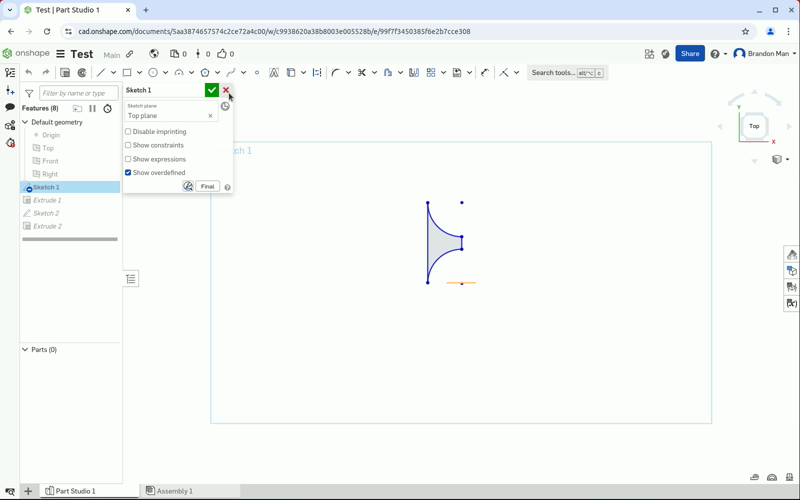
click(229, 92)
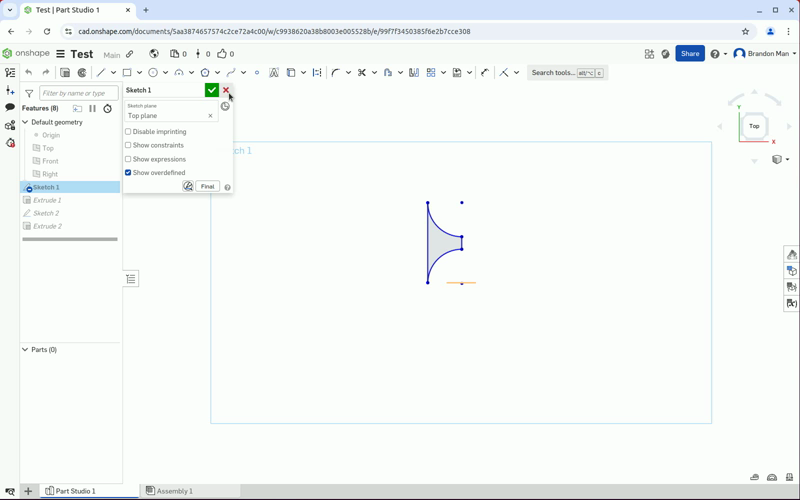
key(shift+s)
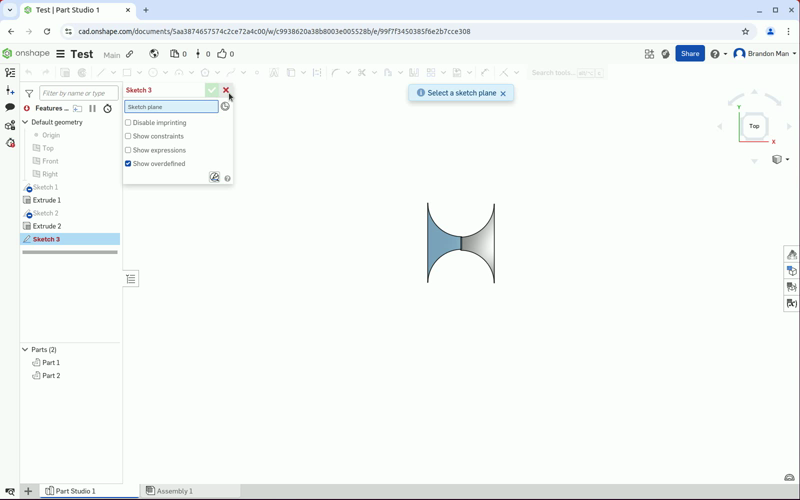
mouse_move(73, 150)
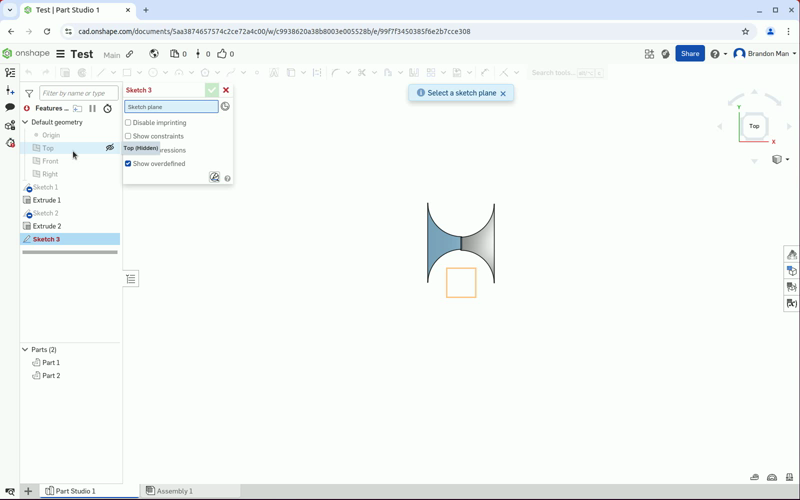
click(73, 150)
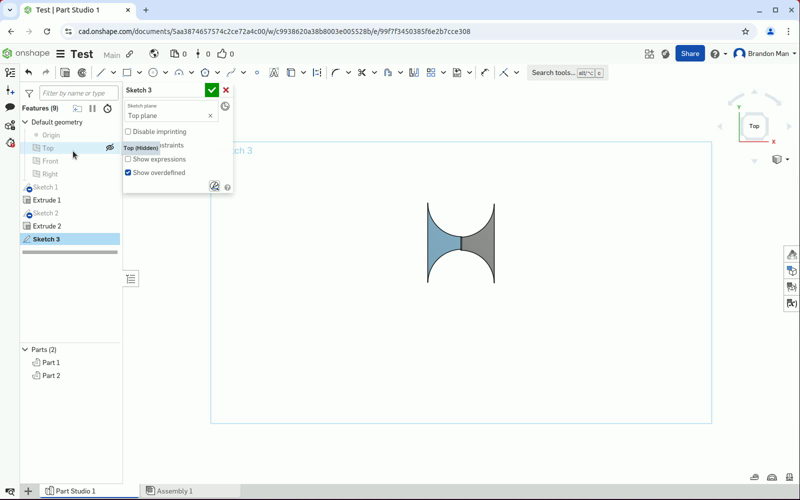
mouse_move(73, 352)
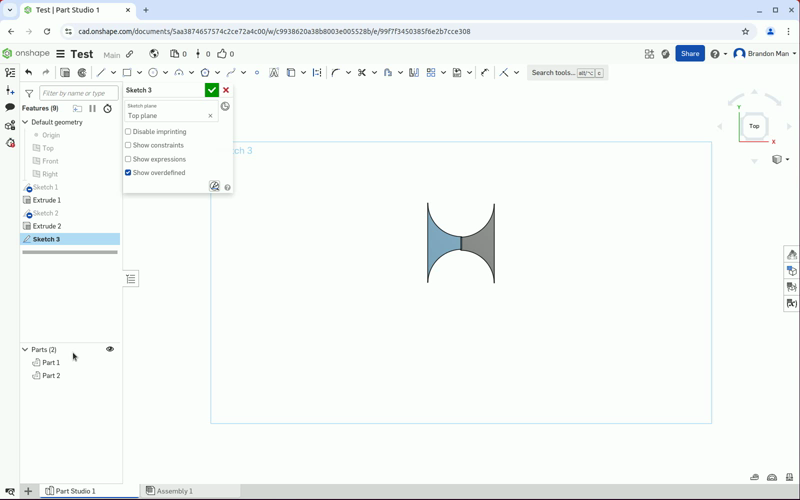
key(y)
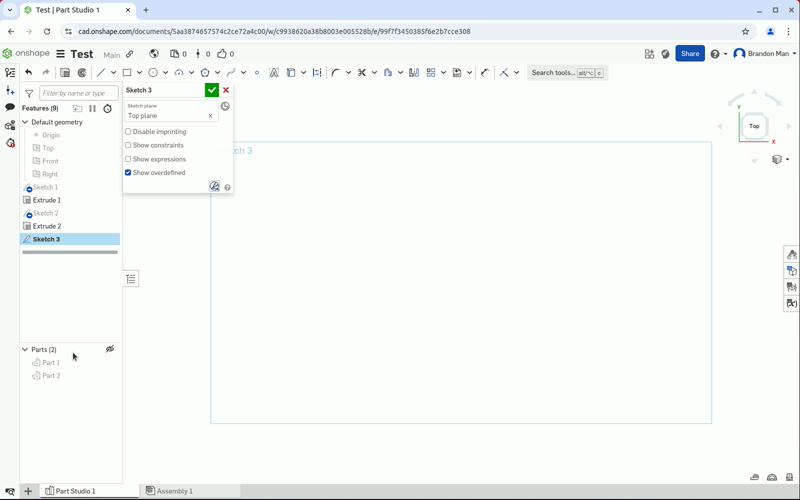
key(c)
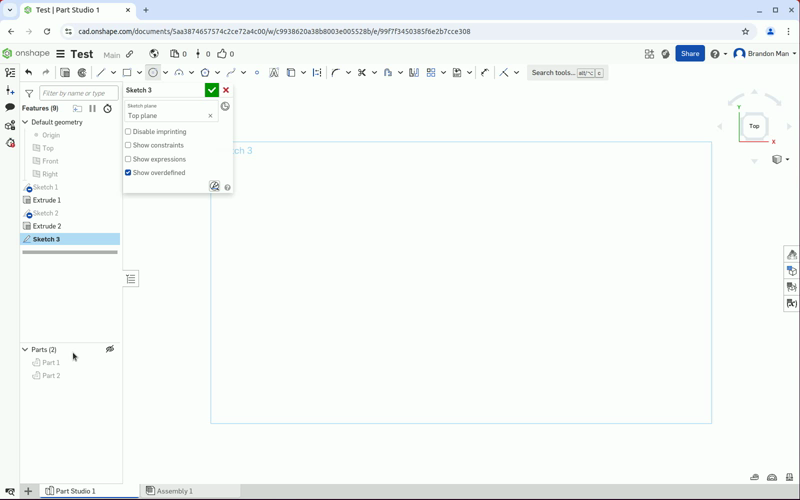
key_down(shift)
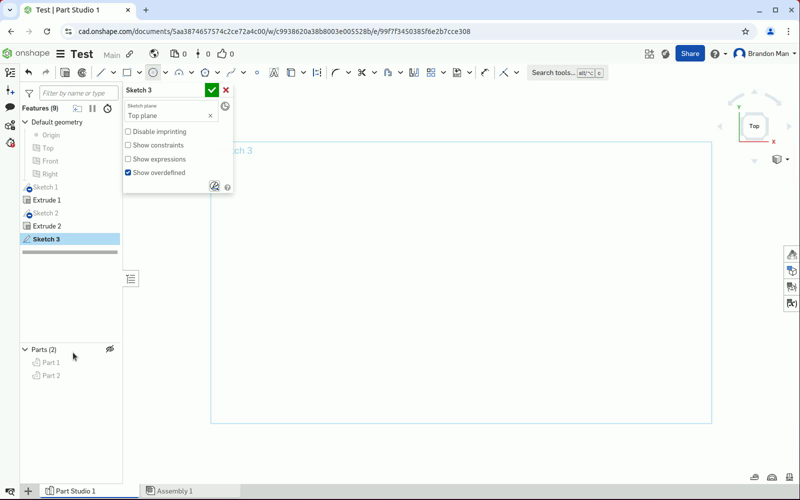
mouse_move(461, 203)
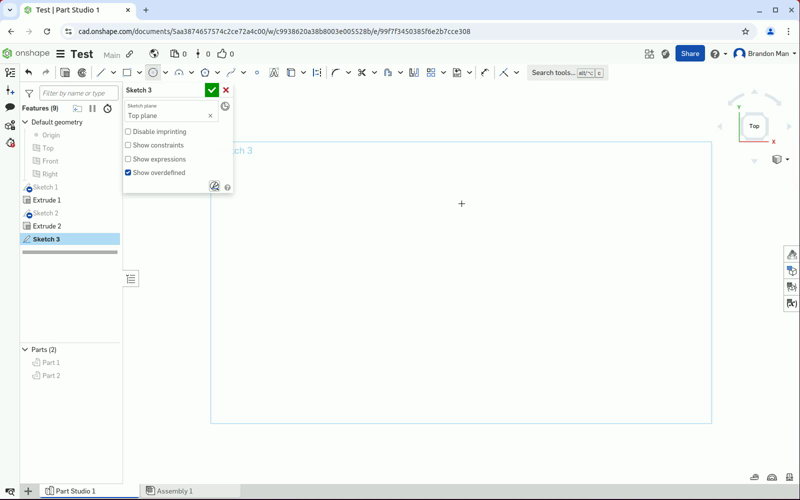
click(461, 203)
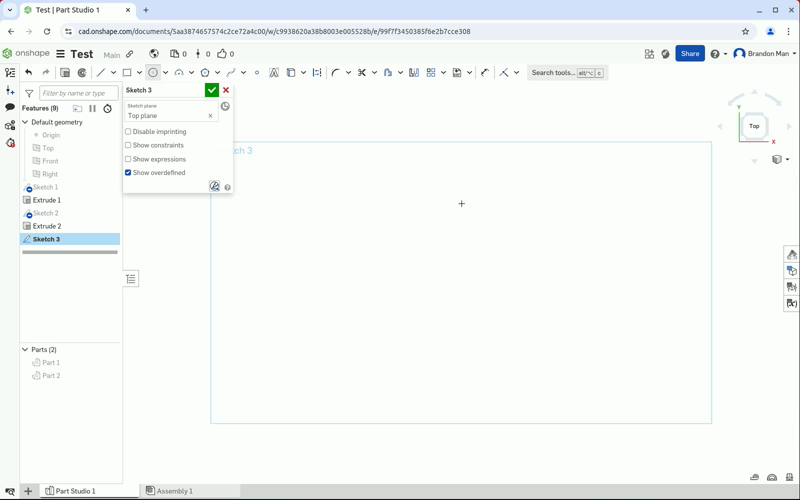
key_up(shift)
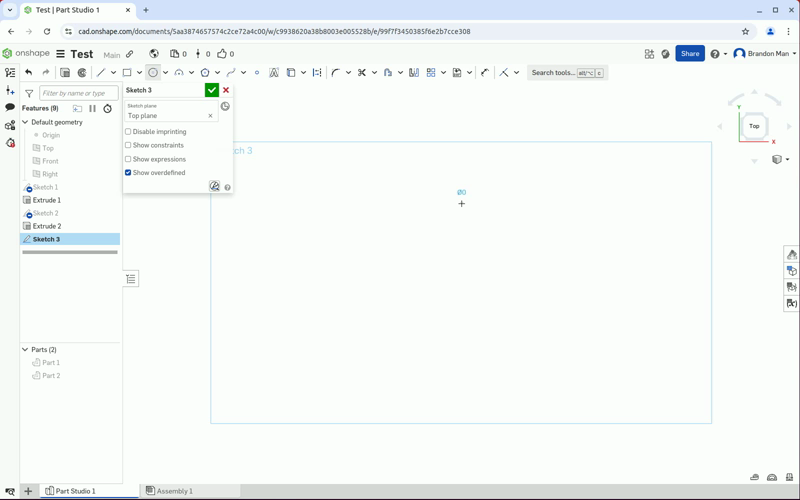
mouse_move(495, 203)
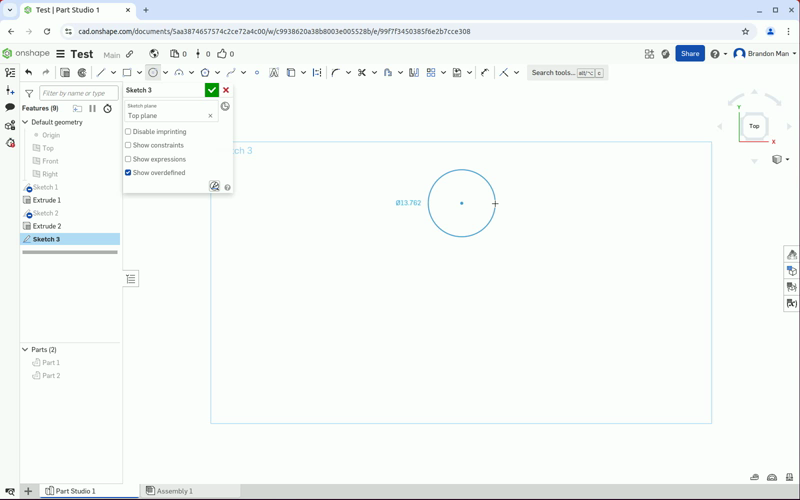
click(495, 203)
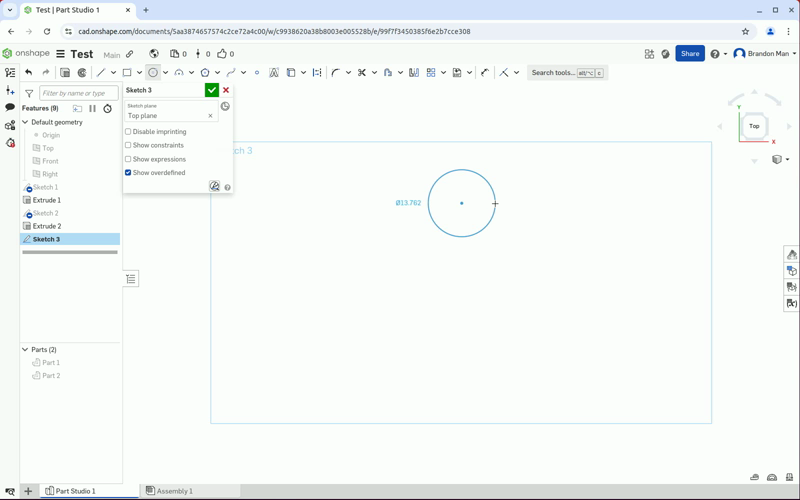
key(esc)
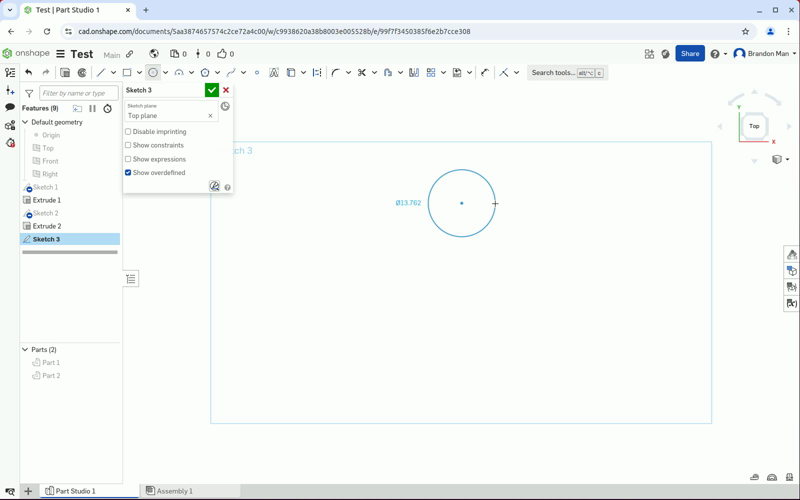
key(c)
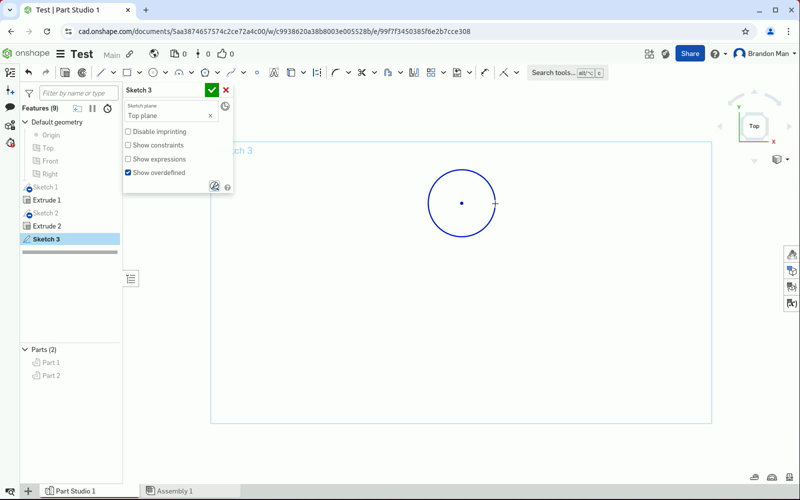
key_down(shift)
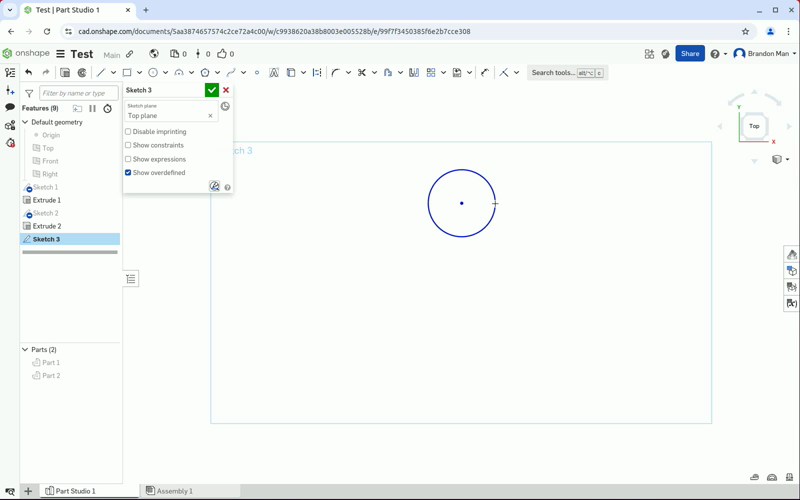
mouse_move(461, 203)
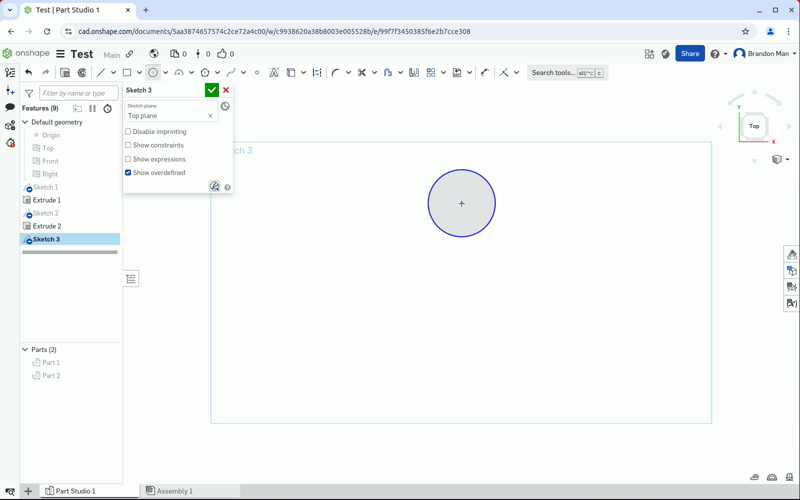
click(461, 203)
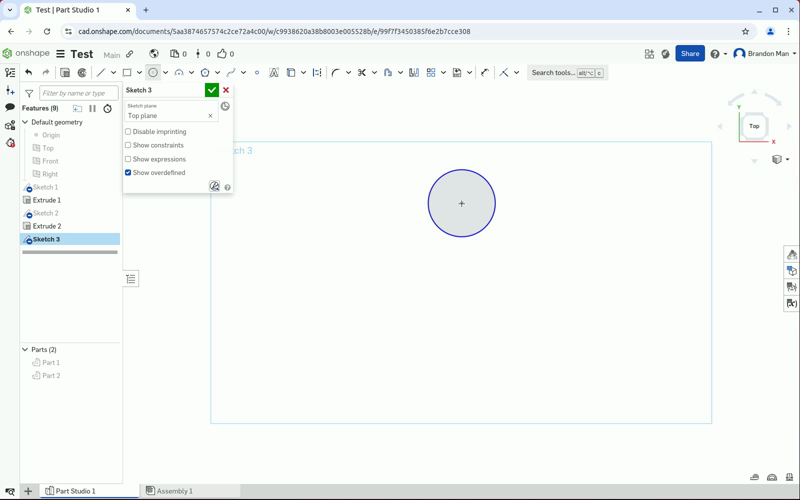
key_up(shift)
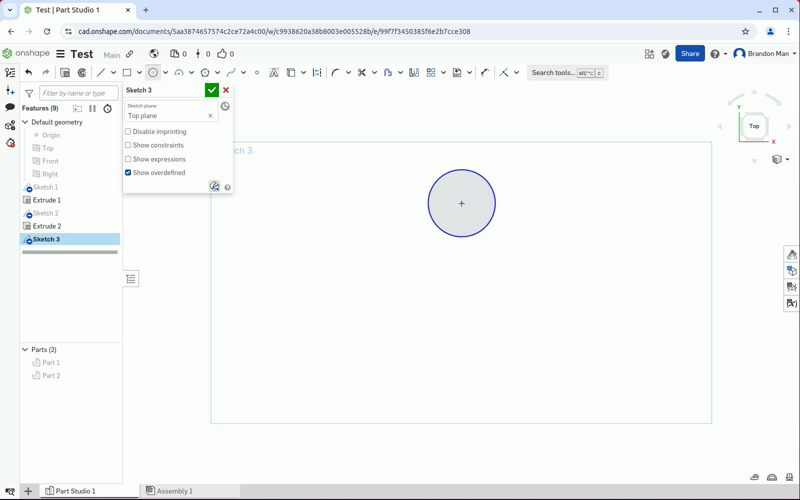
mouse_move(473, 203)
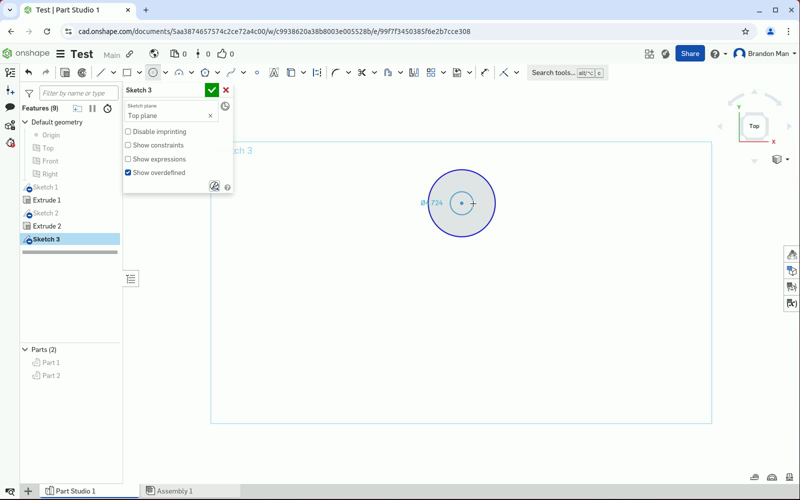
click(473, 203)
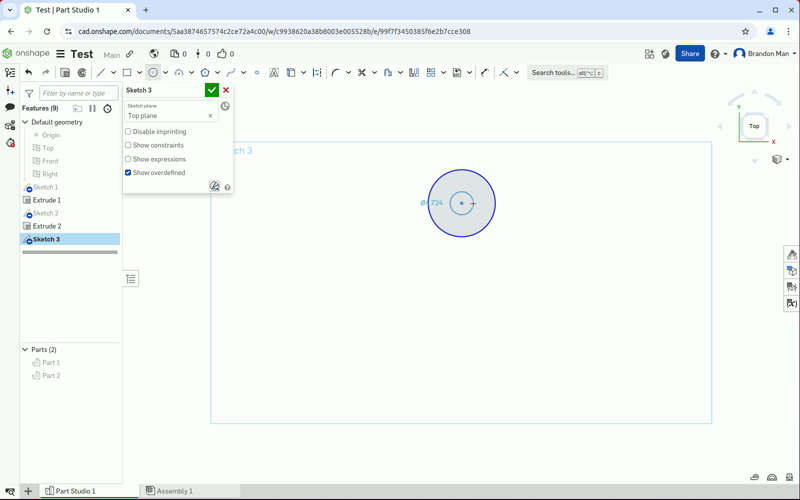
key(esc)
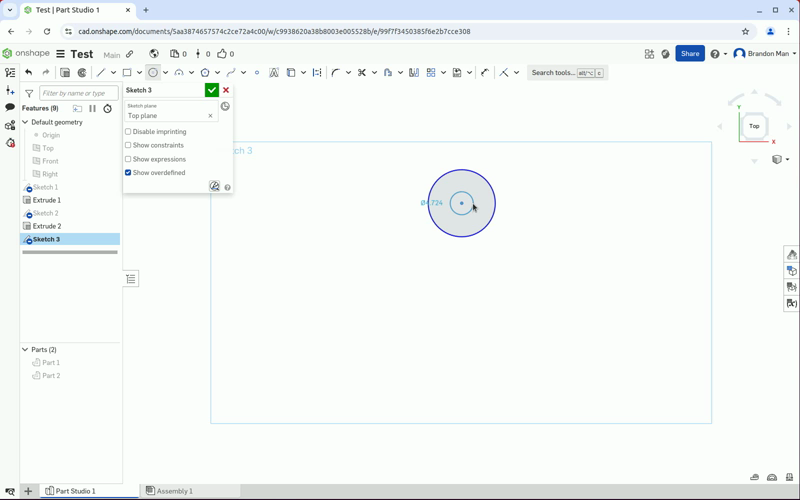
mouse_move(480, 205)
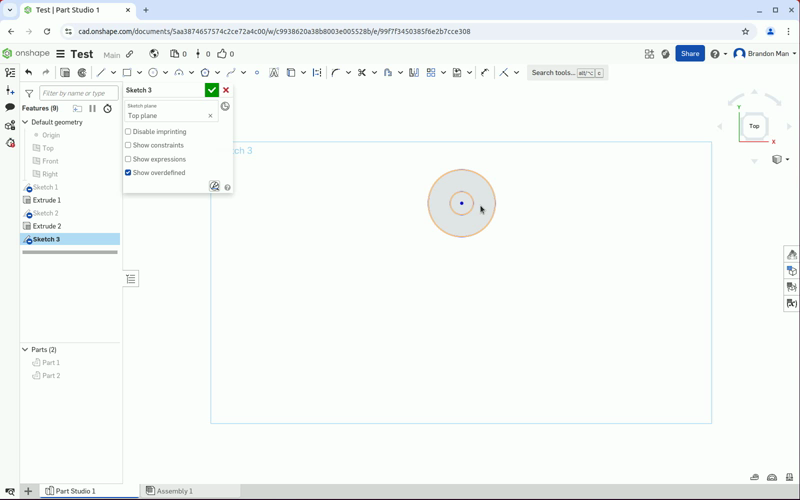
click(480, 205)
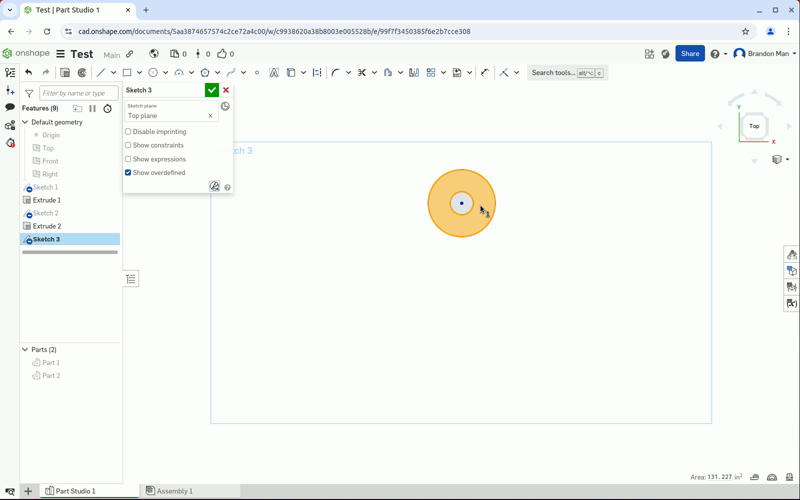
mouse_move(73, 352)
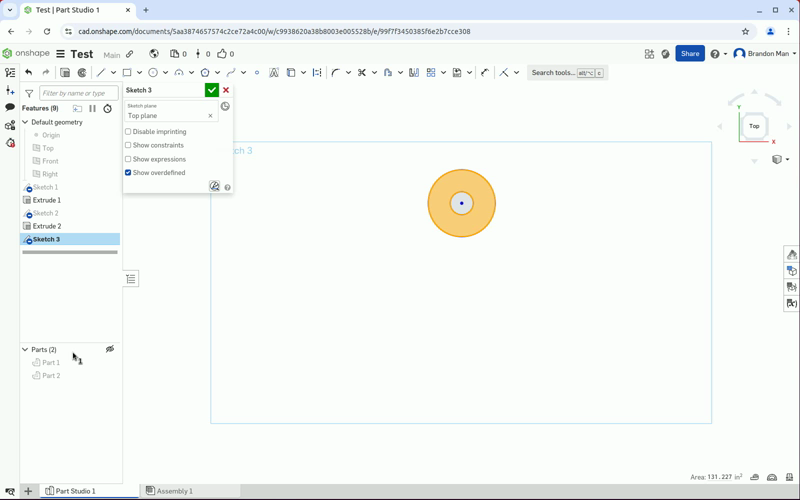
key(shift+y)
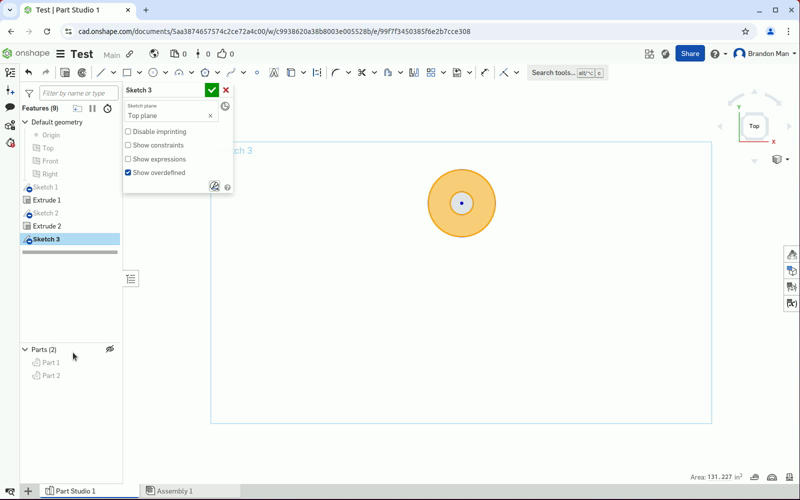
key(shift+e)
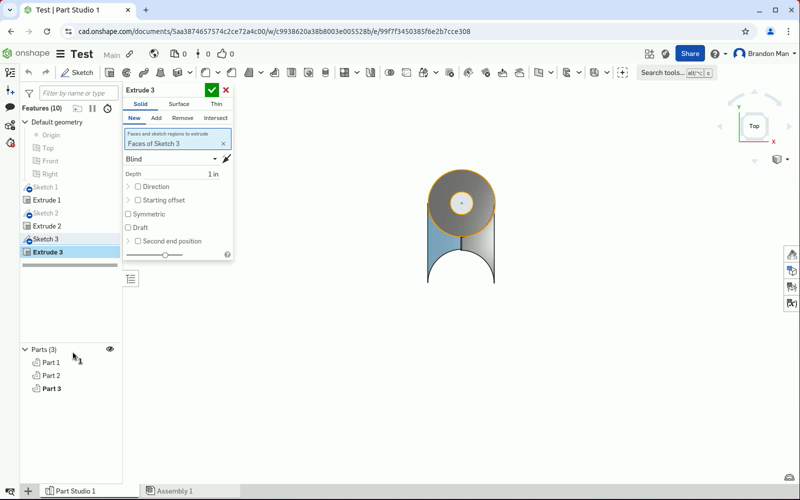
mouse_move(143, 106)
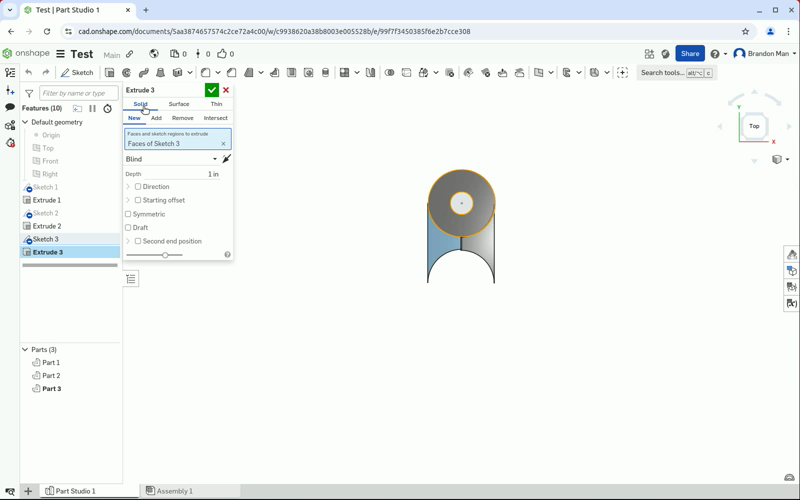
click(143, 106)
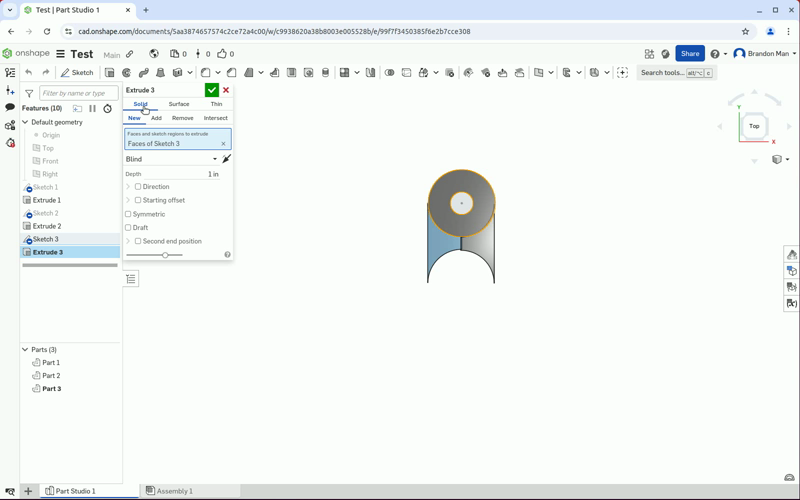
mouse_move(137, 120)
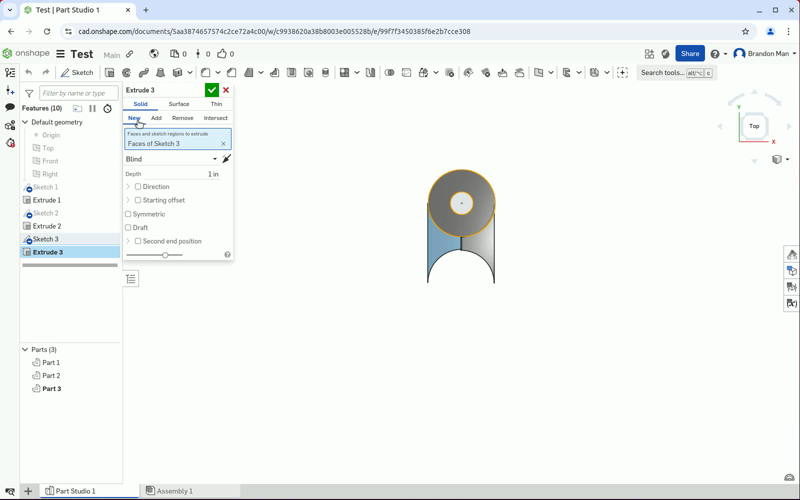
click(137, 120)
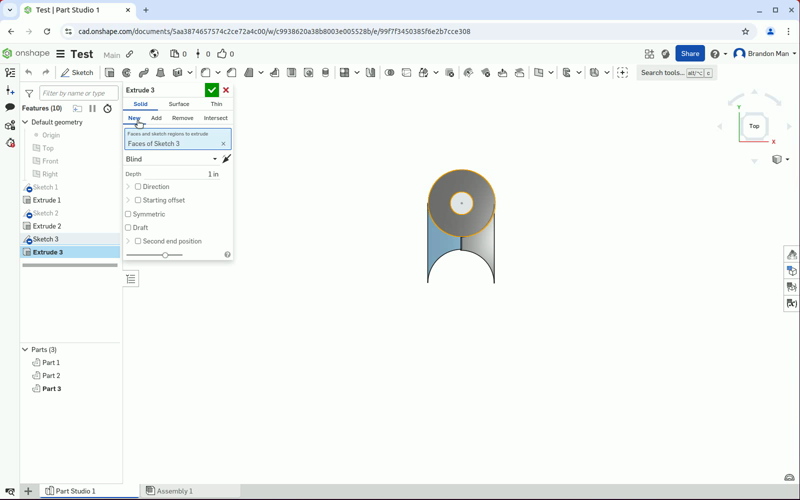
key(tab, 4)
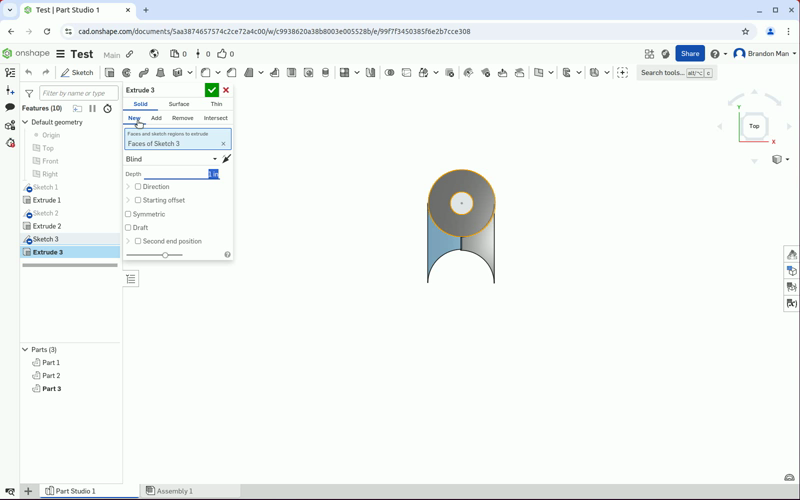
text(4.574)
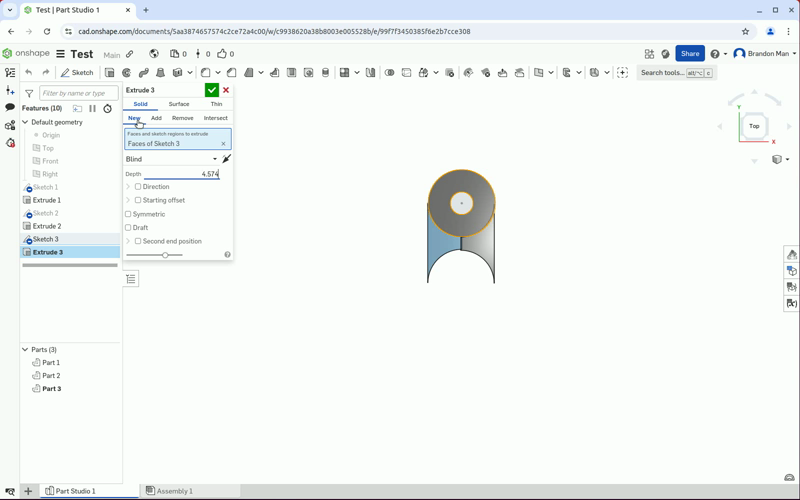
key(enter)
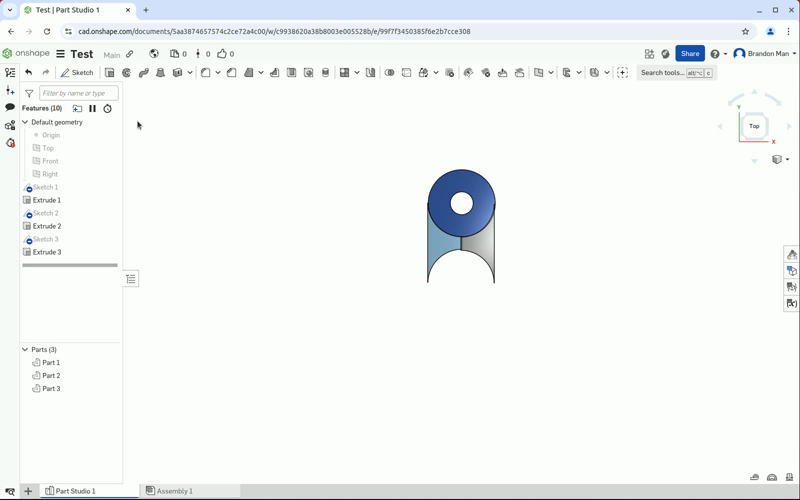
key(shift+h)
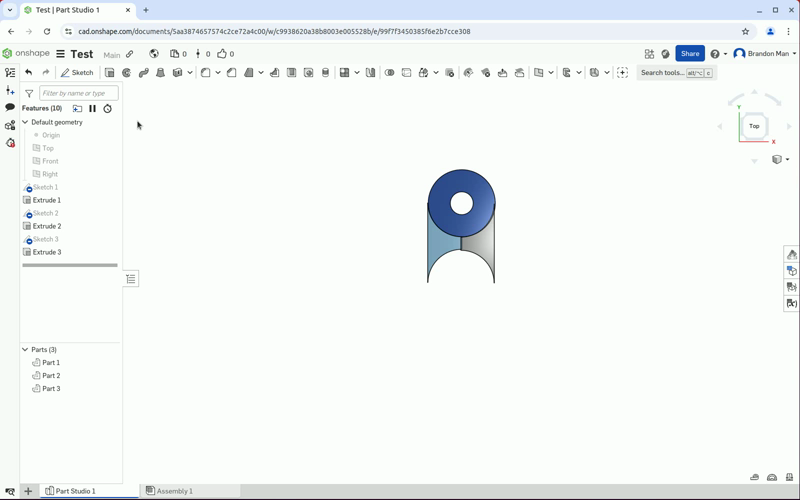
key(shift+h)
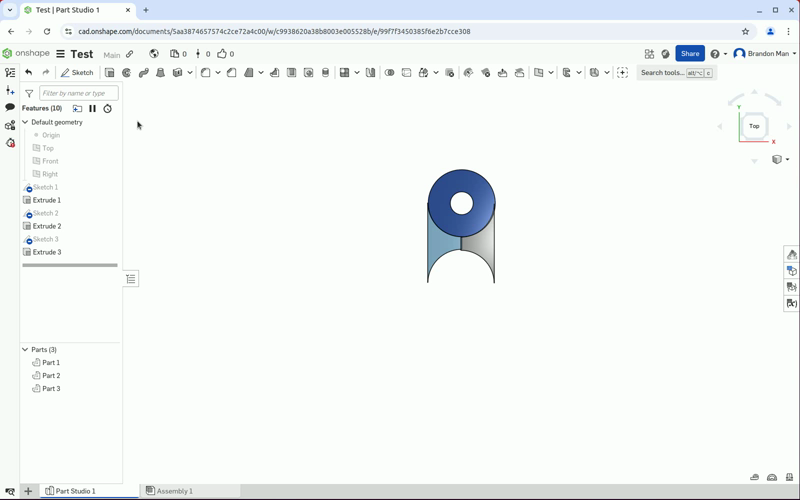
mouse_move(73, 189)
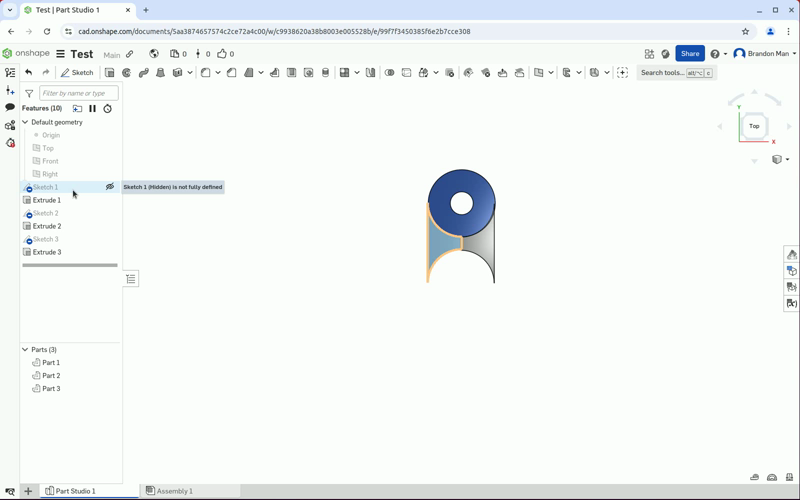
click(73, 189)
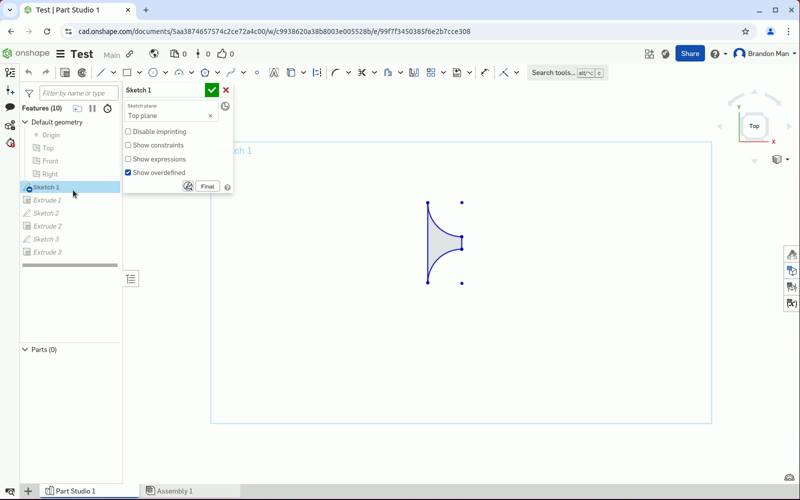
mouse_move(229, 92)
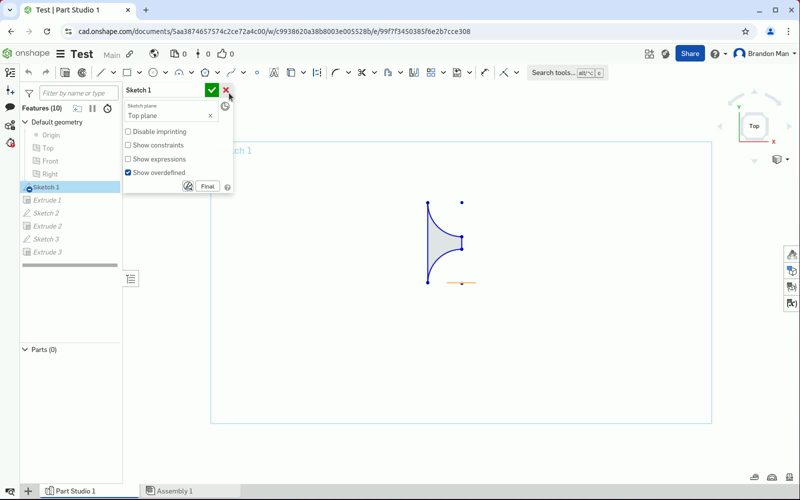
click(229, 92)
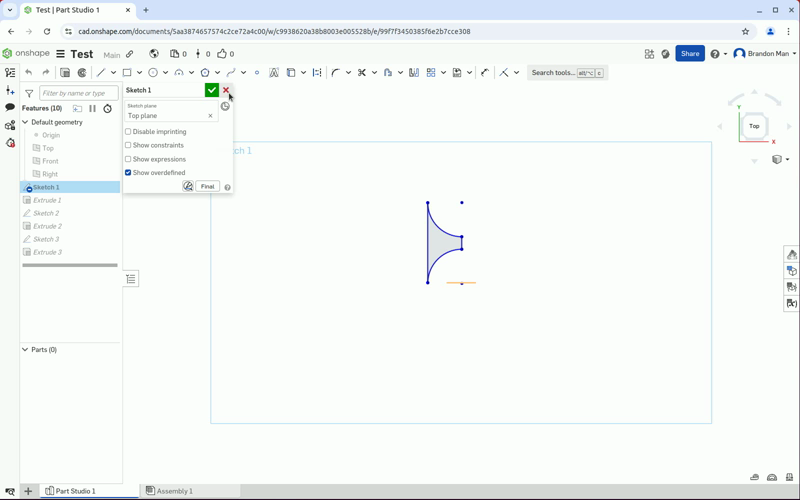
key(shift+s)
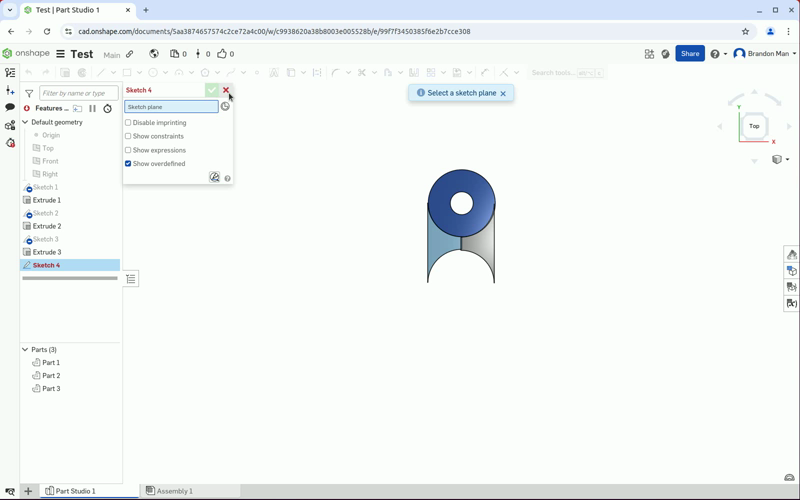
mouse_move(73, 150)
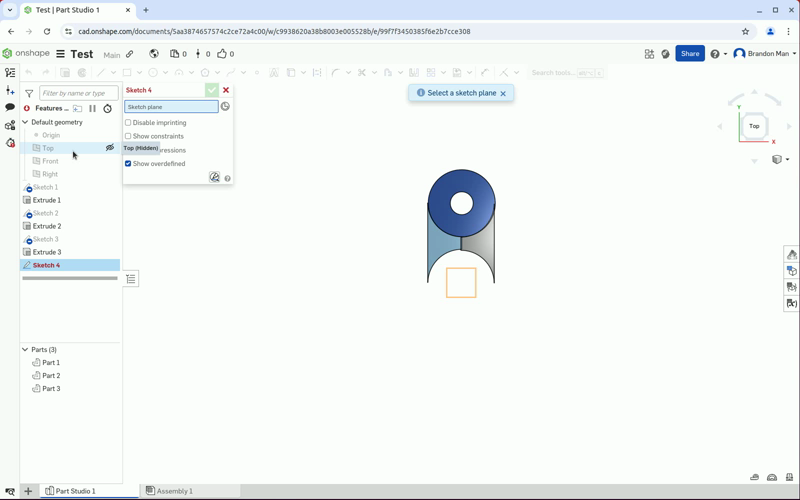
click(73, 150)
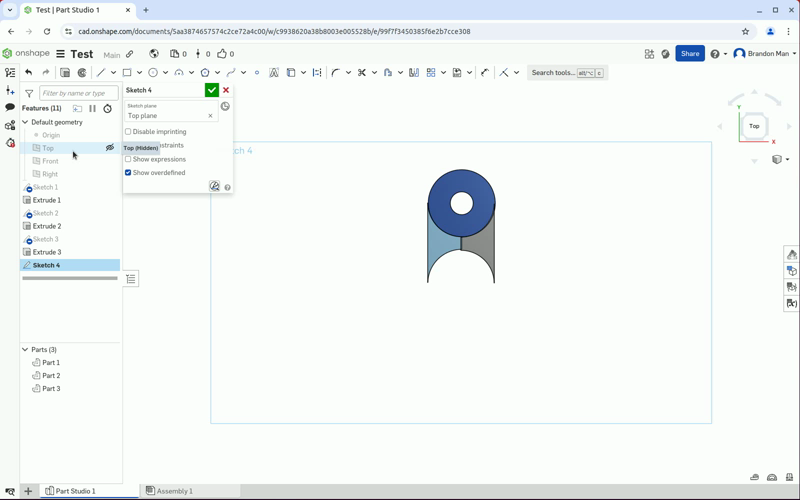
mouse_move(73, 352)
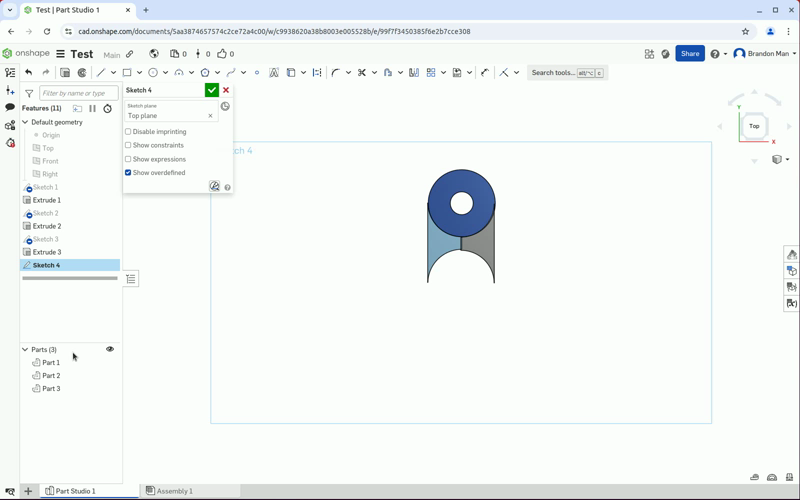
key(y)
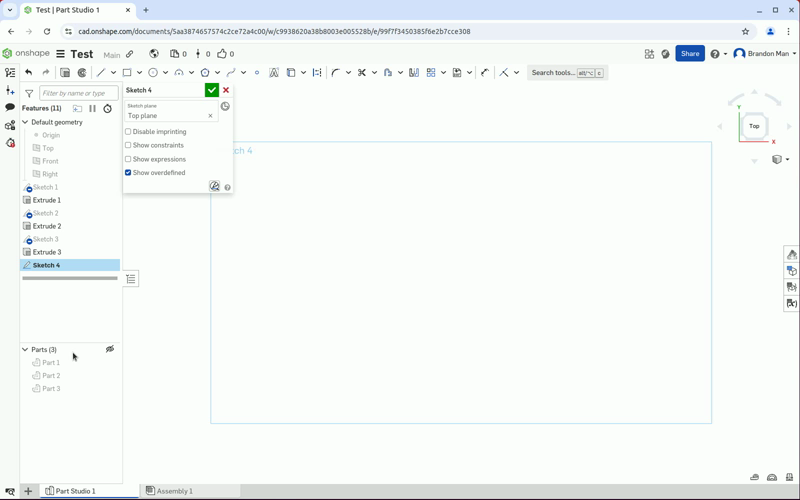
key(c)
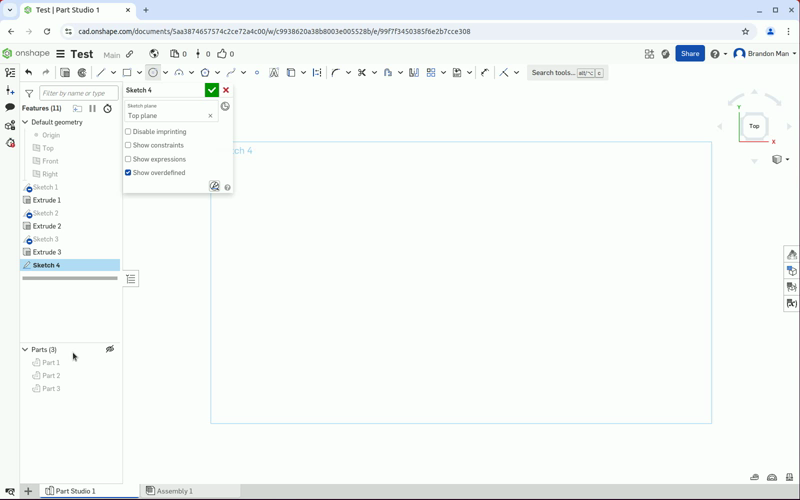
key_down(shift)
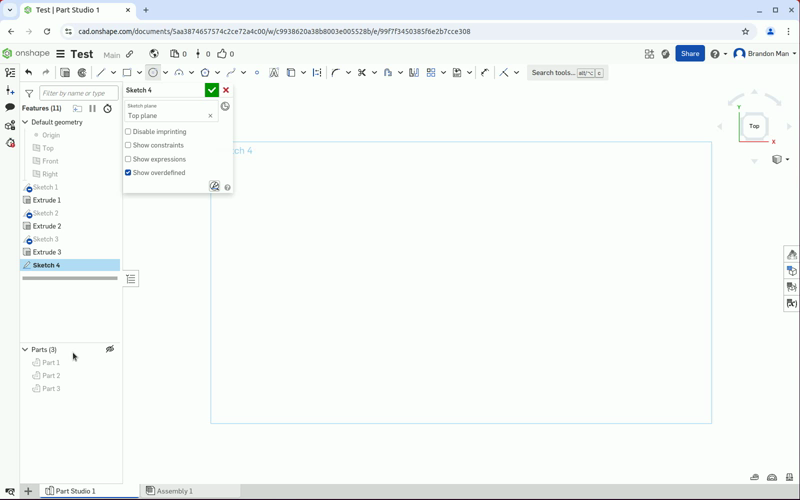
mouse_move(461, 282)
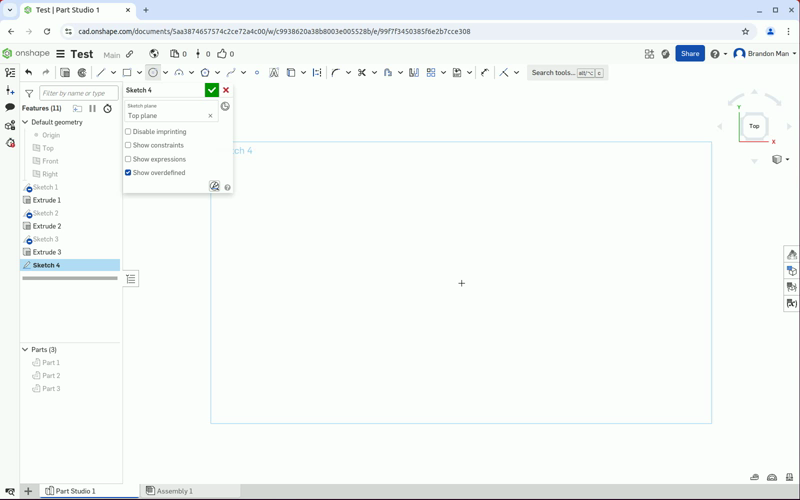
click(461, 282)
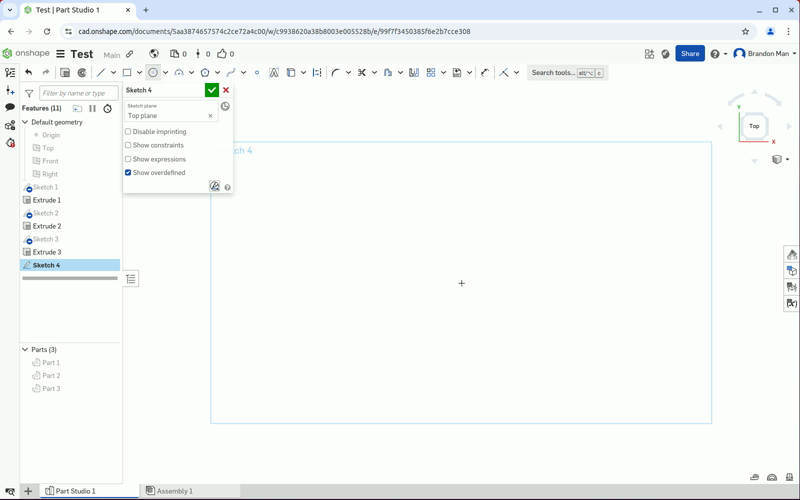
key_up(shift)
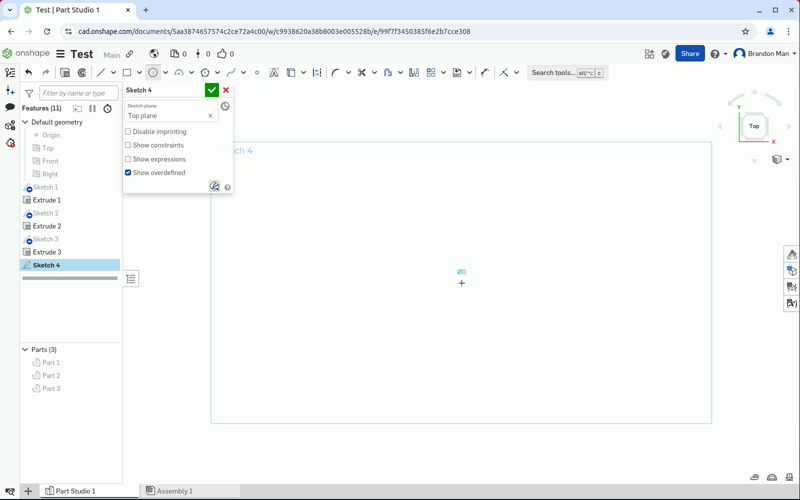
mouse_move(495, 282)
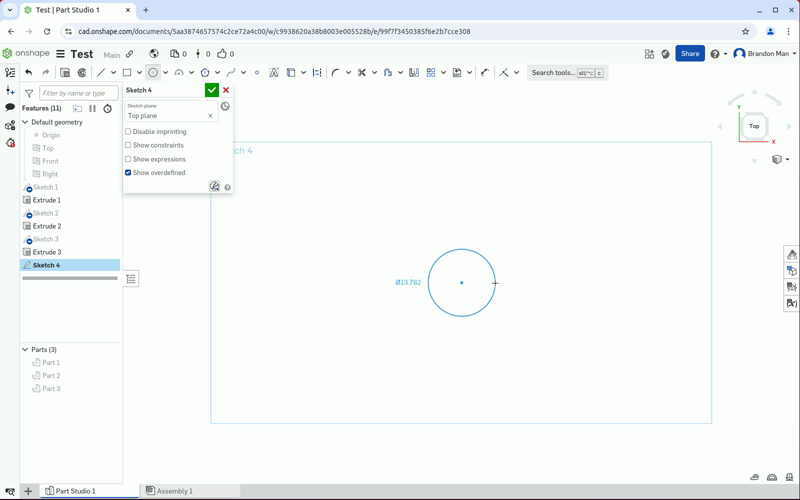
click(495, 282)
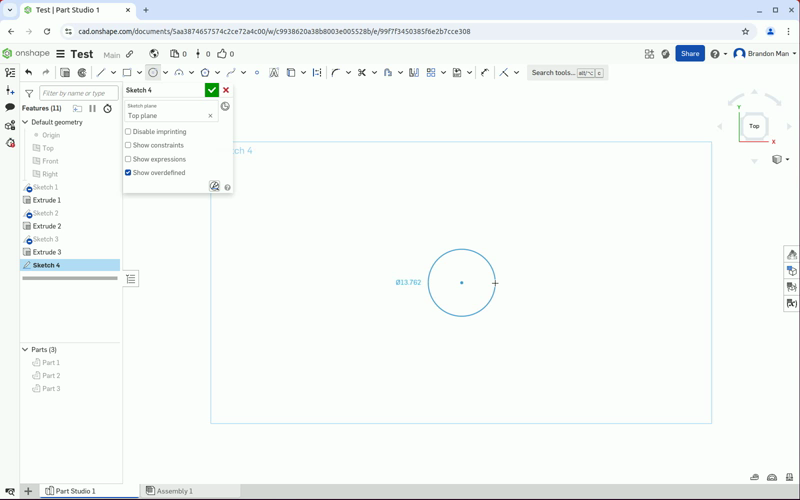
key(esc)
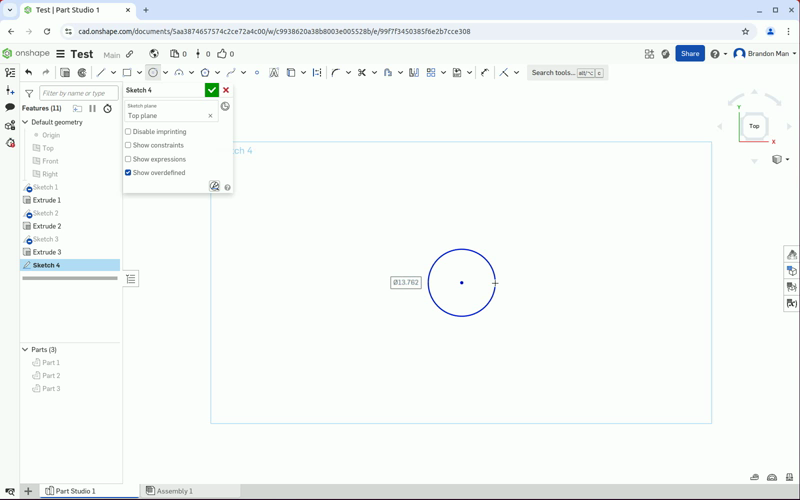
key(c)
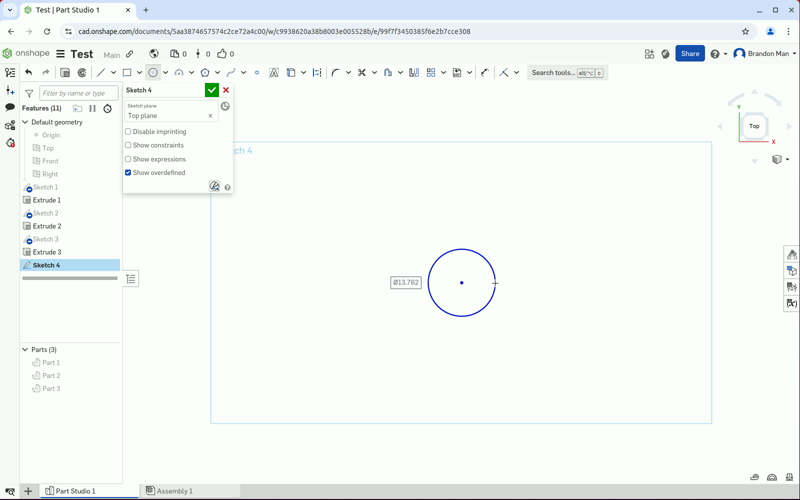
key_down(shift)
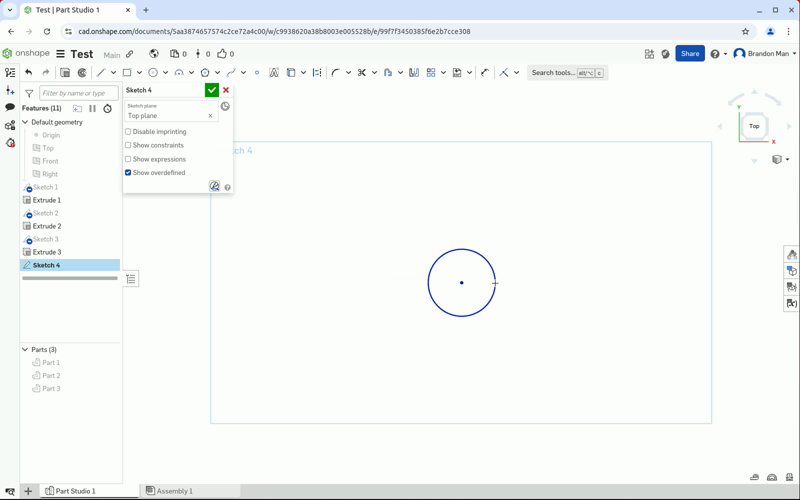
mouse_move(461, 282)
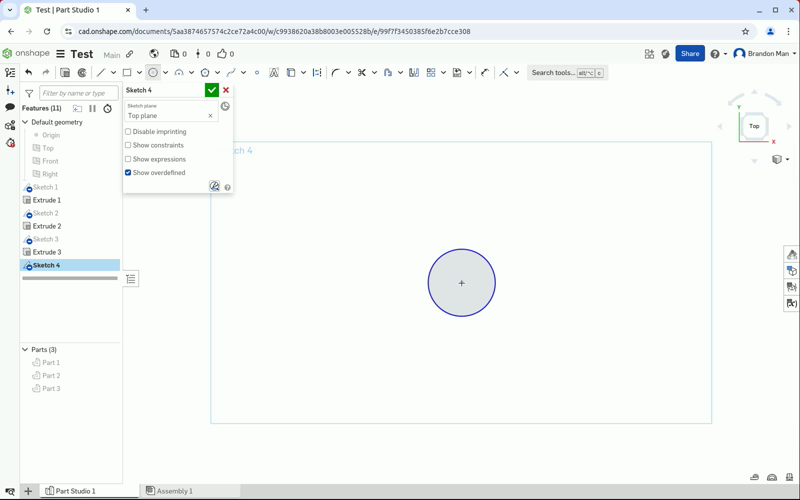
click(461, 282)
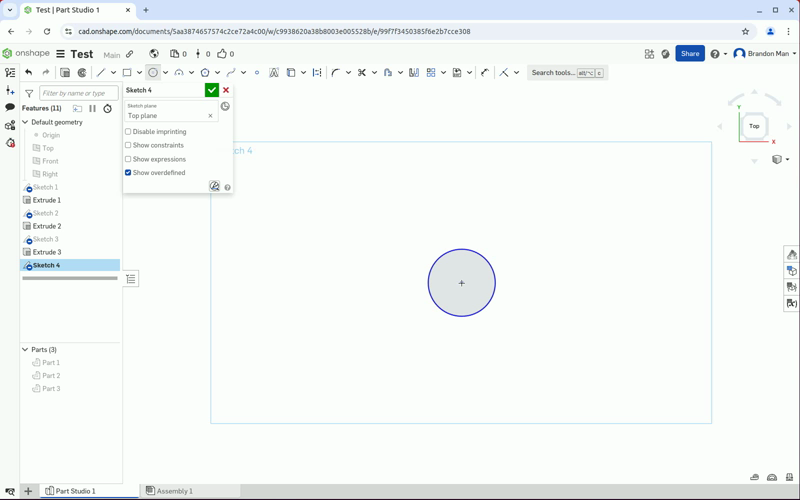
key_up(shift)
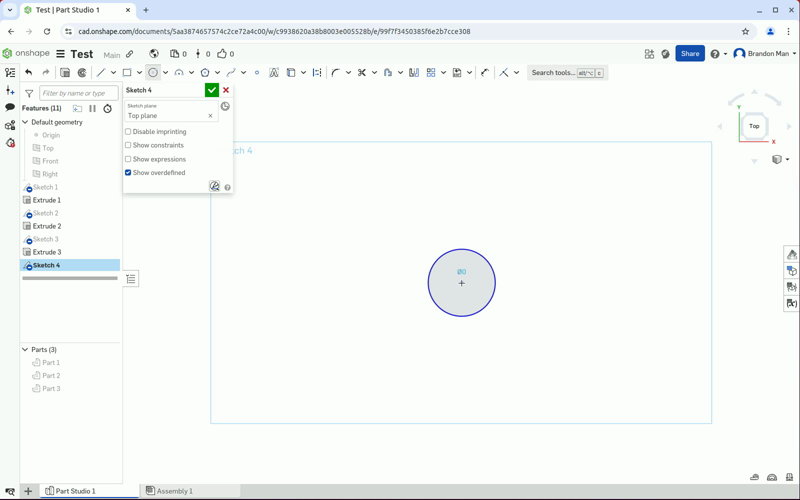
mouse_move(473, 282)
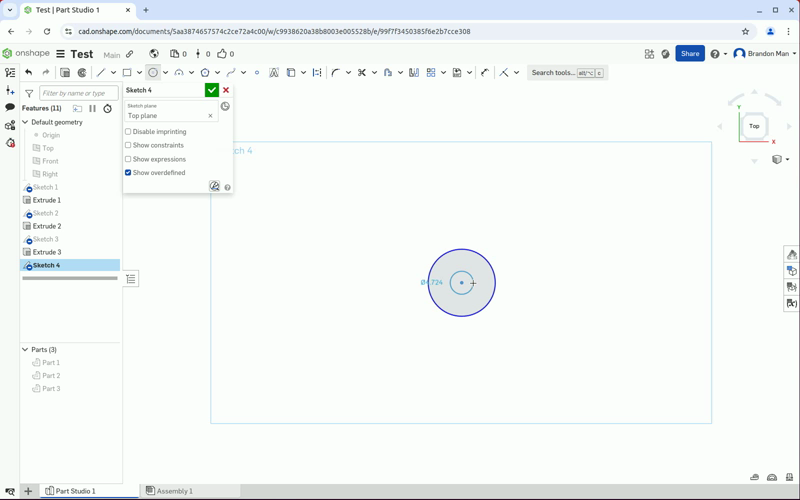
click(473, 282)
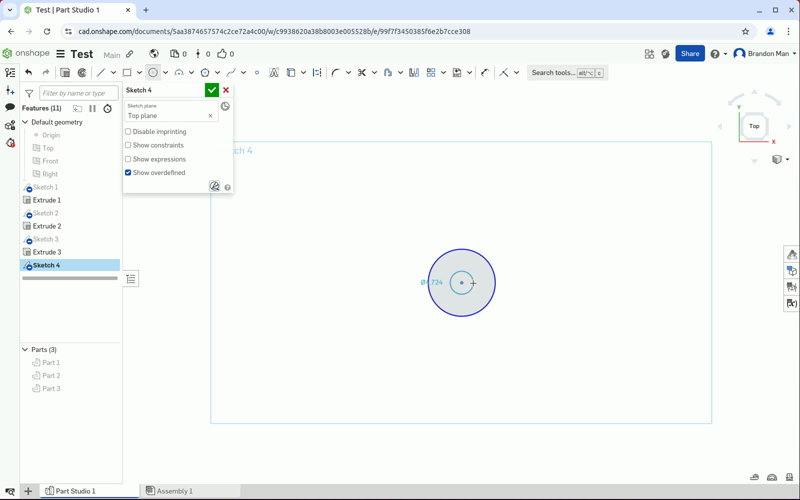
key(esc)
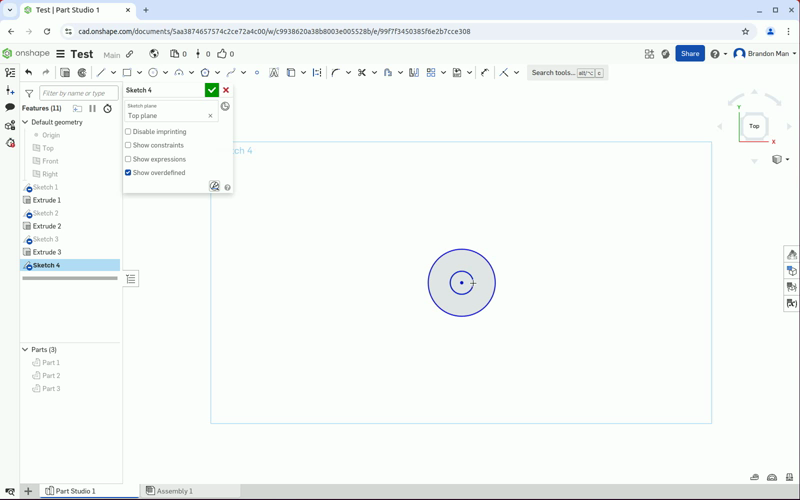
mouse_move(448, 256)
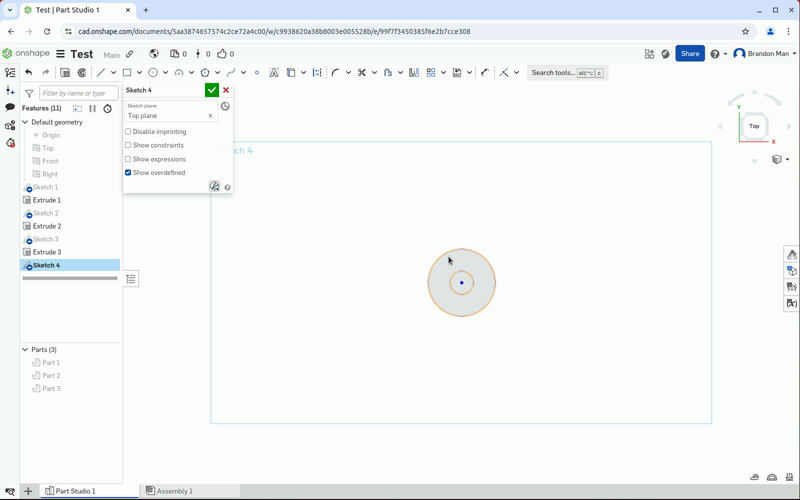
click(448, 256)
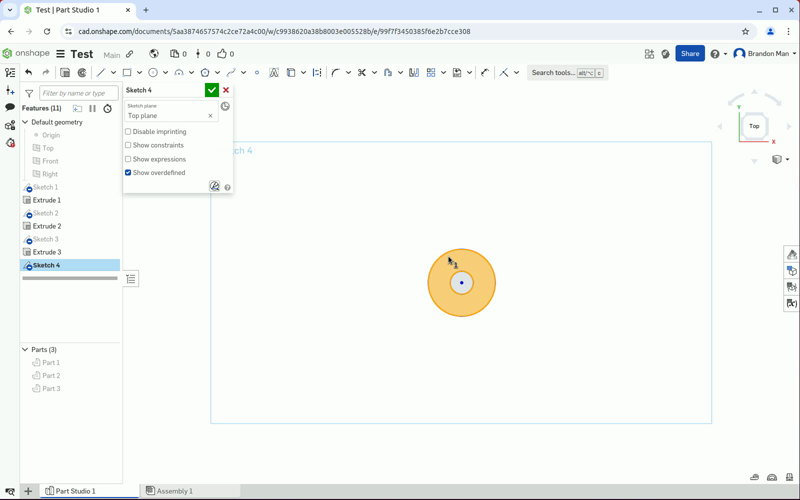
mouse_move(73, 352)
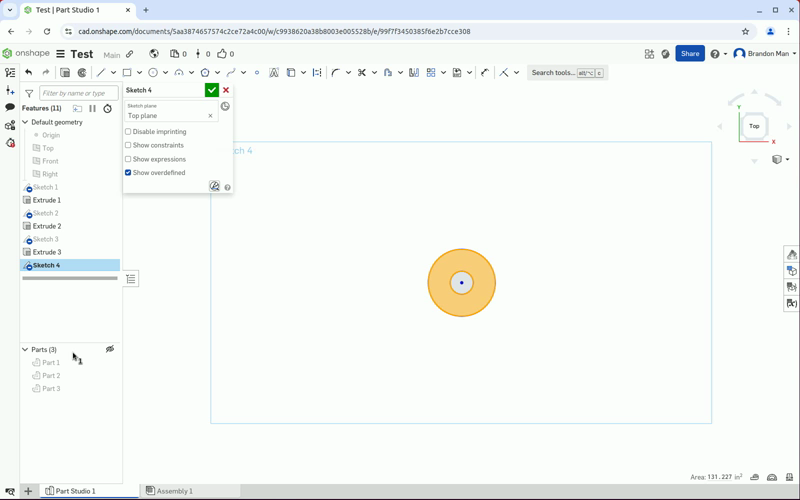
key(shift+y)
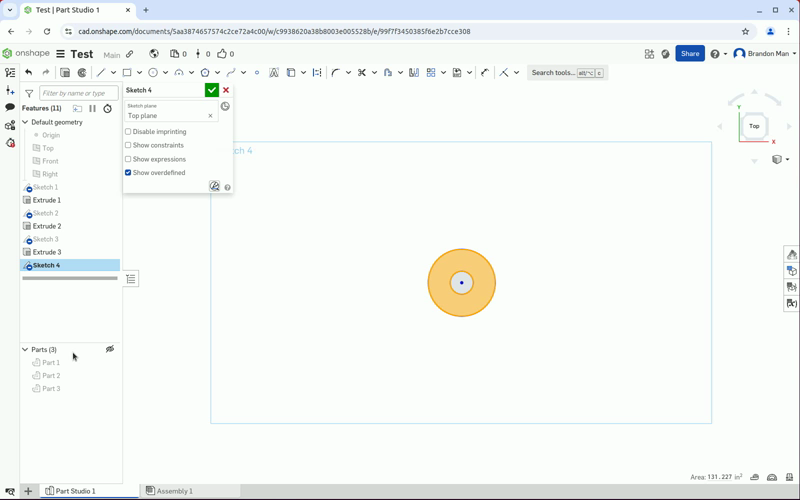
key(shift+e)
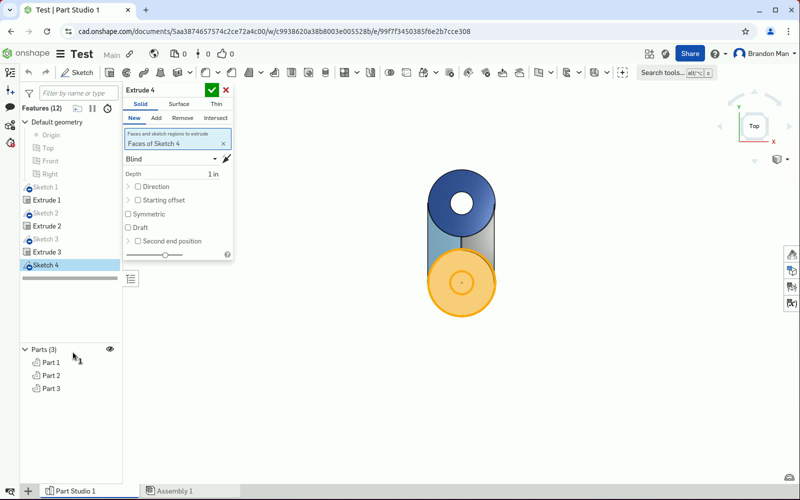
mouse_move(143, 106)
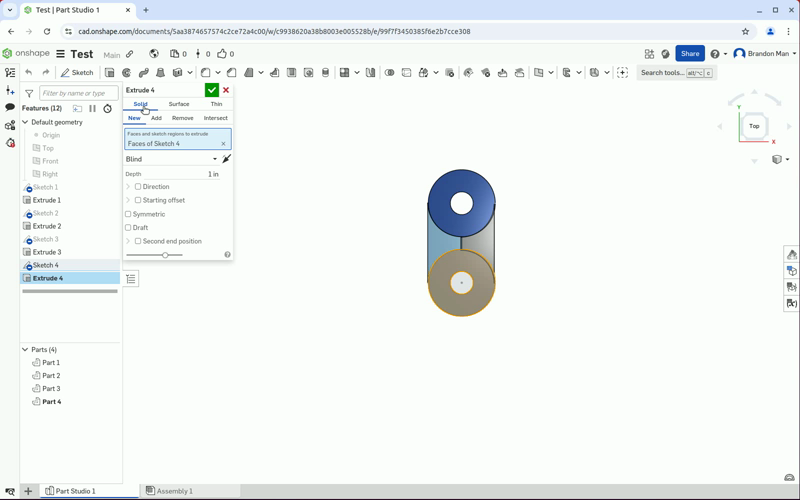
click(143, 106)
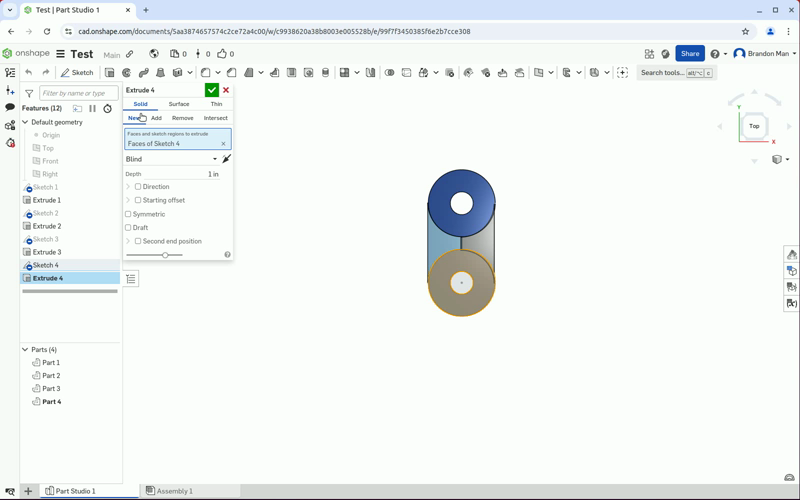
mouse_move(137, 120)
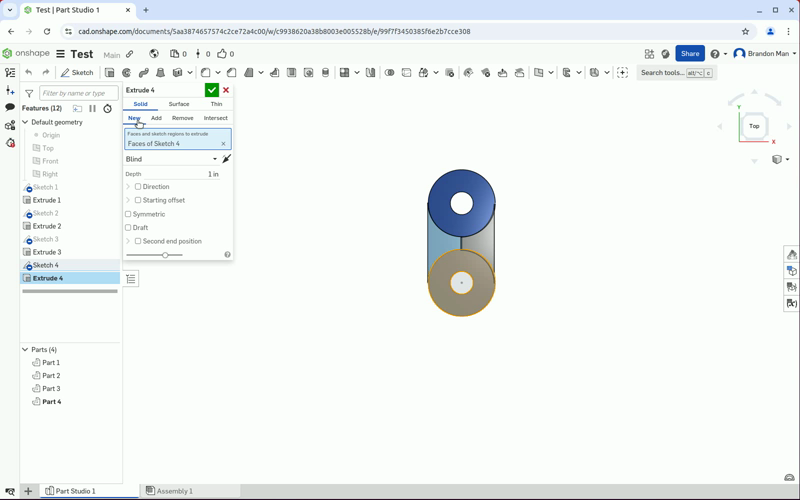
click(137, 120)
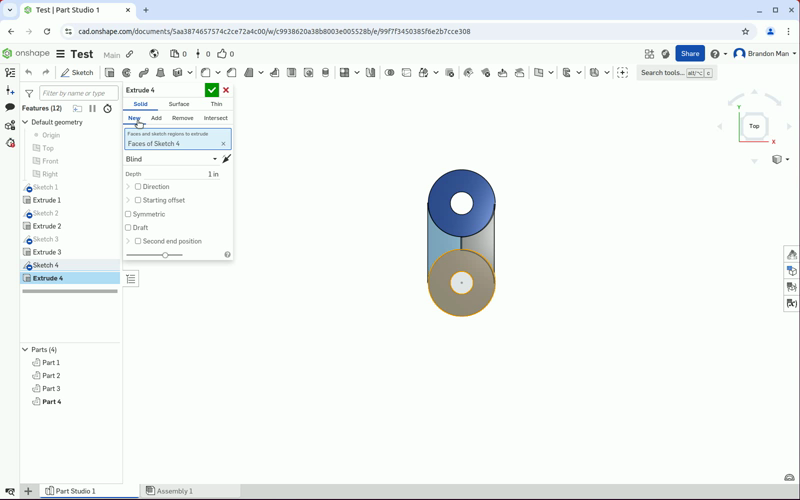
key(tab, 4)
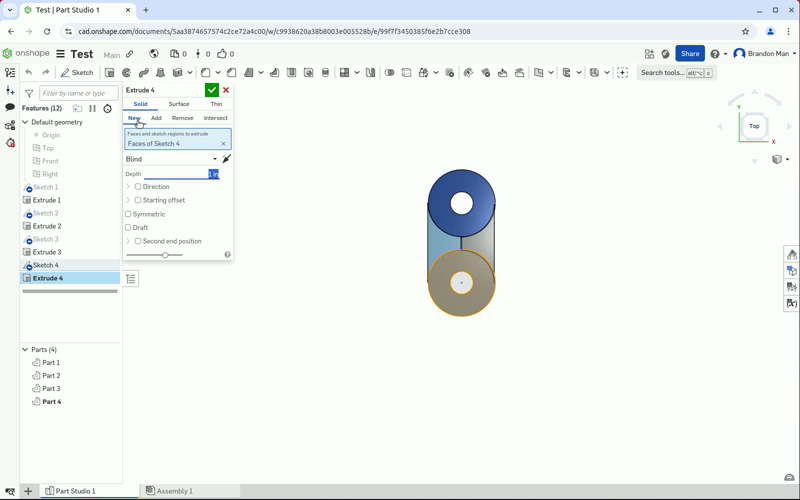
text(4.574)
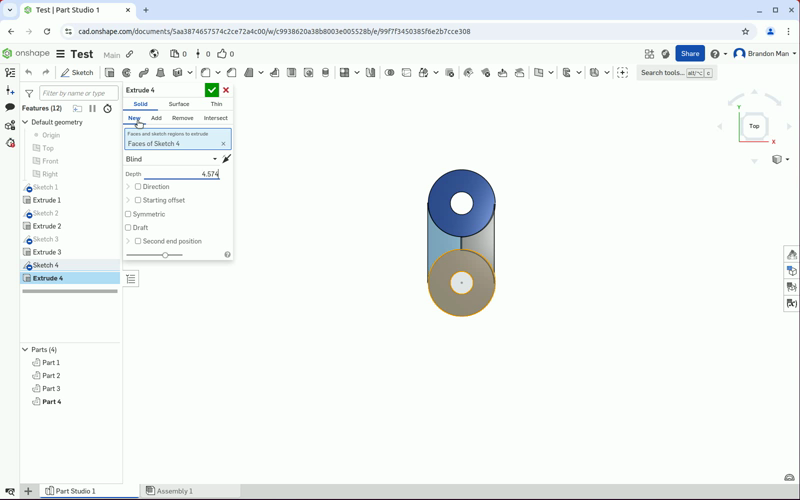
key(enter)
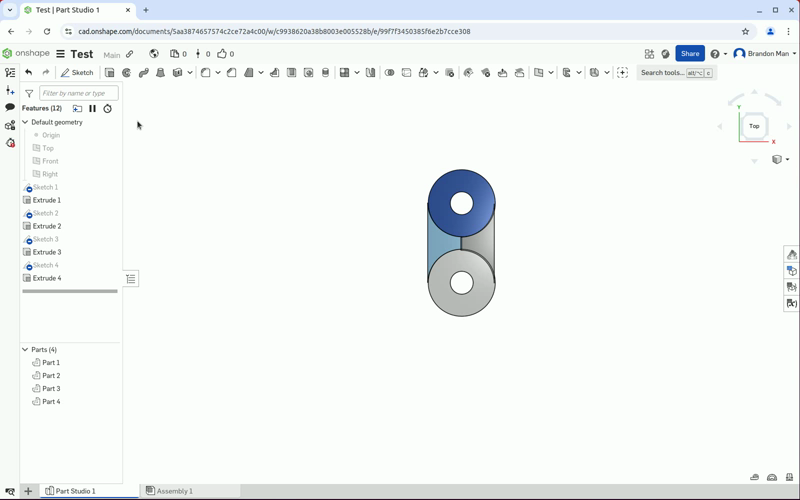
key(shift+h)
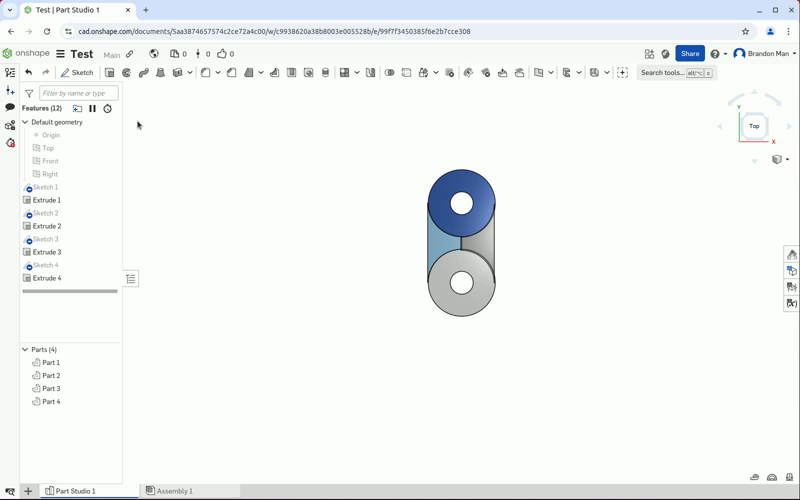
key(shift+h)
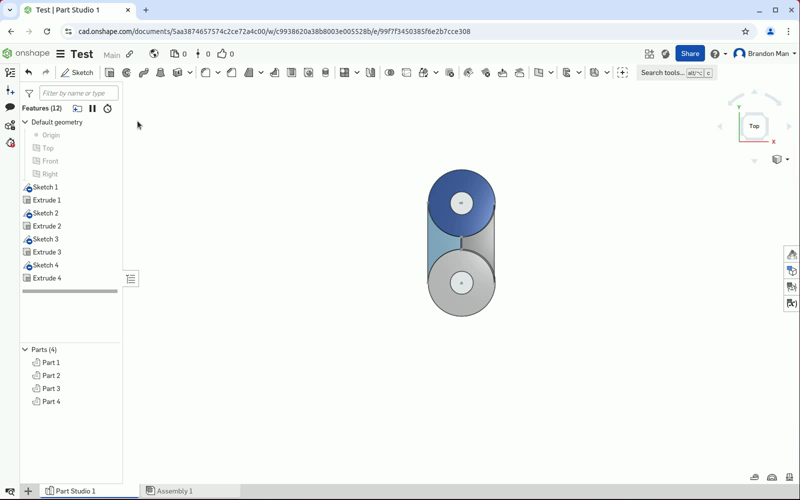
key(shift+7)
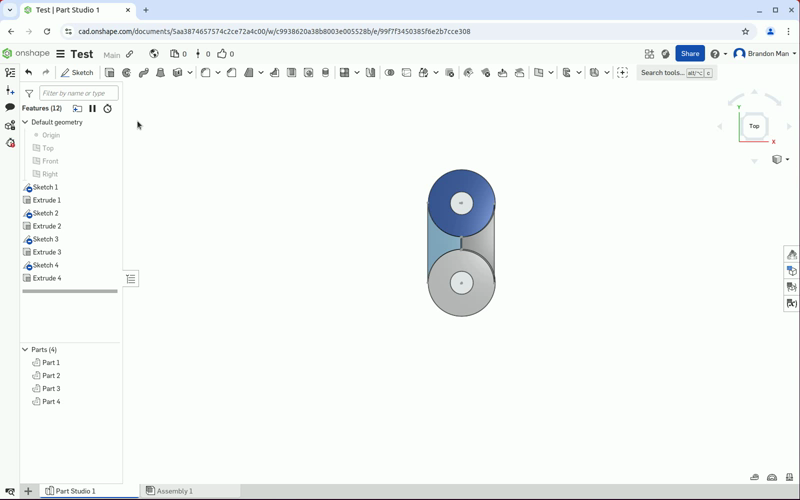
key(up, 3)
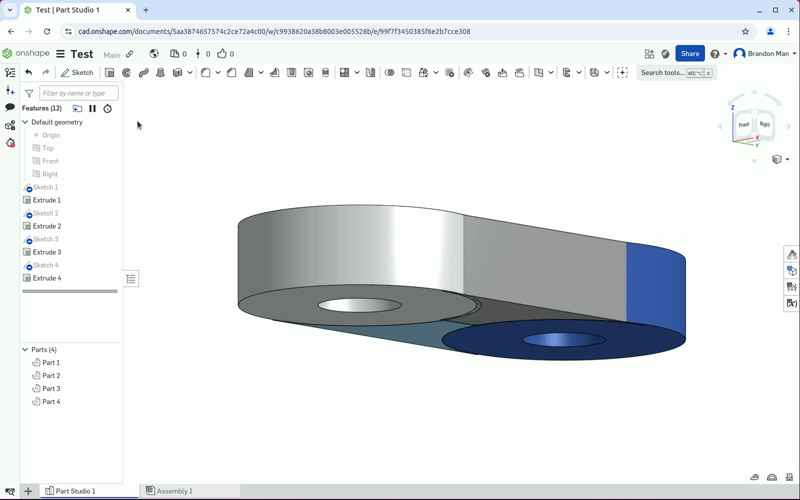
key(left, 3)
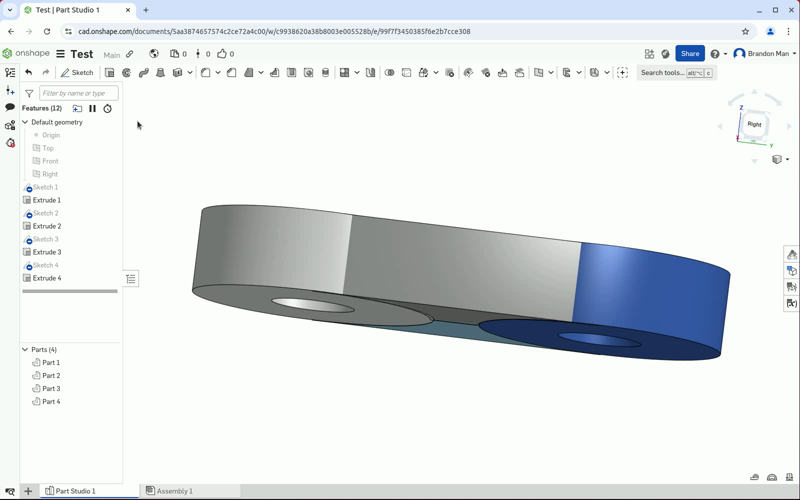
key(right, 3)
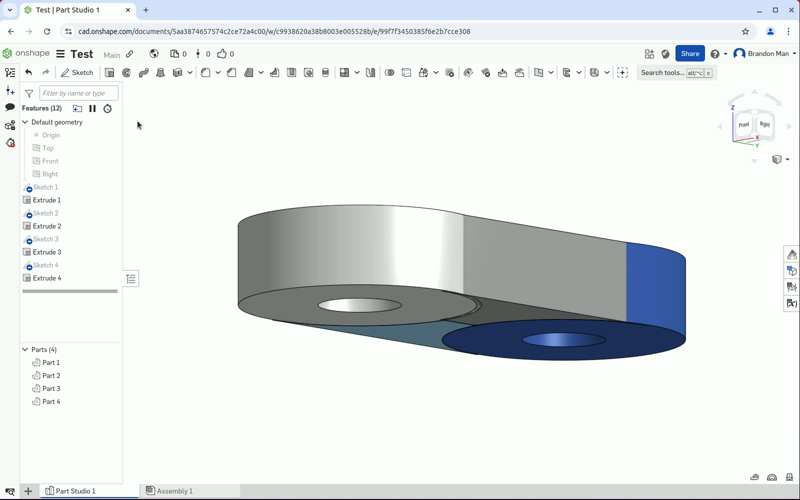
key(down, 3)
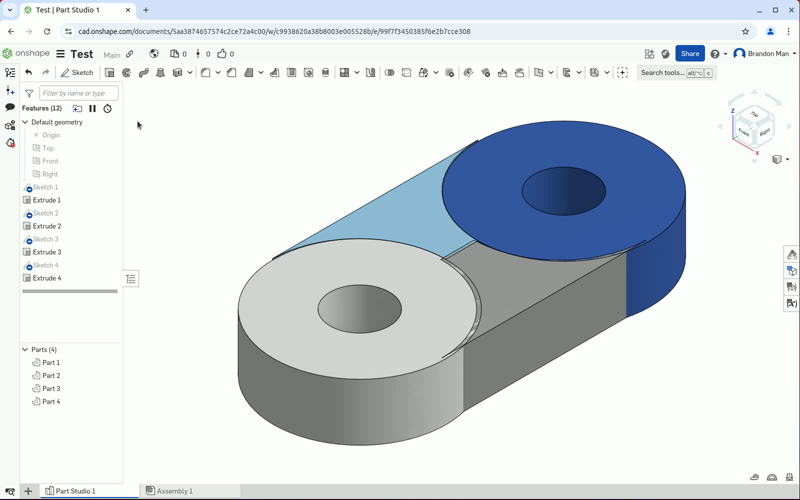
mouse_move(73, 189)
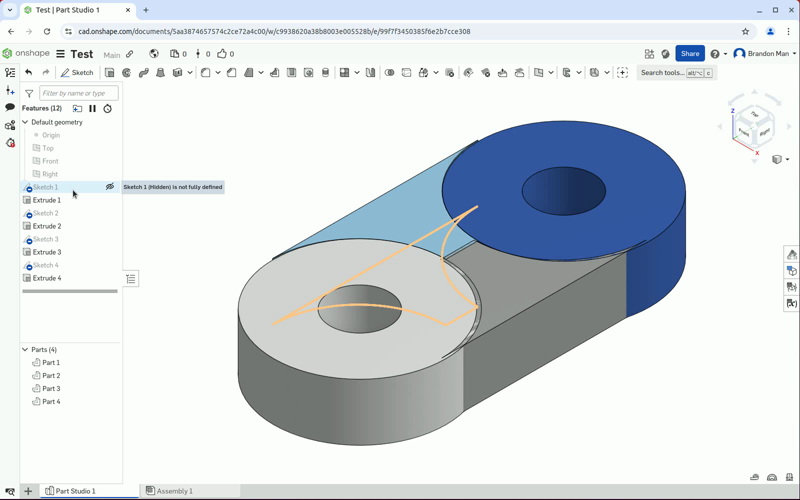
click(73, 189)